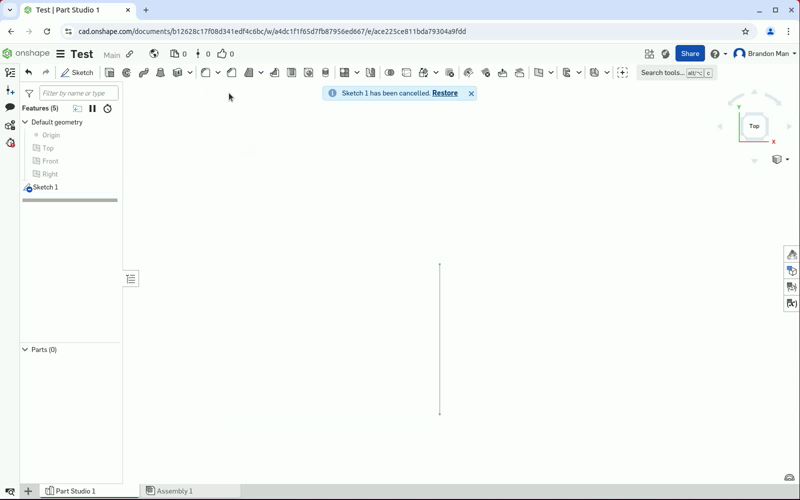
key(shift+h)
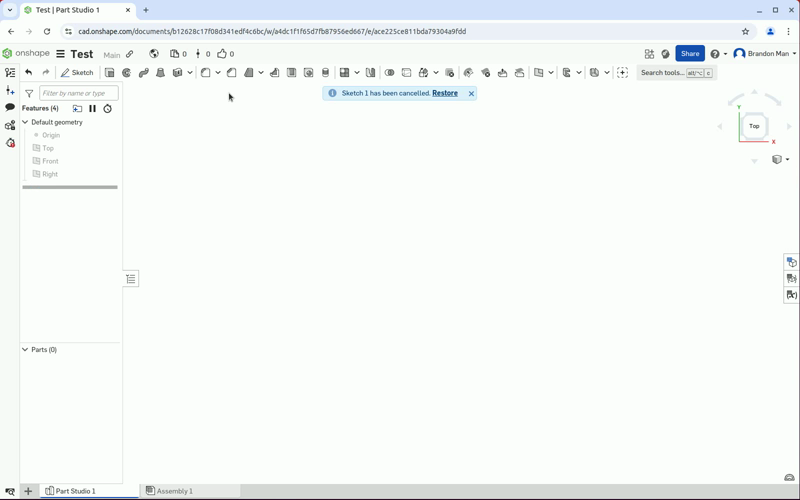
mouse_move(73, 352)
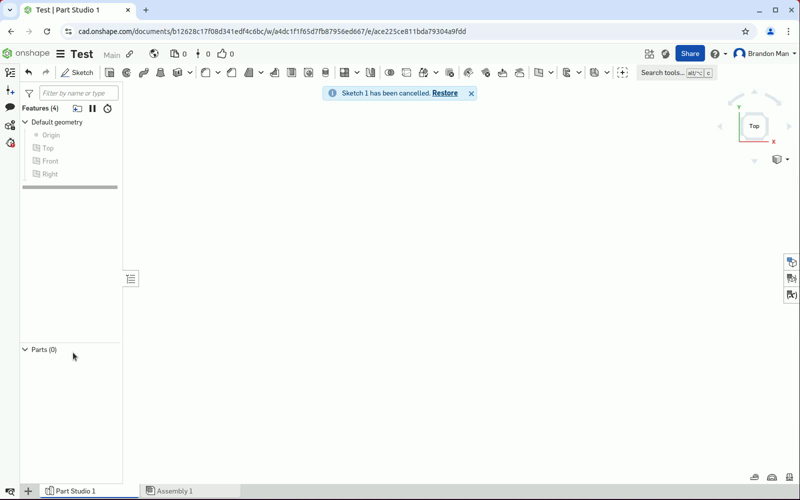
key(y)
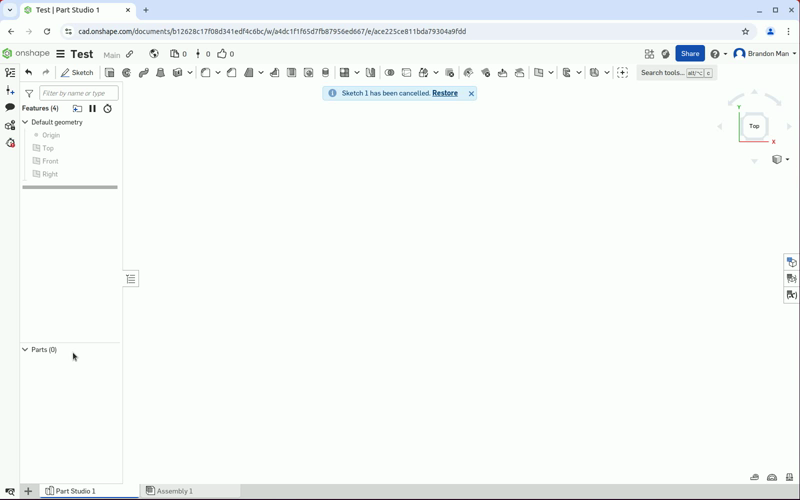
key(shift+p)
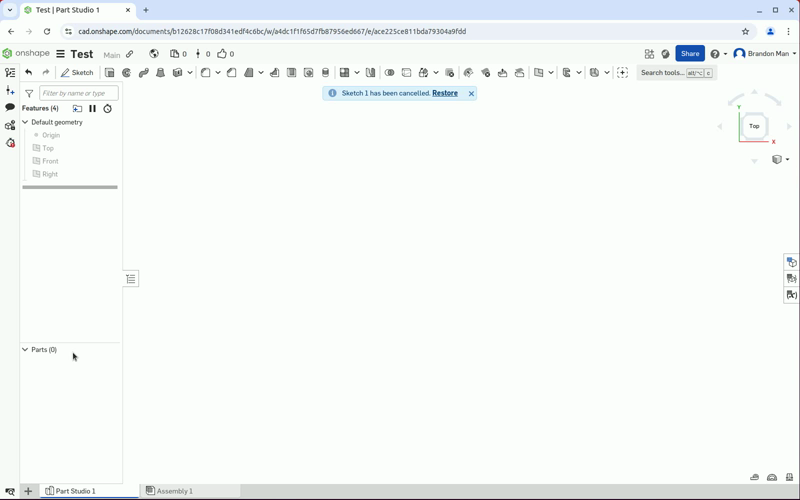
key(space)
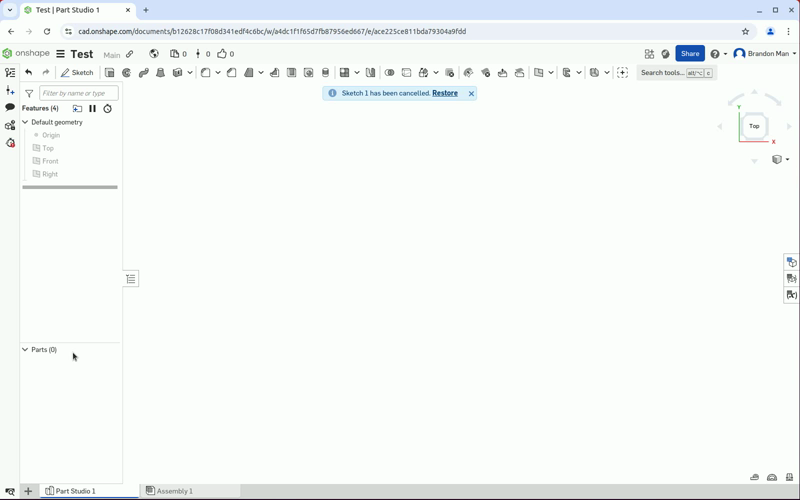
key_down(shift)
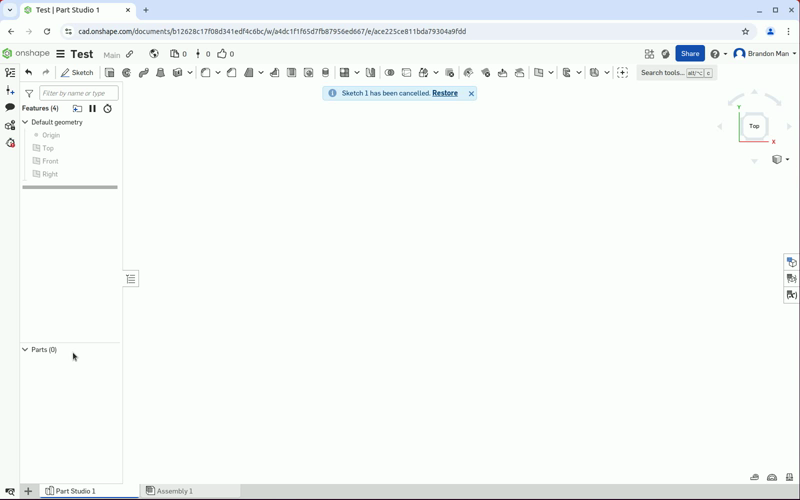
key(up)
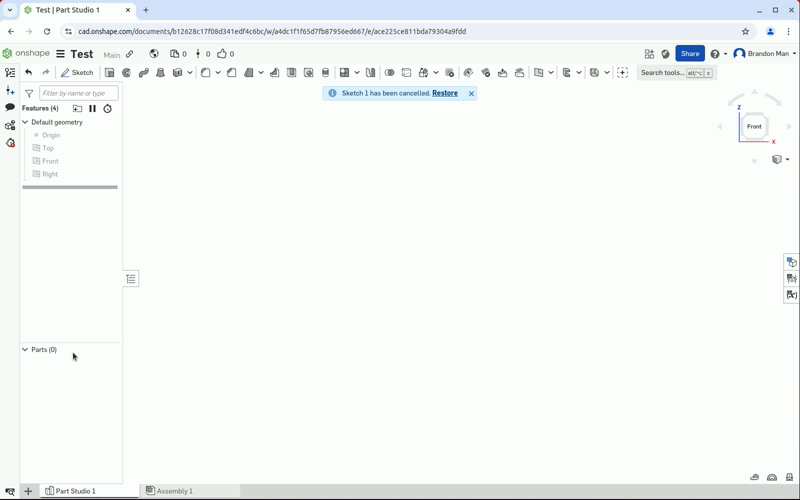
key_up(shift)
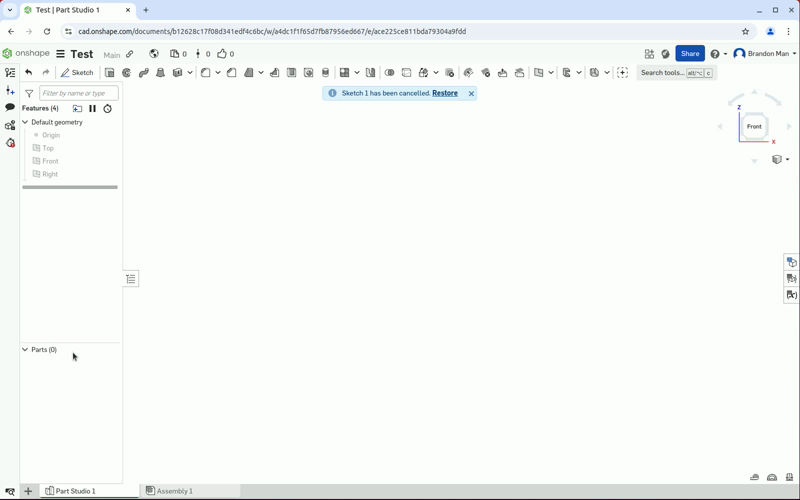
mouse_move(73, 352)
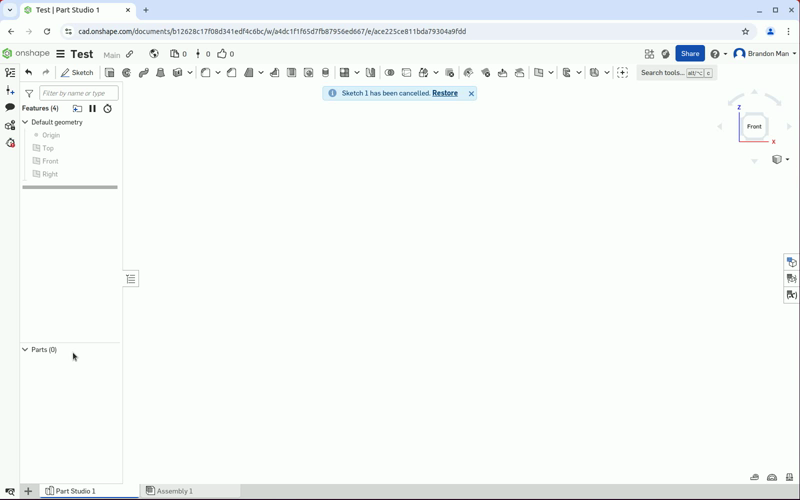
key(shift+y)
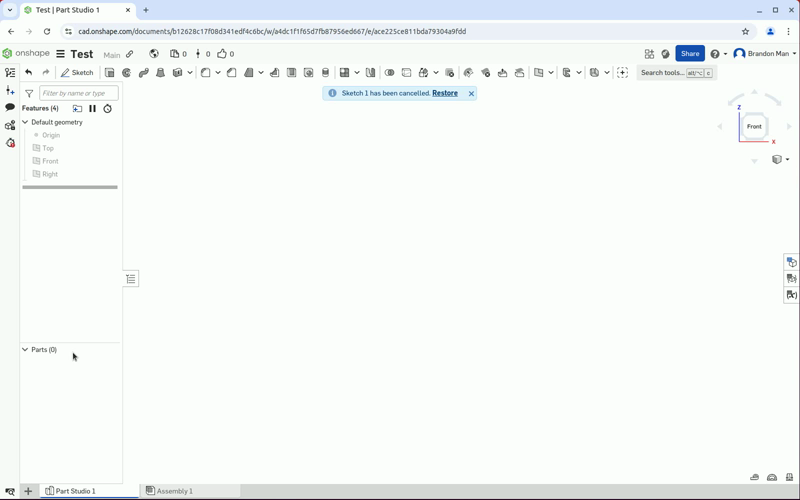
key(shift+s)
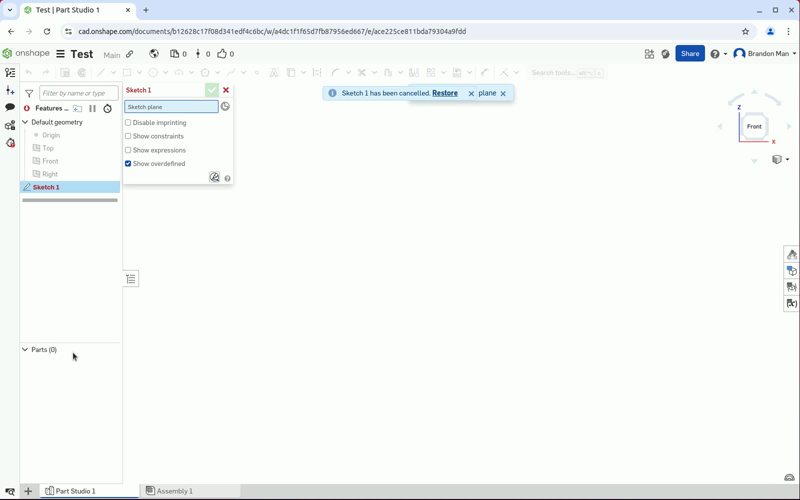
mouse_move(73, 163)
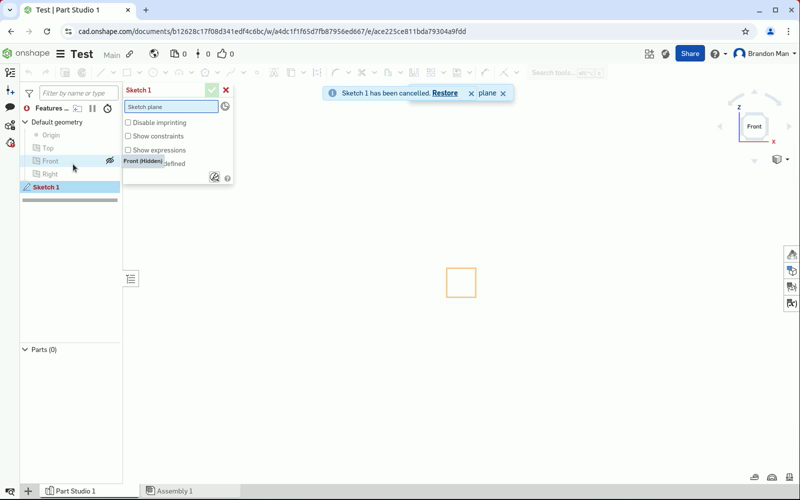
click(73, 163)
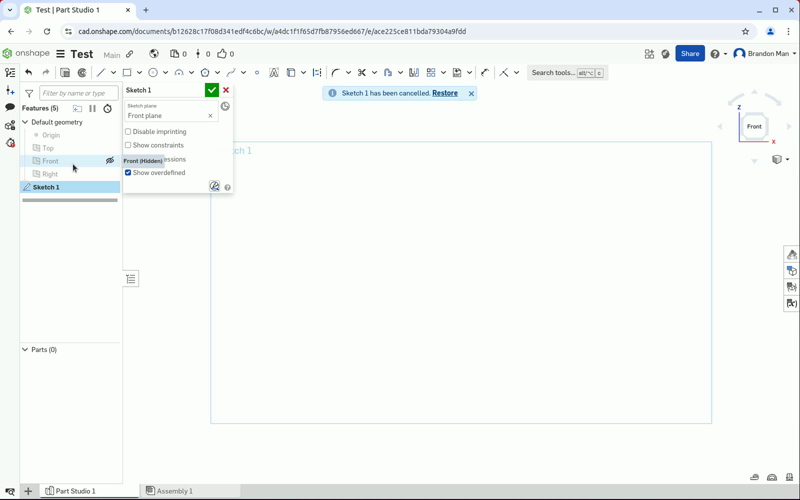
mouse_move(73, 352)
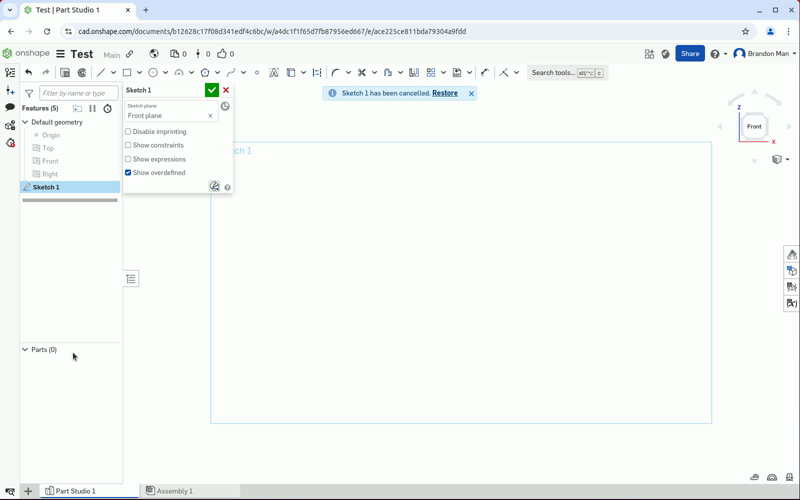
key(y)
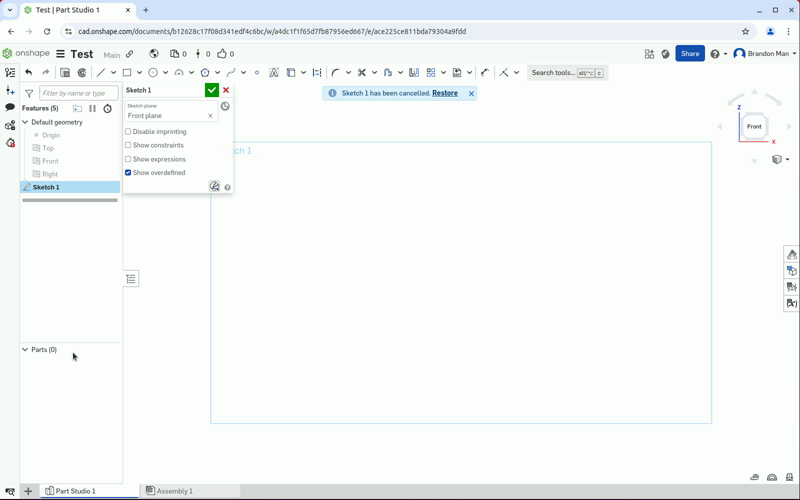
key(l)
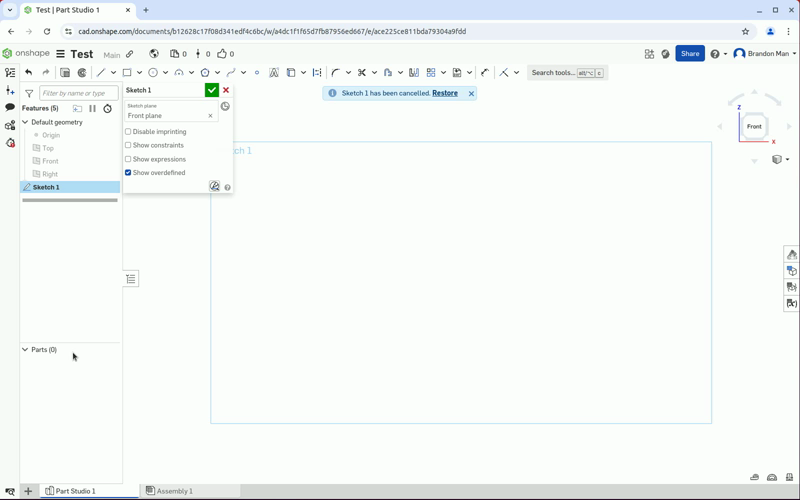
key_down(shift)
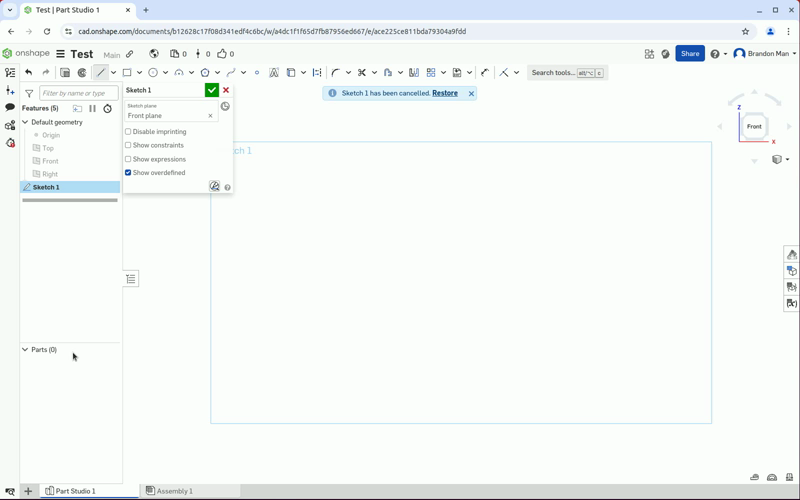
mouse_move(348, 274)
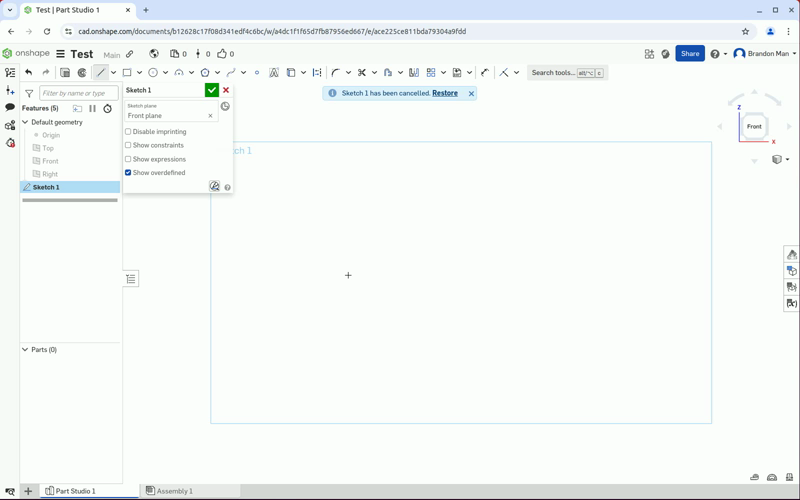
click(348, 274)
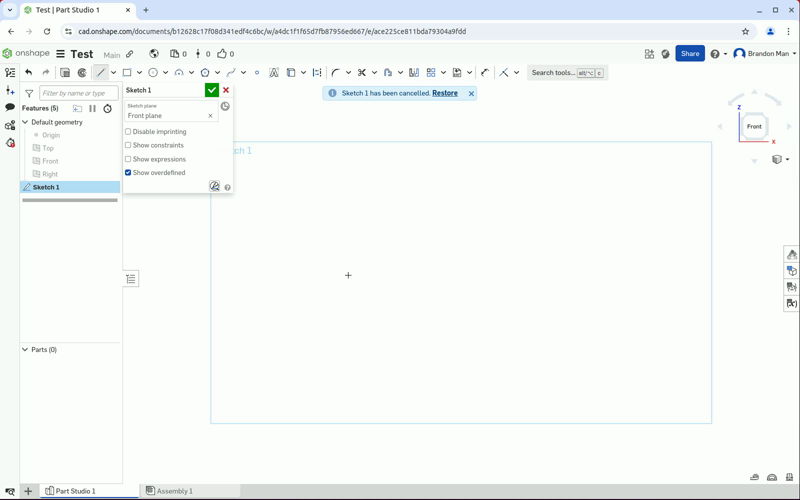
key_up(shift)
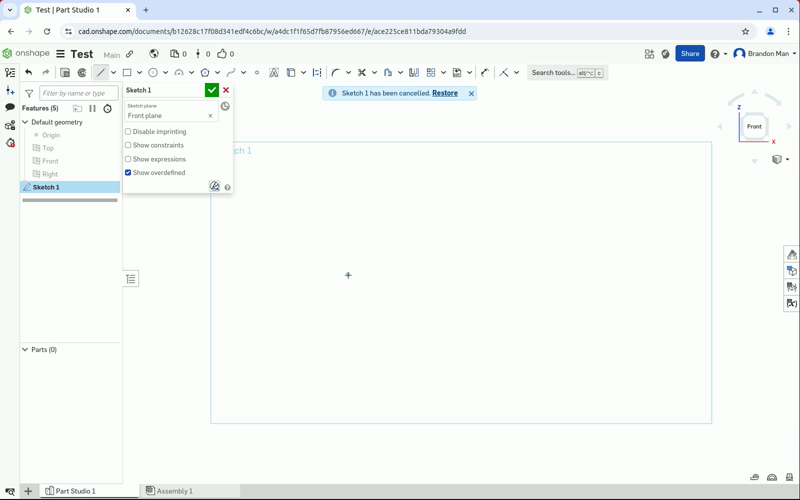
key_down(shift)
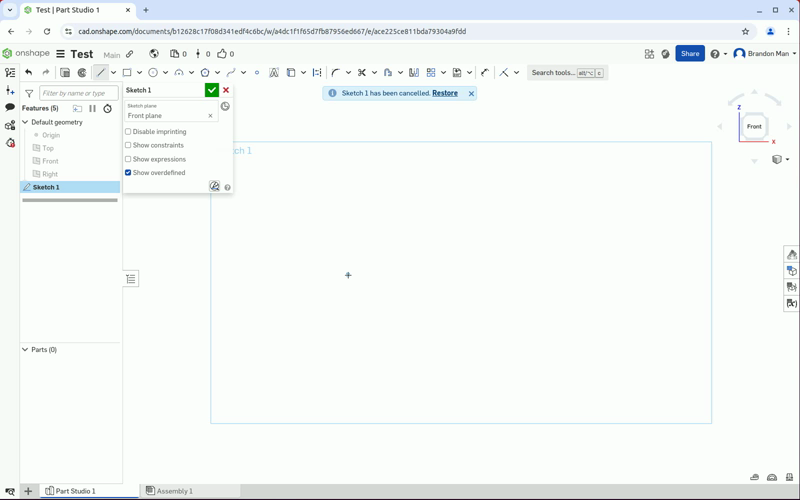
mouse_move(423, 274)
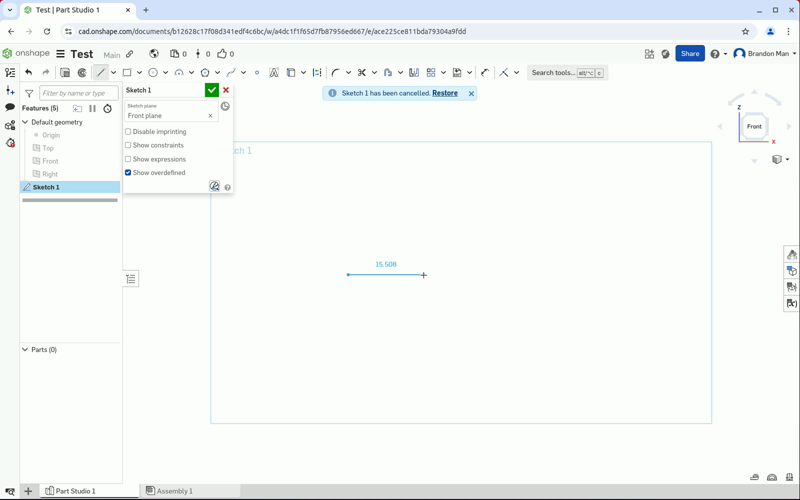
click(423, 274)
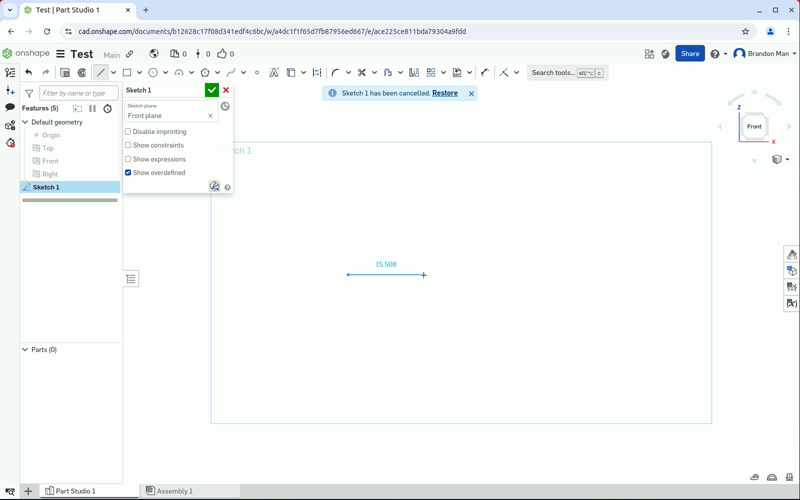
key_up(shift)
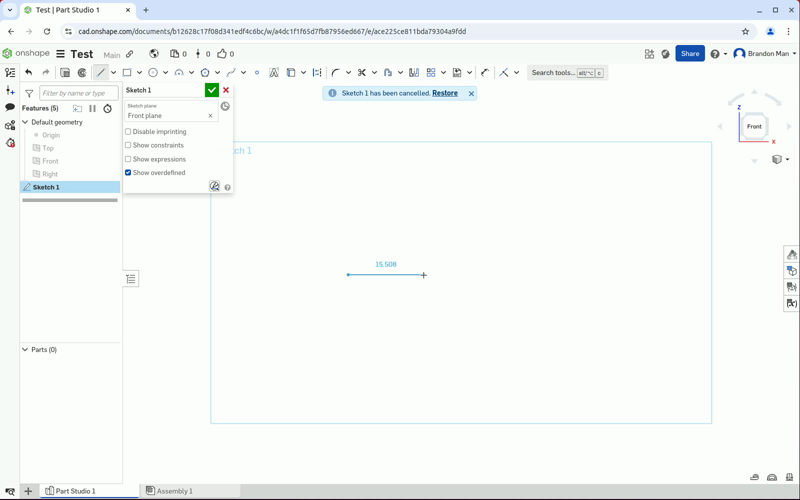
key_down(shift)
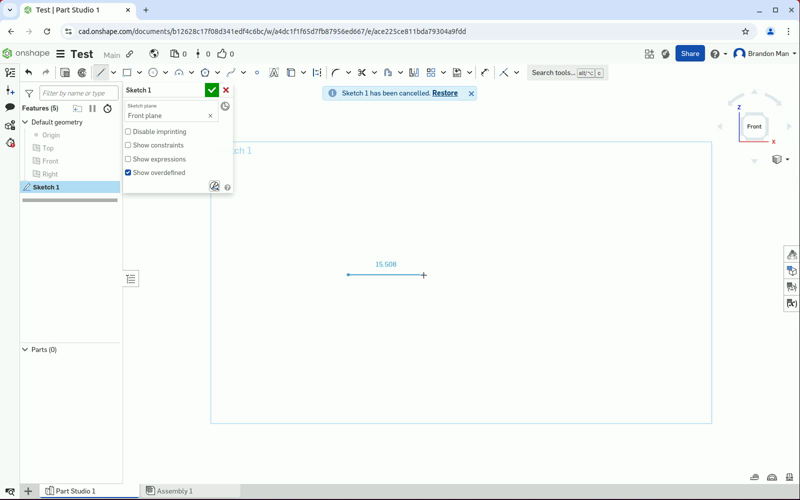
mouse_move(392, 219)
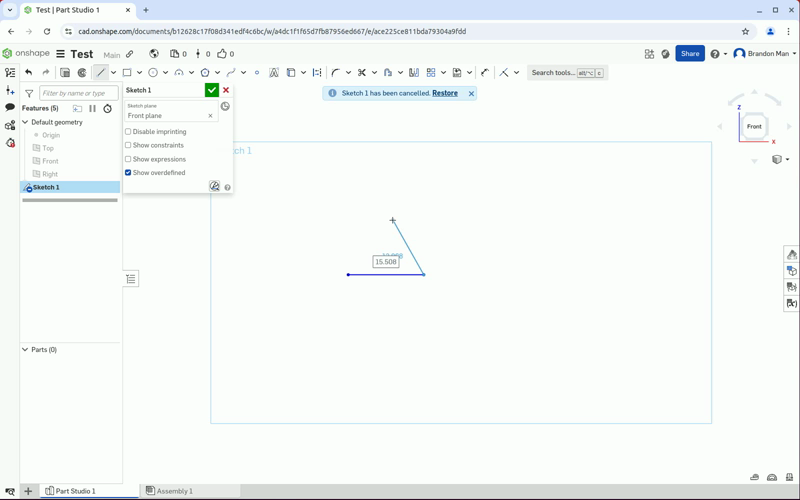
click(392, 219)
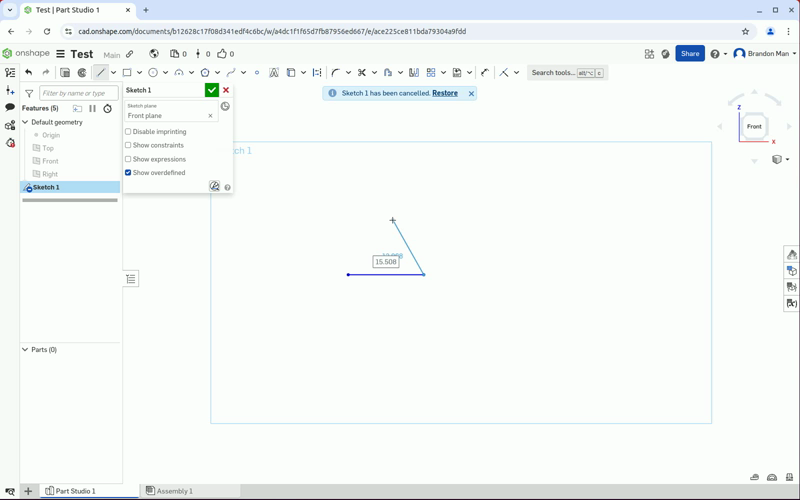
key_up(shift)
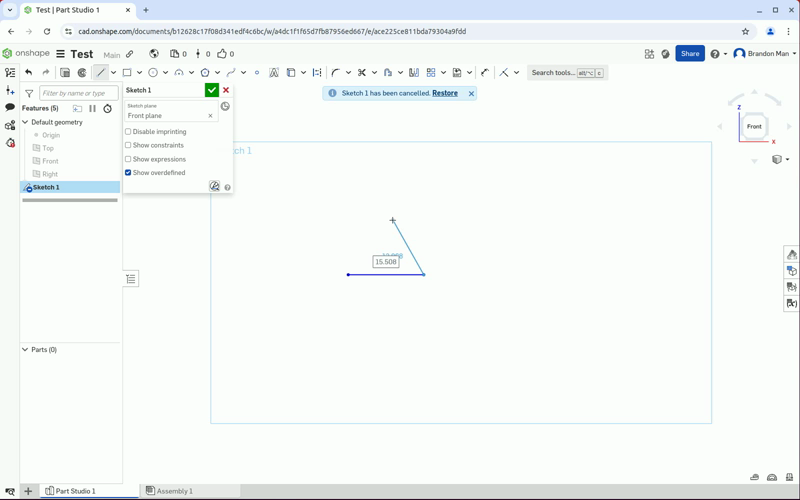
key_down(shift)
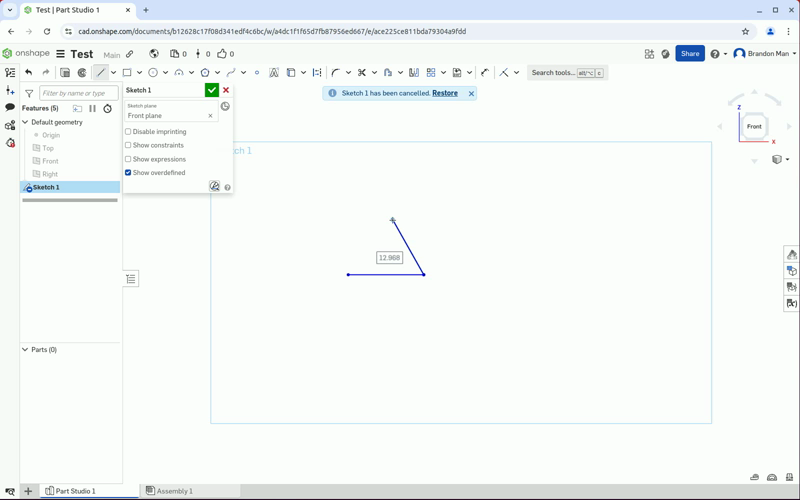
mouse_move(348, 274)
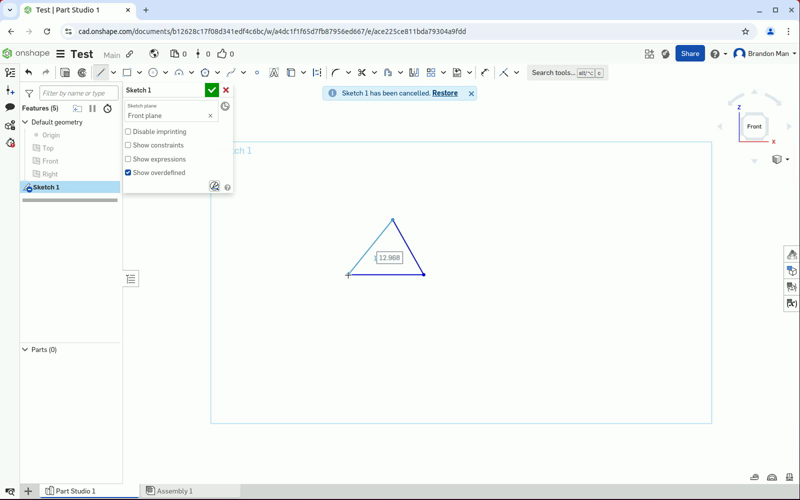
key_up(shift)
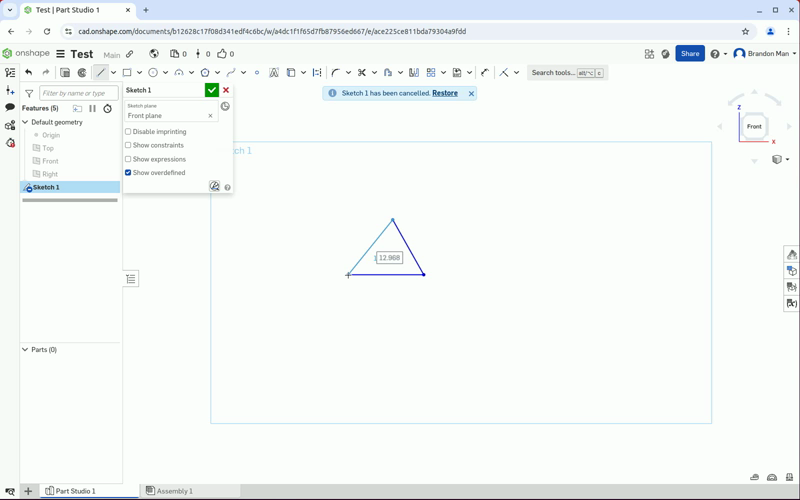
click(348, 274)
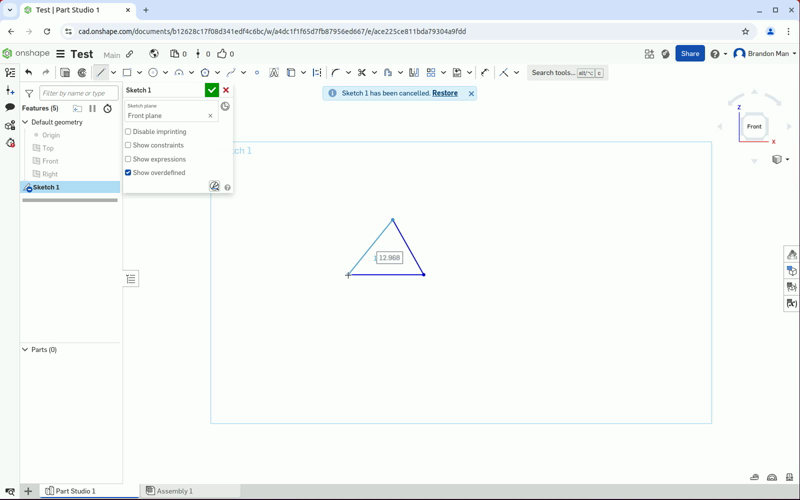
key(esc)
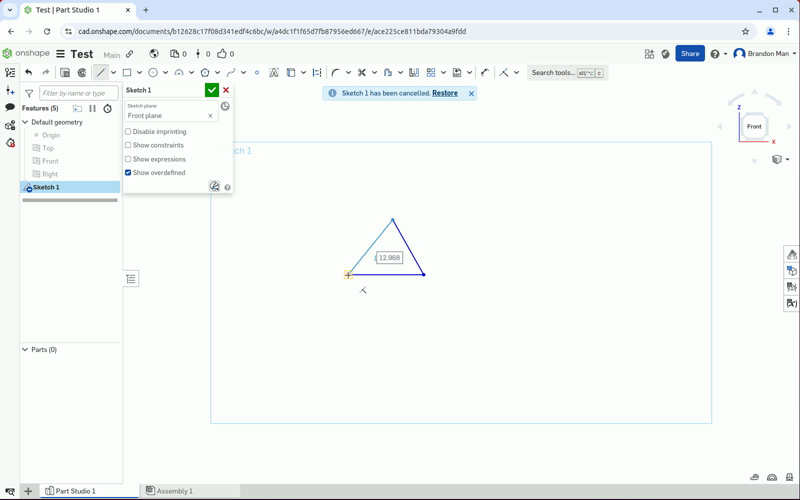
mouse_move(366, 258)
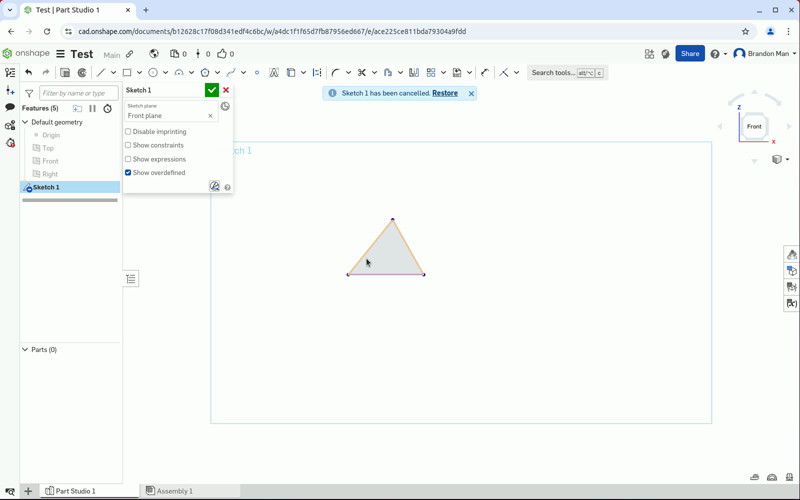
click(366, 258)
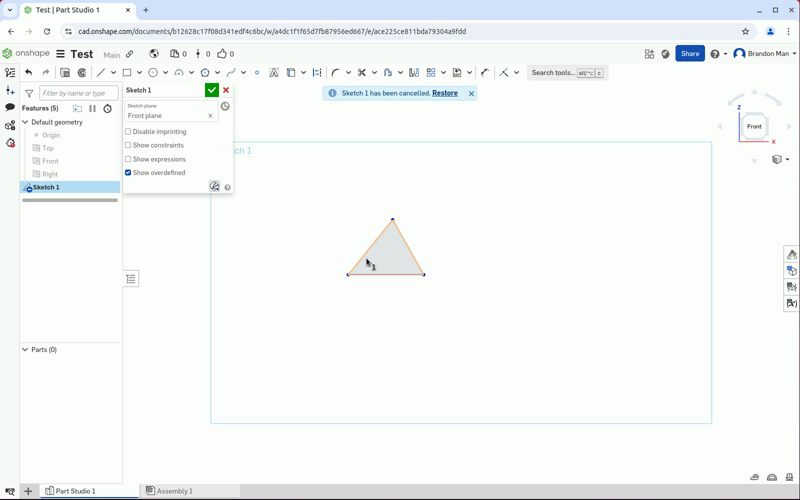
mouse_move(73, 352)
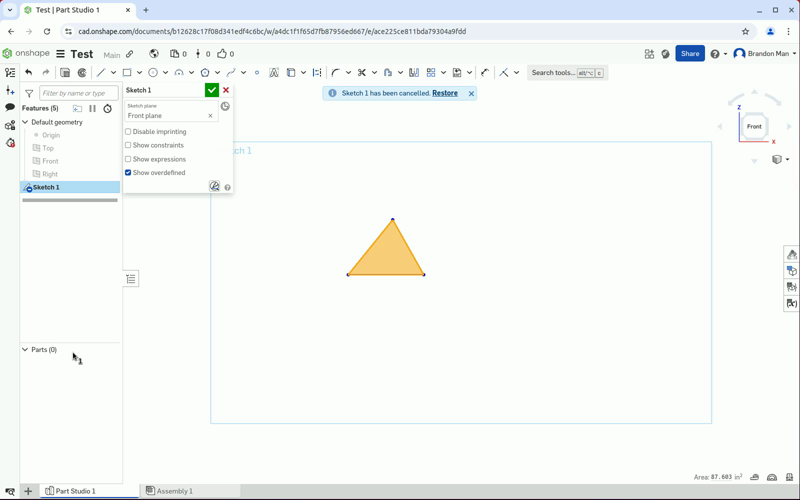
key(shift+y)
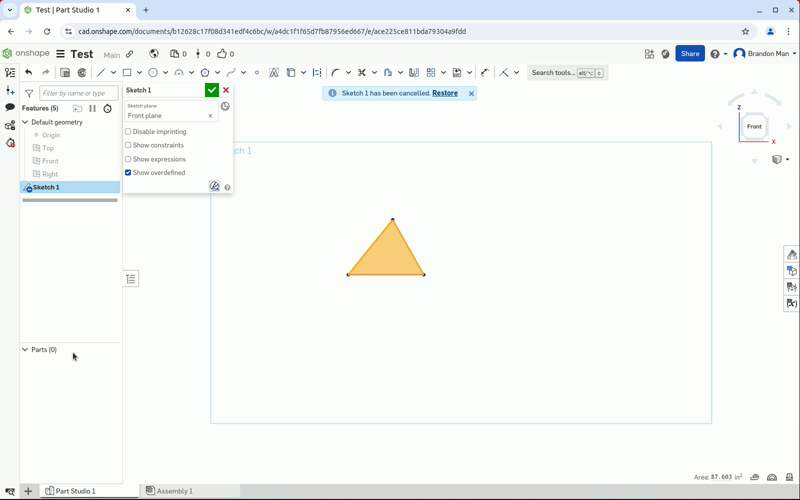
key(shift+e)
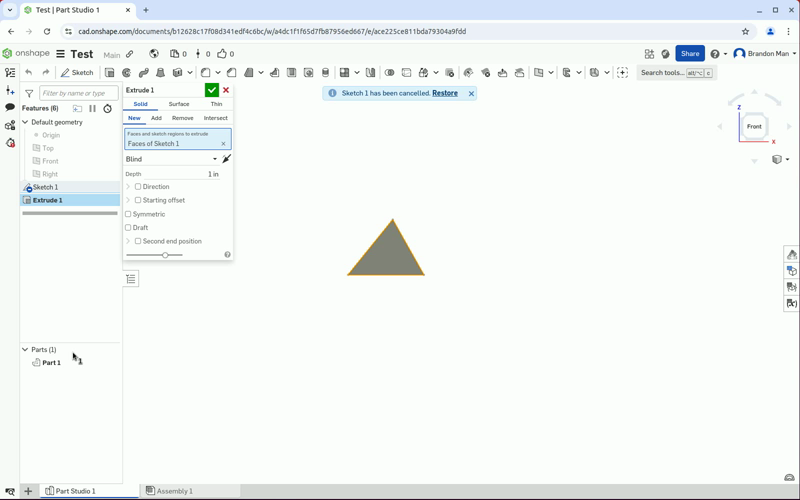
mouse_move(143, 106)
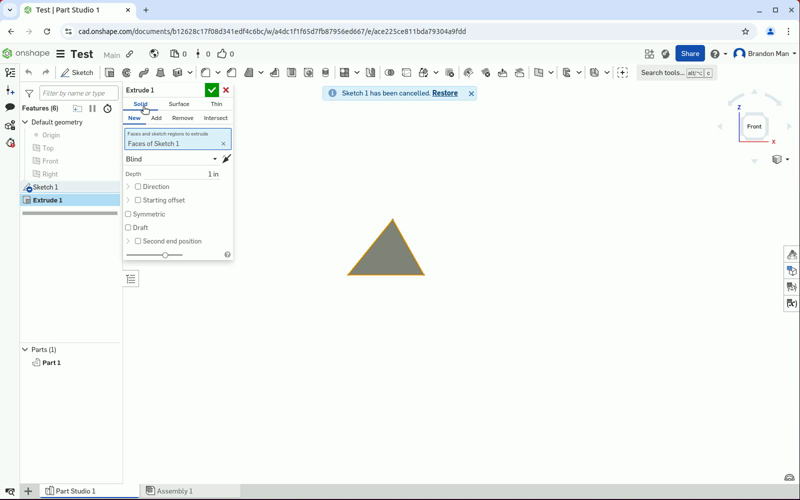
click(143, 106)
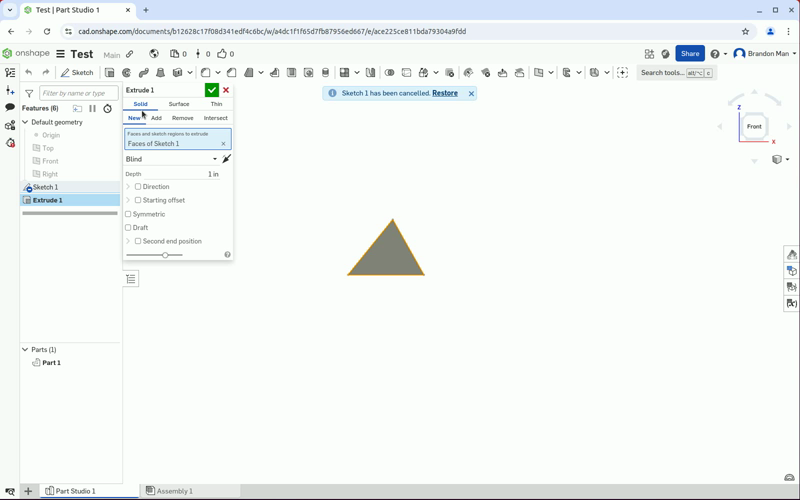
mouse_move(137, 120)
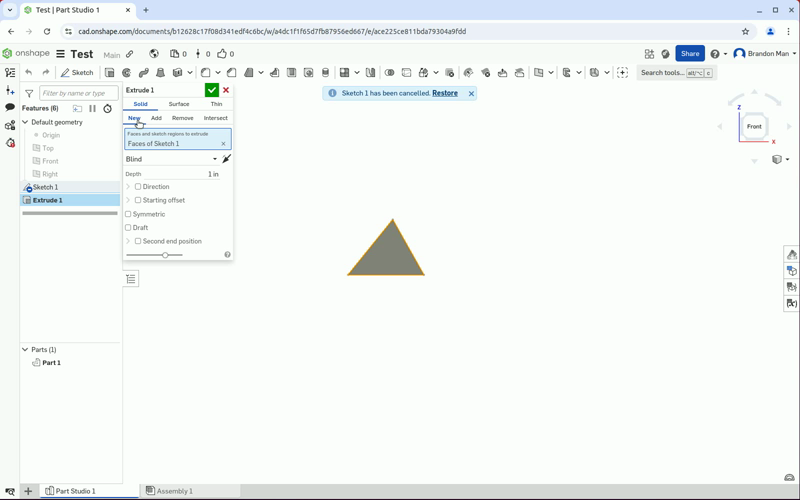
click(137, 120)
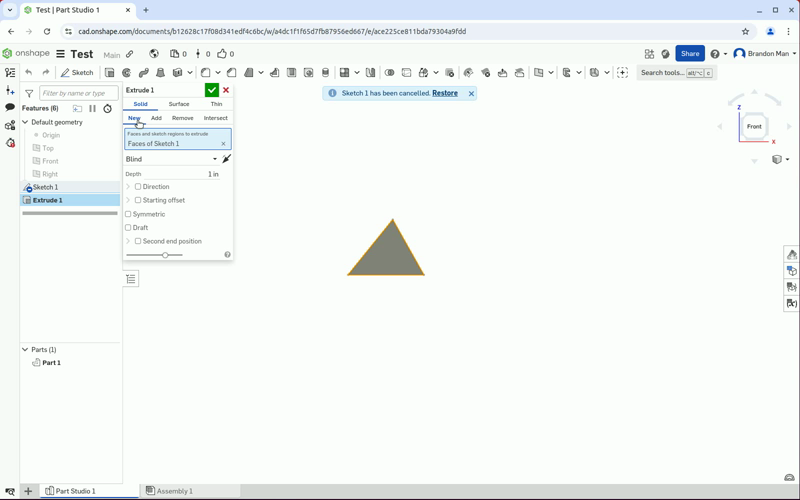
key(tab, 4)
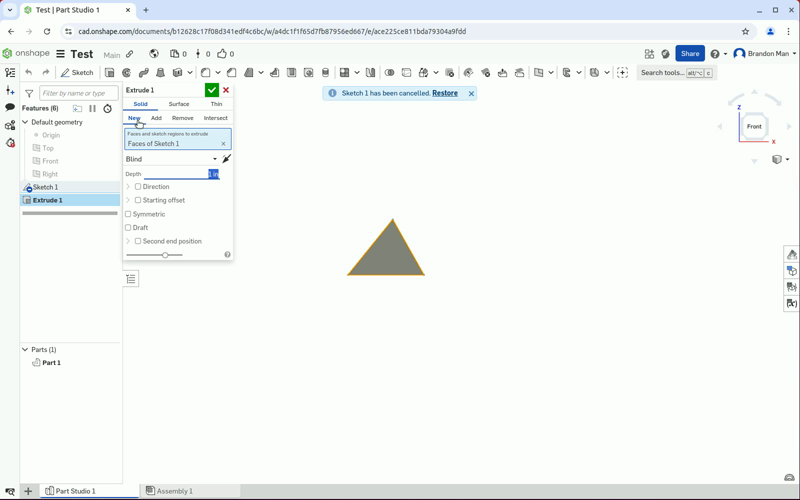
text(12.758)
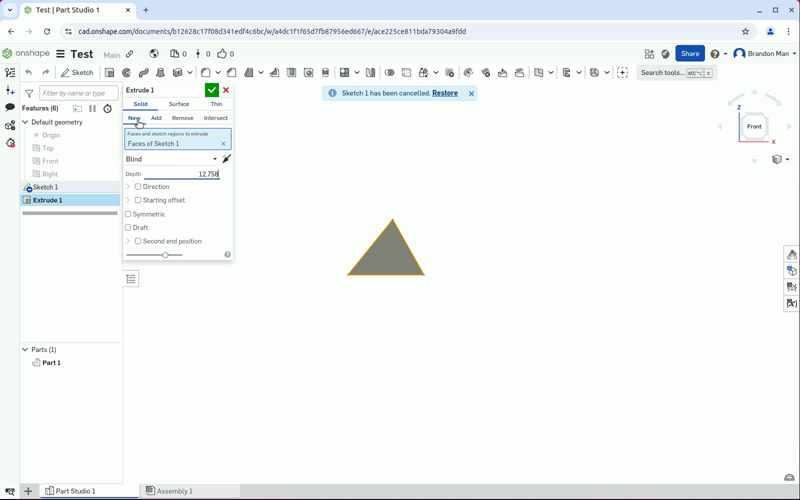
key(enter)
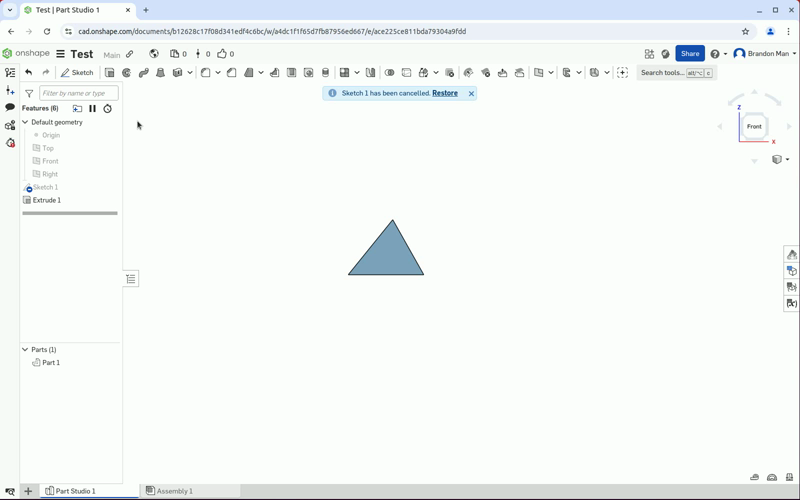
key(shift+h)
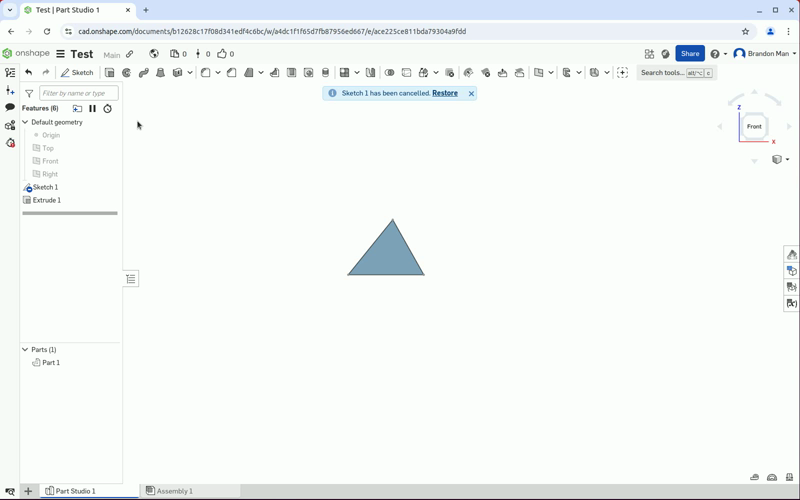
key(shift+h)
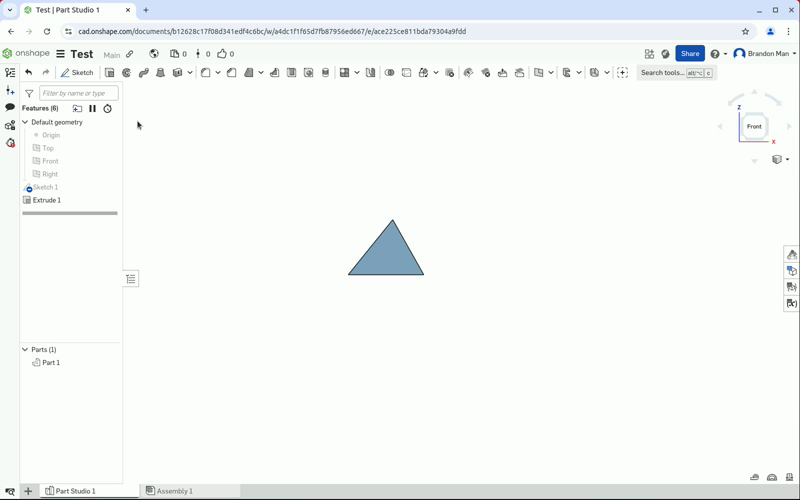
mouse_move(73, 189)
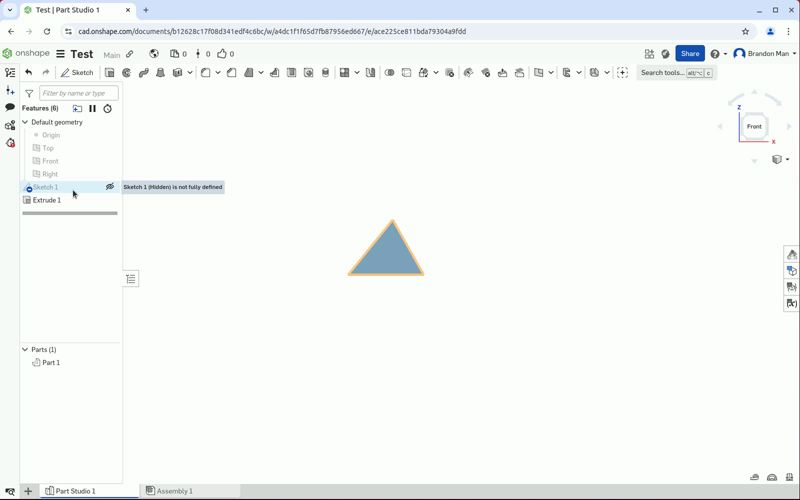
click(73, 189)
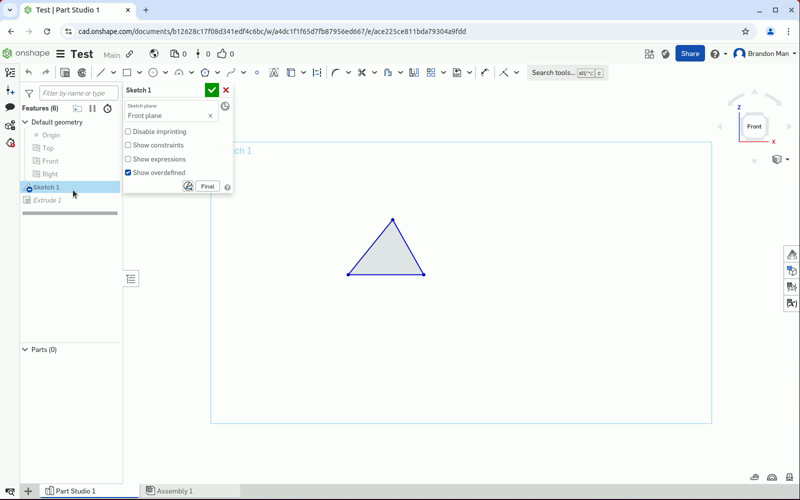
mouse_move(229, 92)
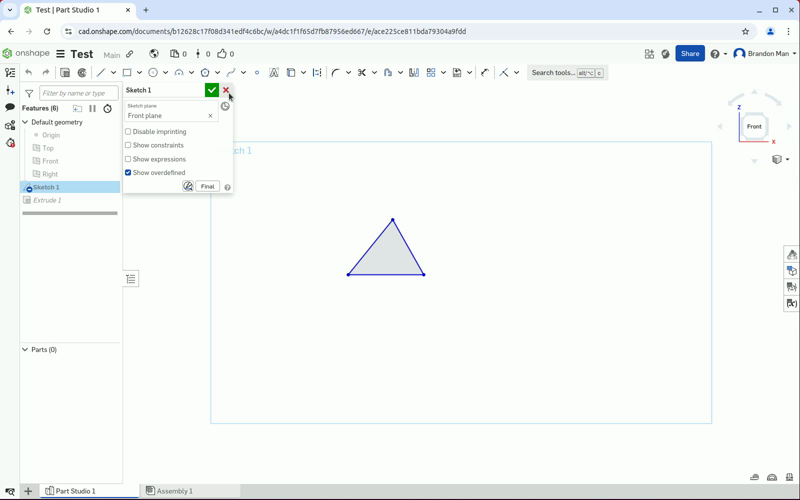
click(229, 92)
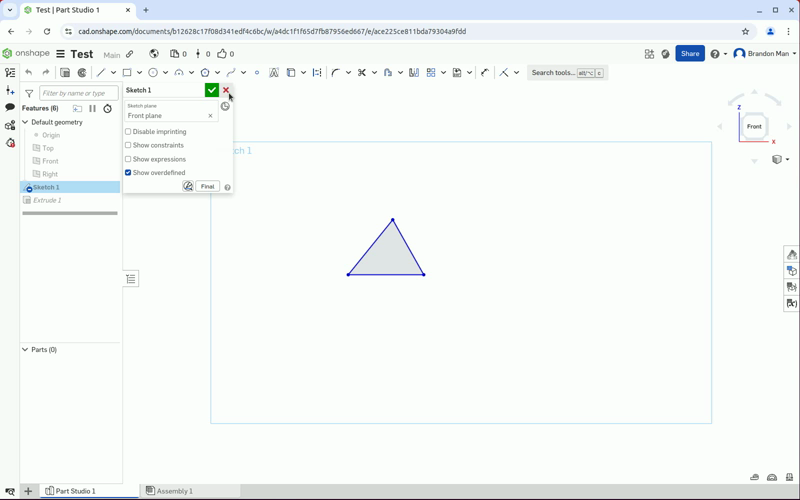
key(shift+s)
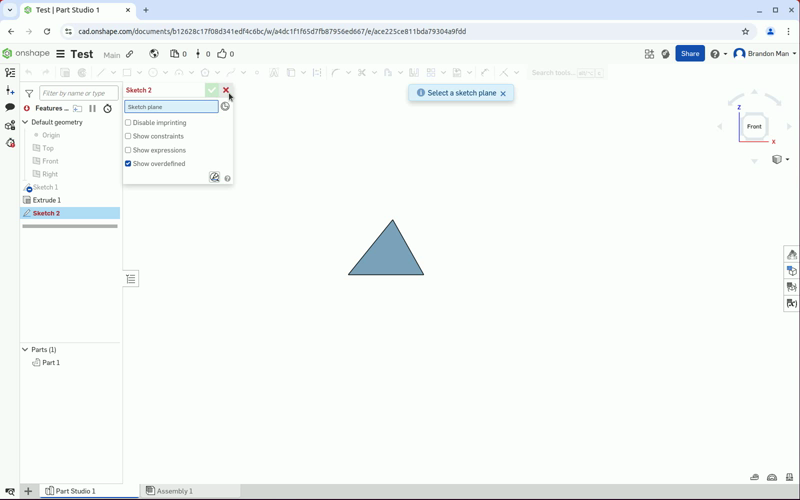
mouse_move(73, 163)
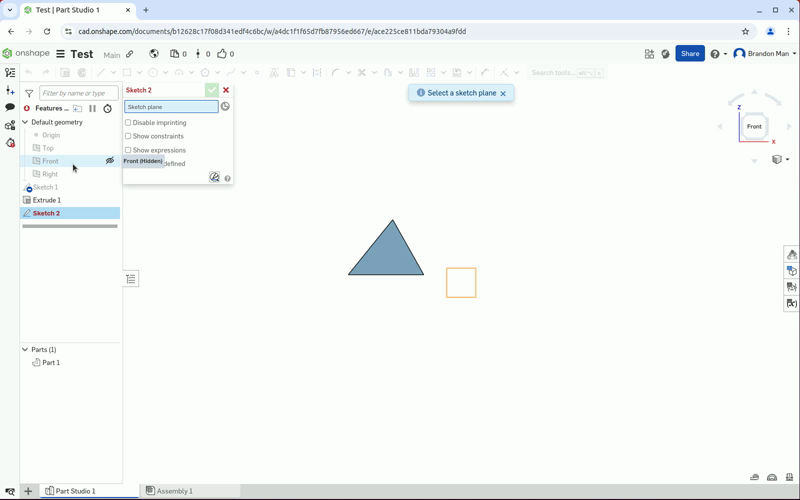
click(73, 163)
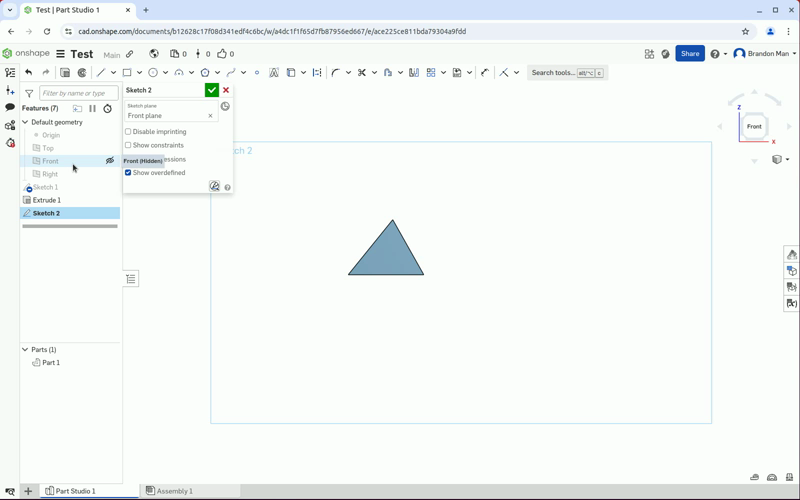
mouse_move(73, 352)
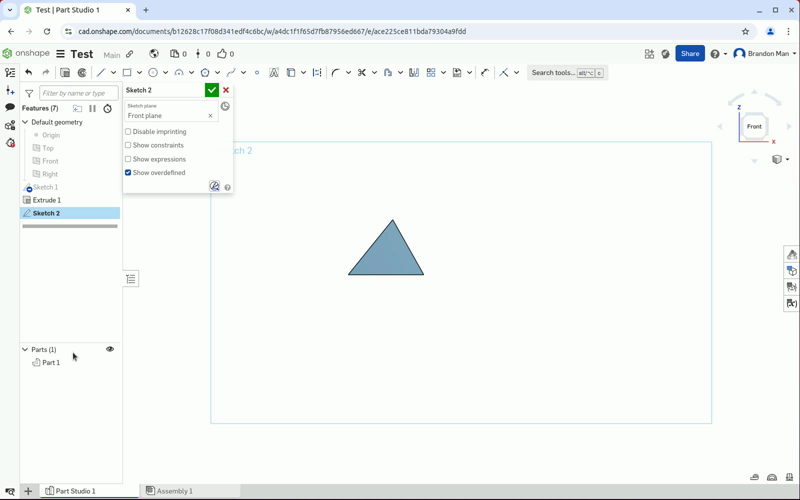
key(y)
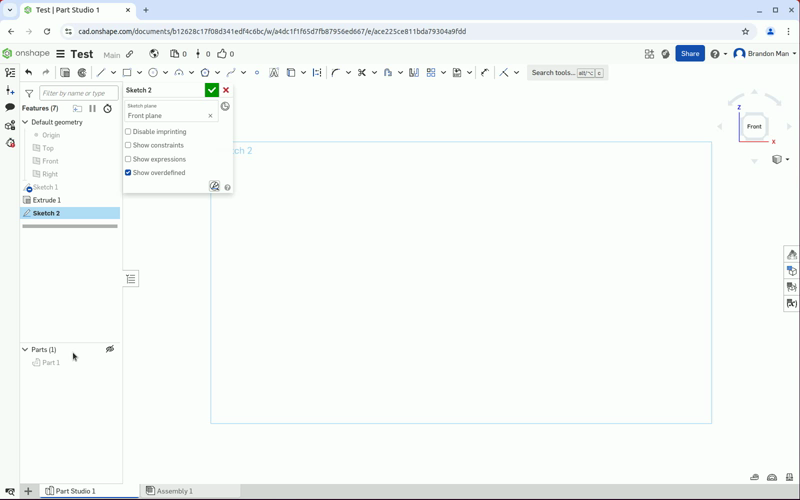
key(l)
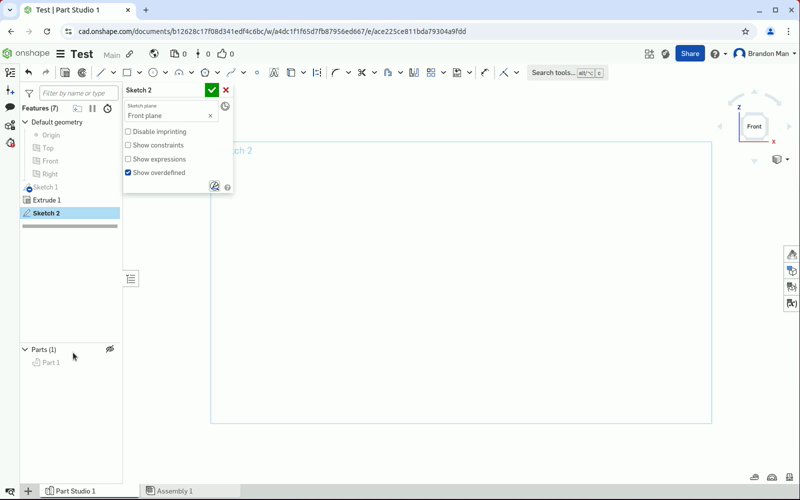
key_down(shift)
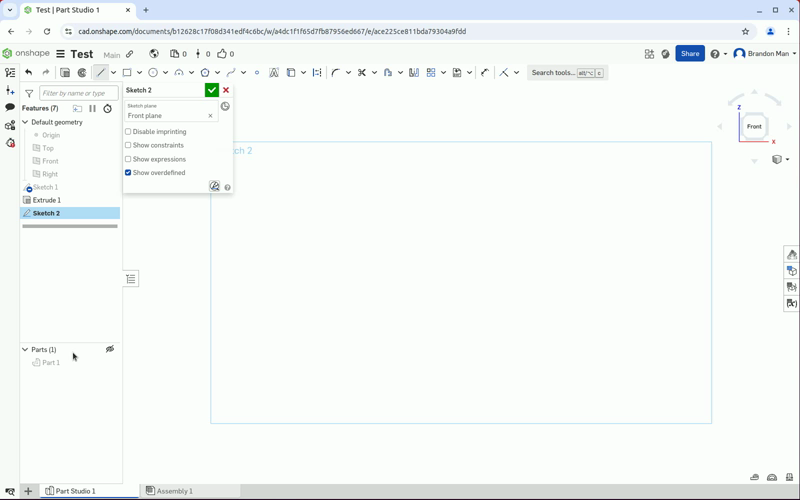
mouse_move(452, 274)
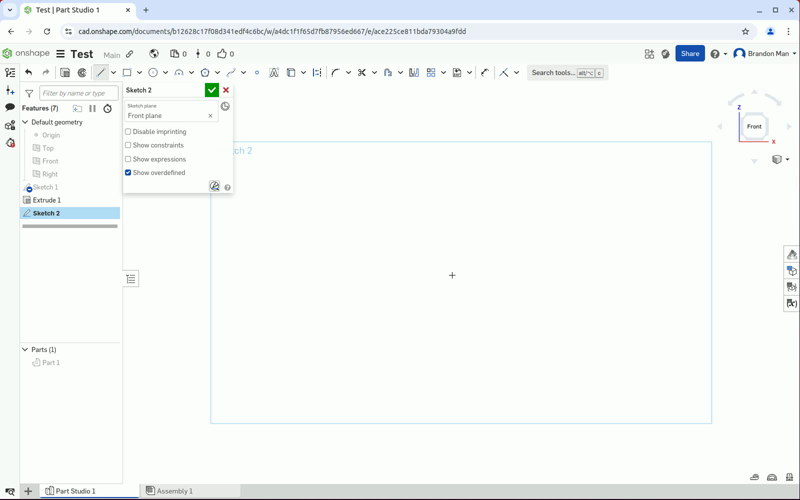
click(452, 274)
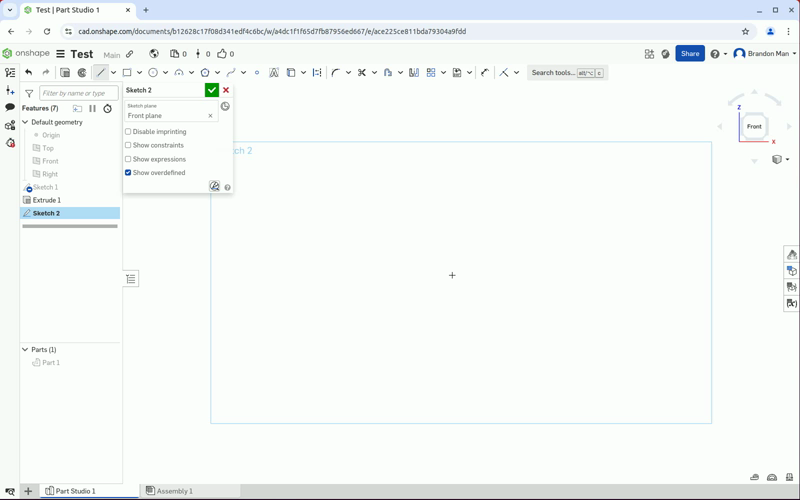
key_up(shift)
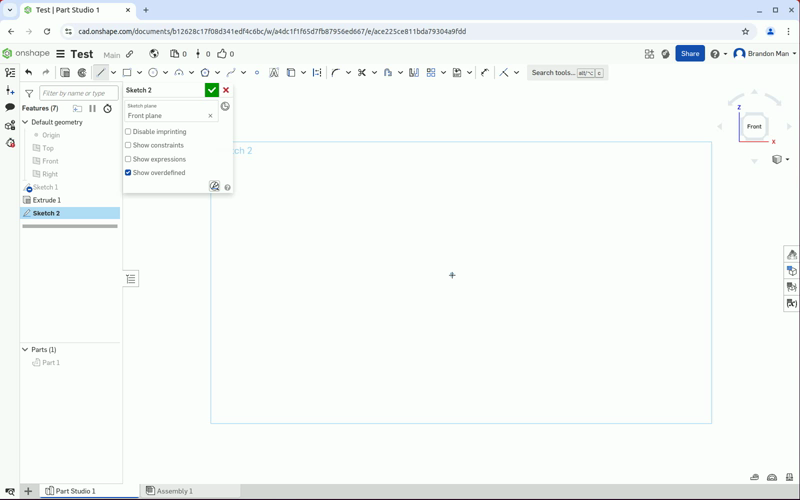
key_down(shift)
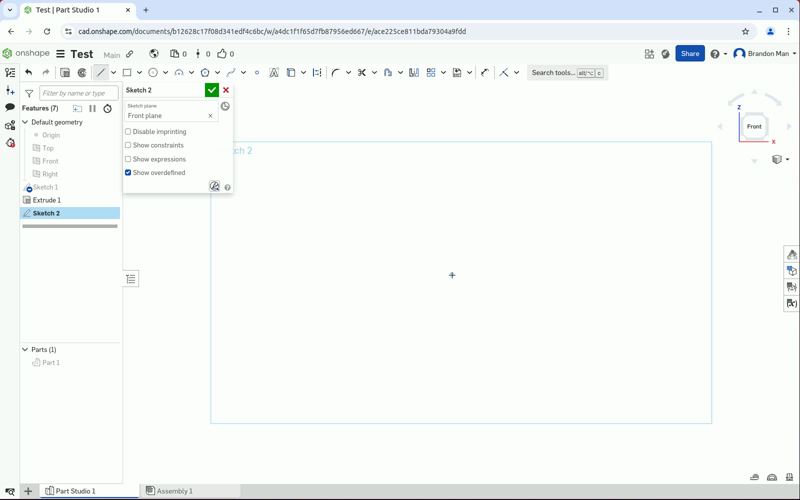
mouse_move(482, 274)
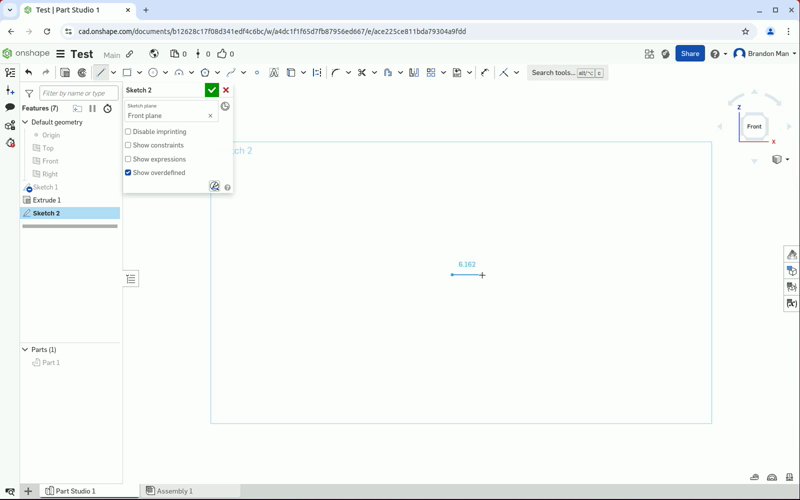
mouse_move(461, 274)
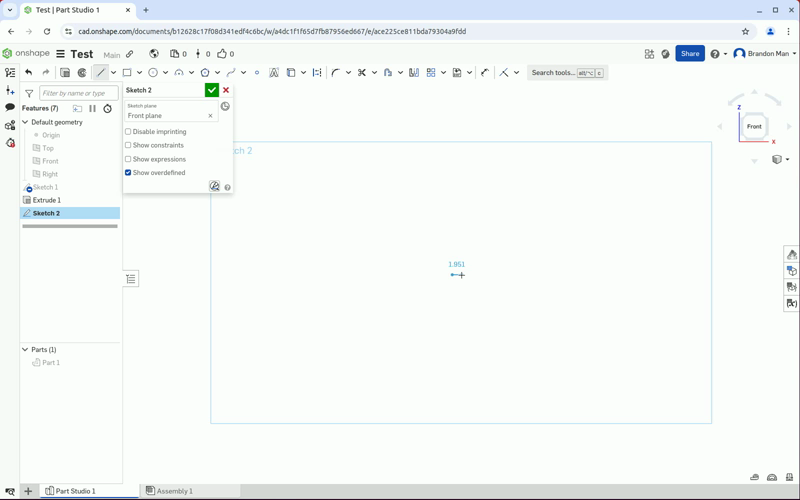
click(461, 274)
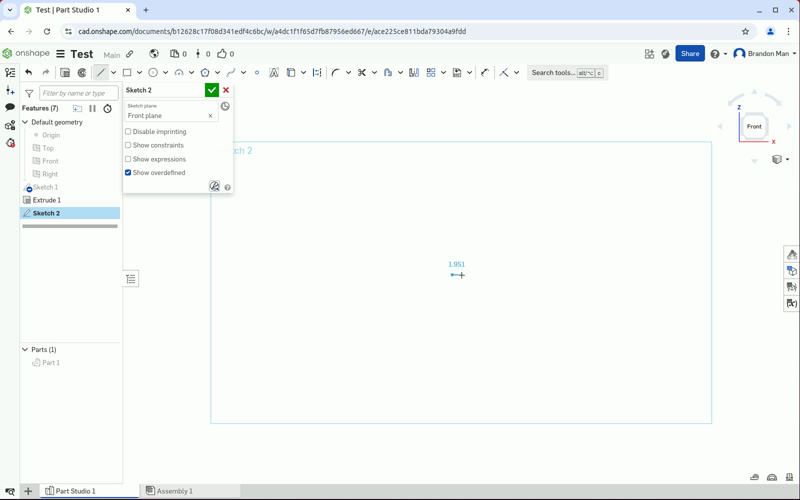
key_up(shift)
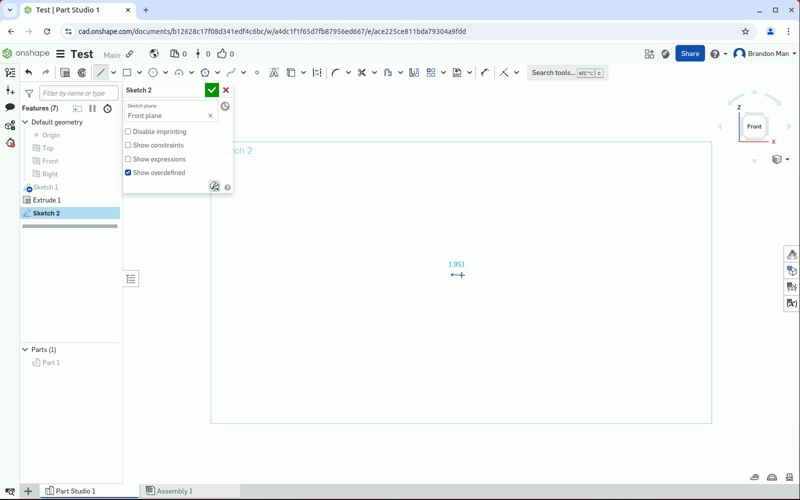
key_down(shift)
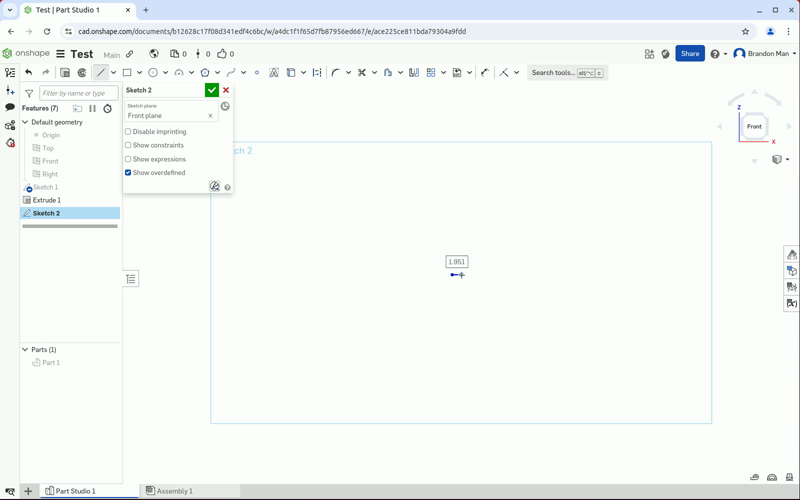
mouse_move(491, 274)
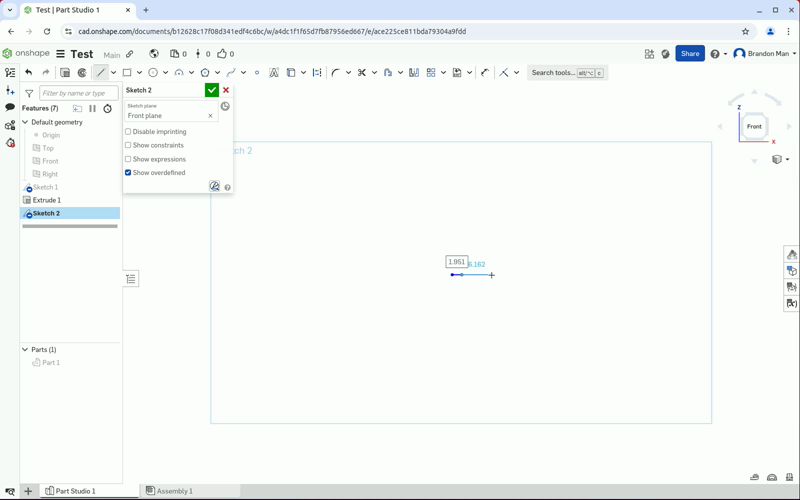
mouse_move(461, 268)
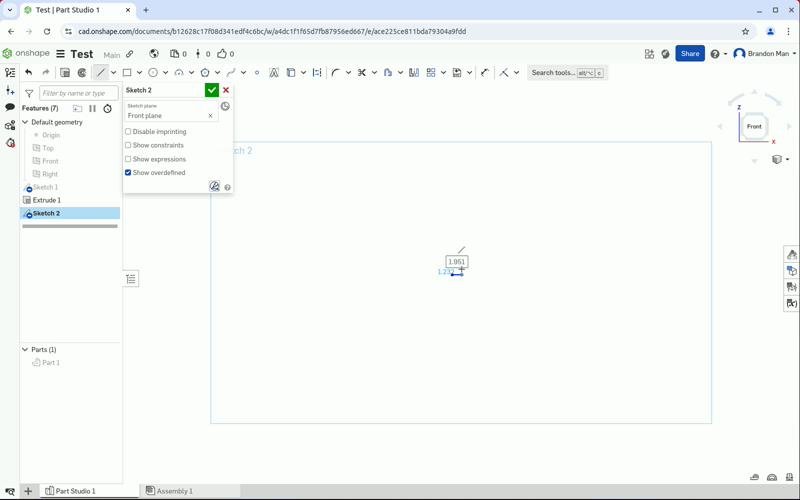
scroll(6)
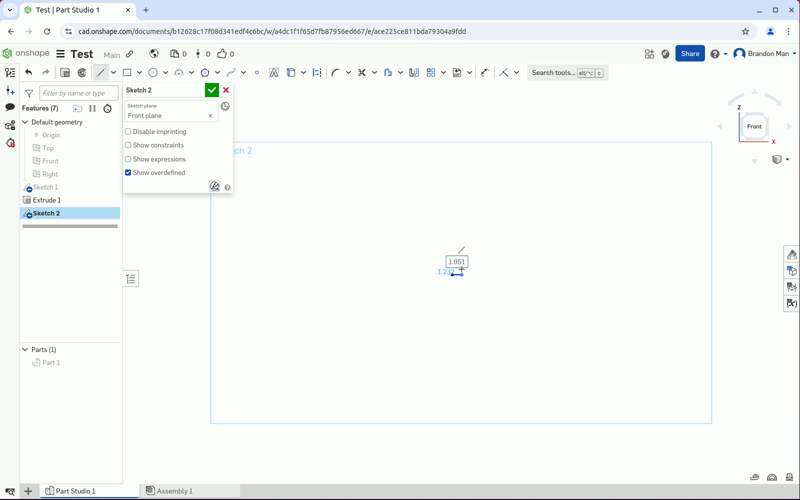
scroll(6)
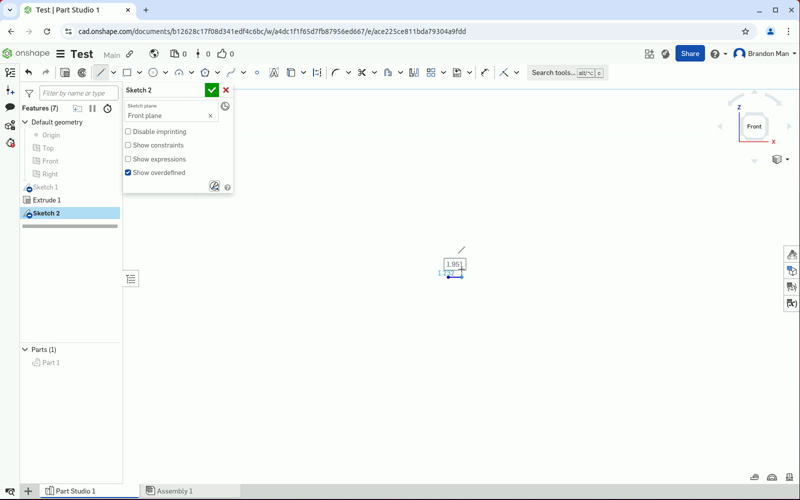
scroll(6)
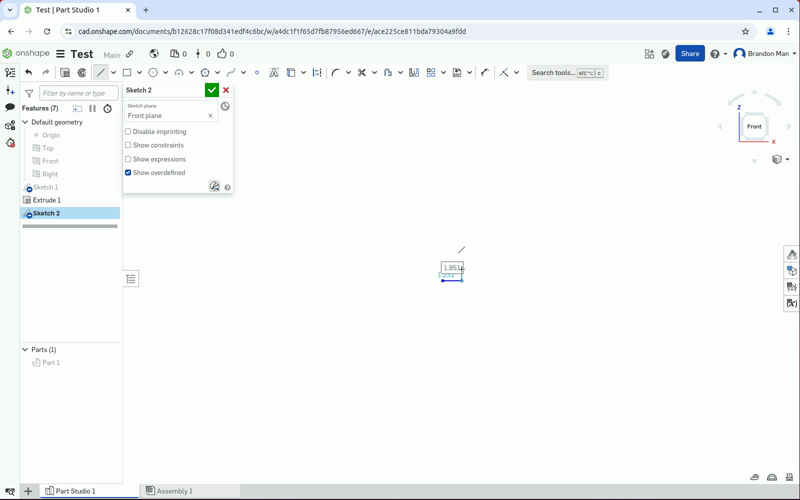
scroll(6)
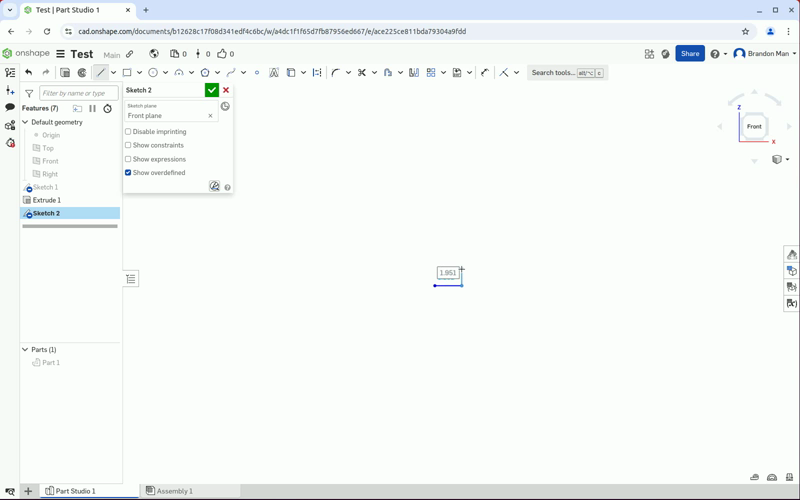
scroll(6)
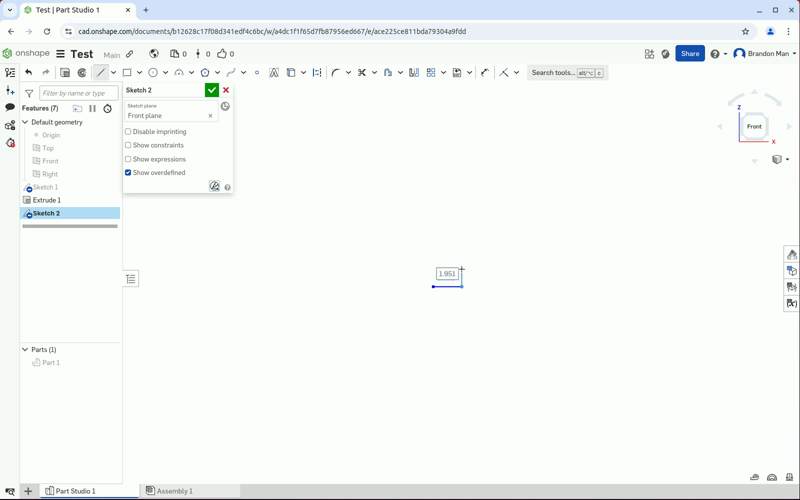
scroll(6)
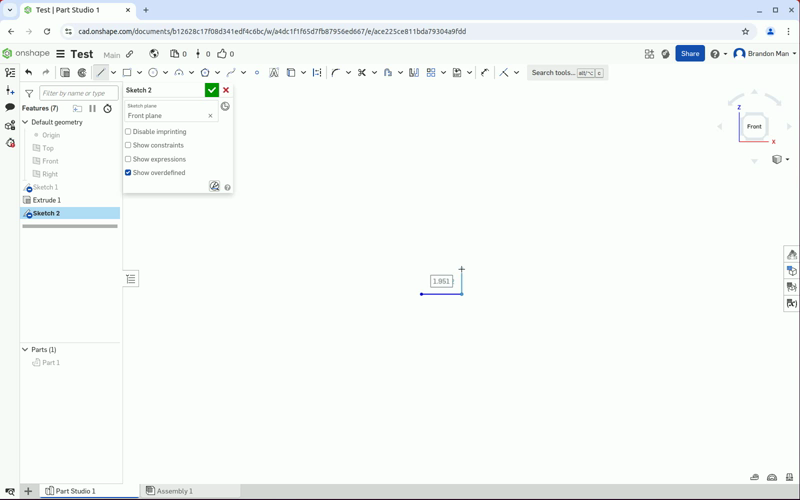
scroll(6)
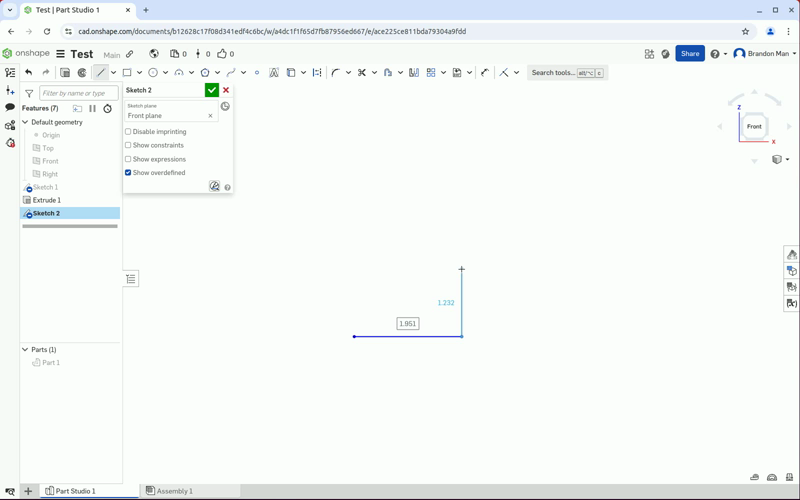
click(461, 268)
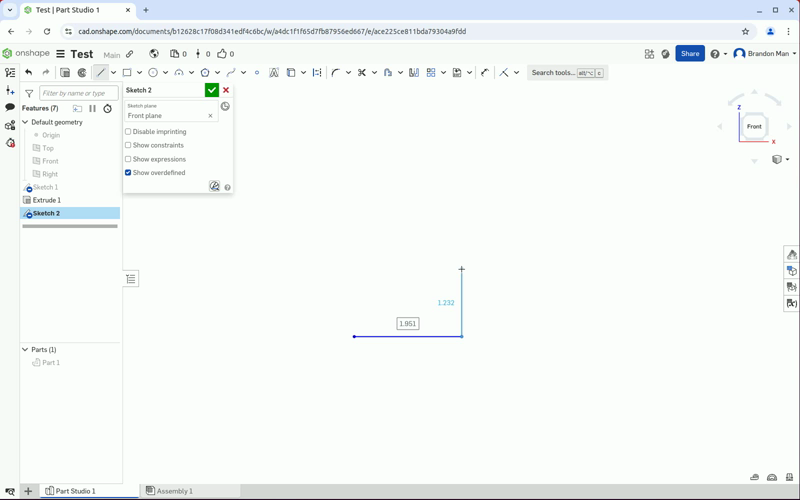
scroll(-6)
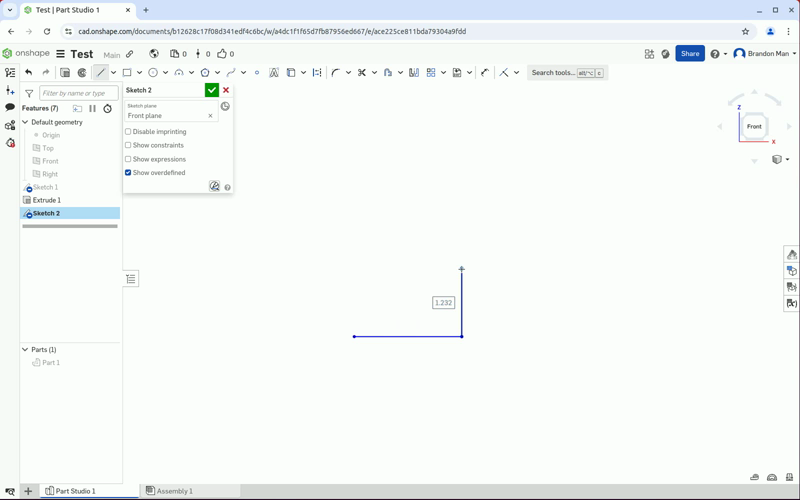
scroll(-6)
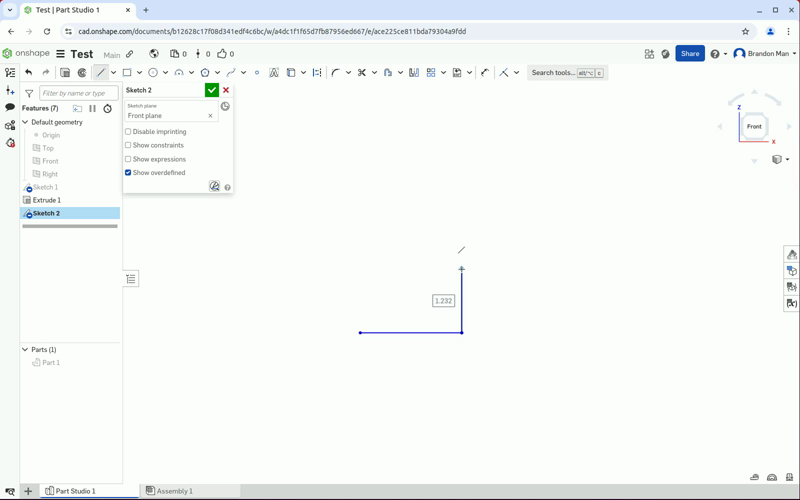
scroll(-6)
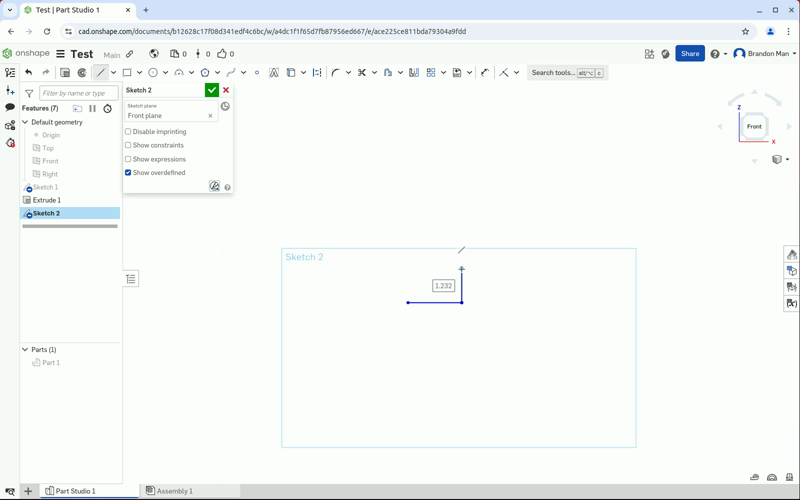
scroll(-6)
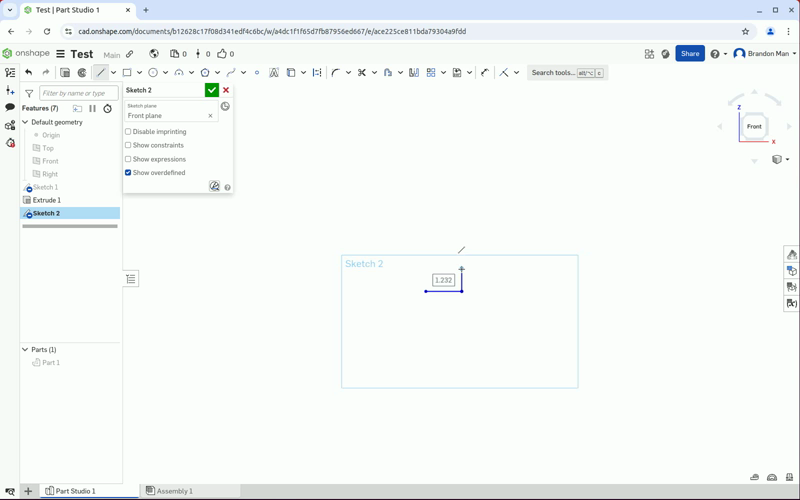
scroll(-6)
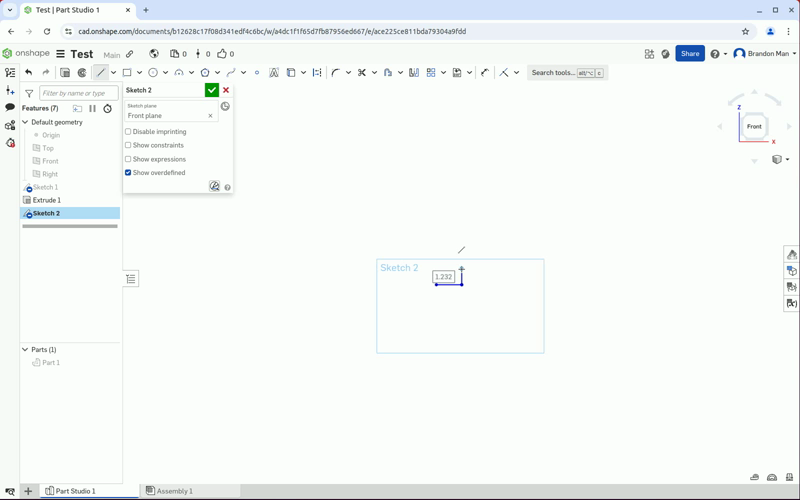
scroll(-6)
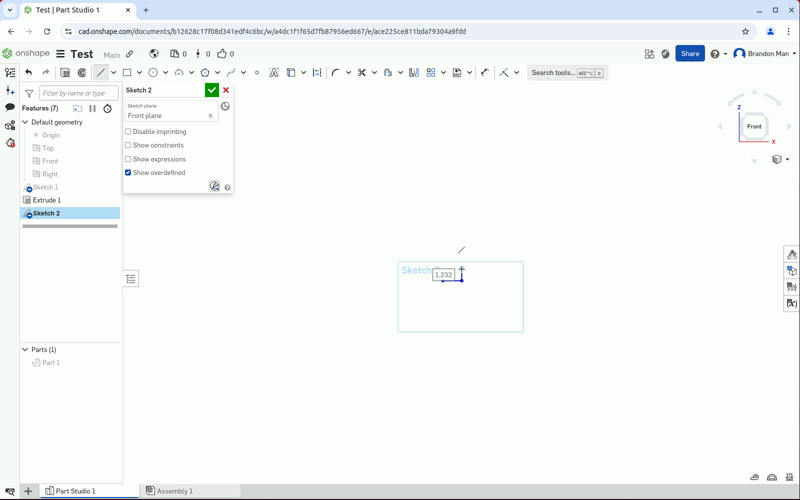
scroll(-6)
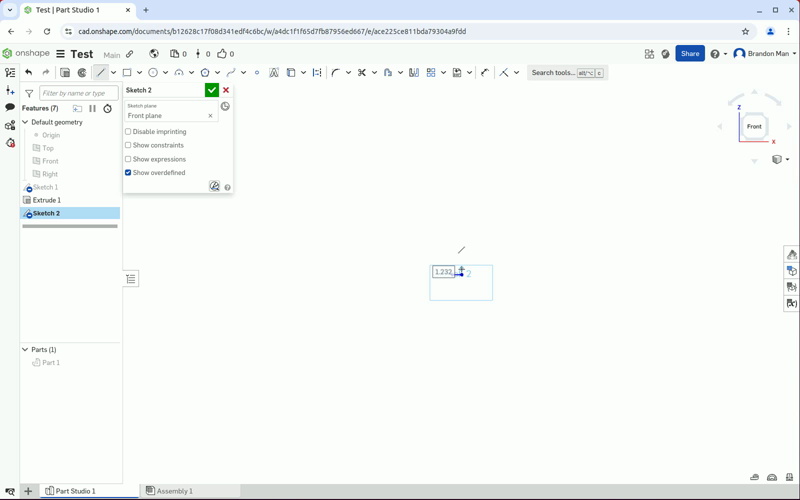
key_up(shift)
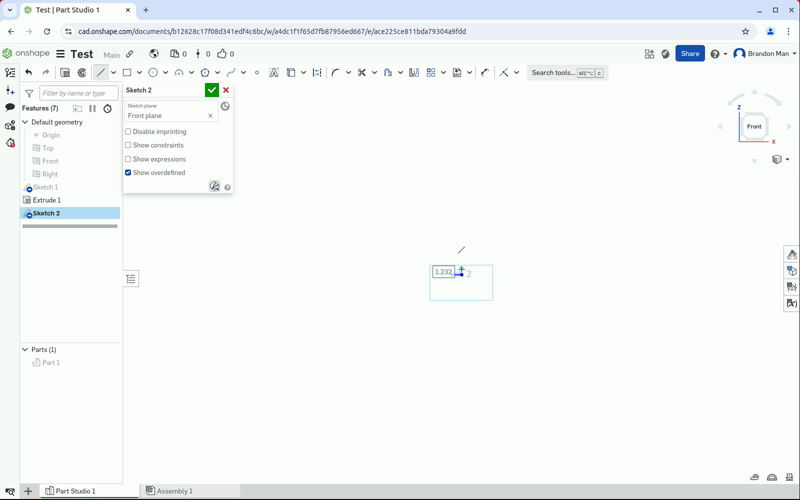
key_down(shift)
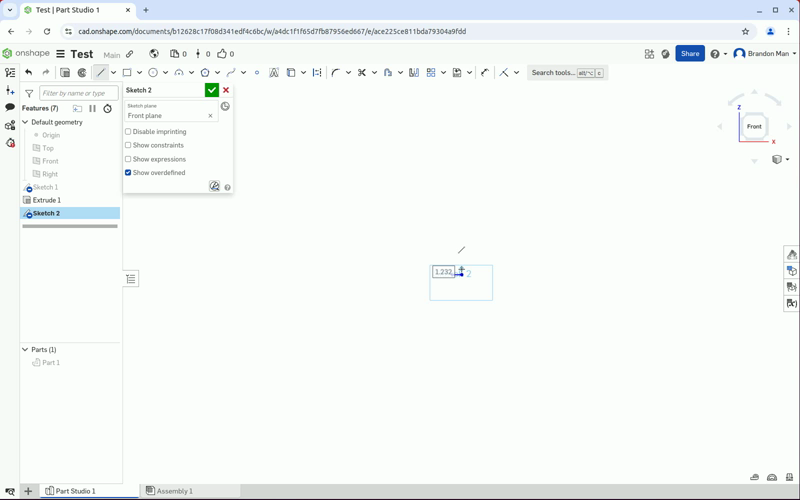
mouse_move(491, 268)
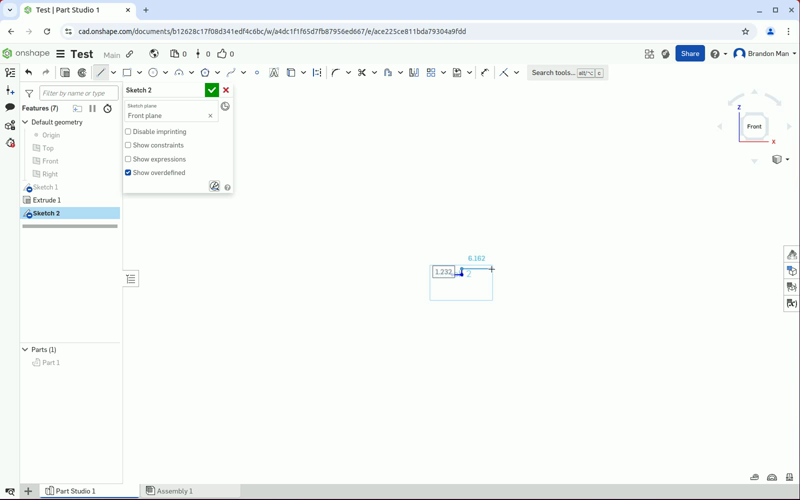
mouse_move(452, 268)
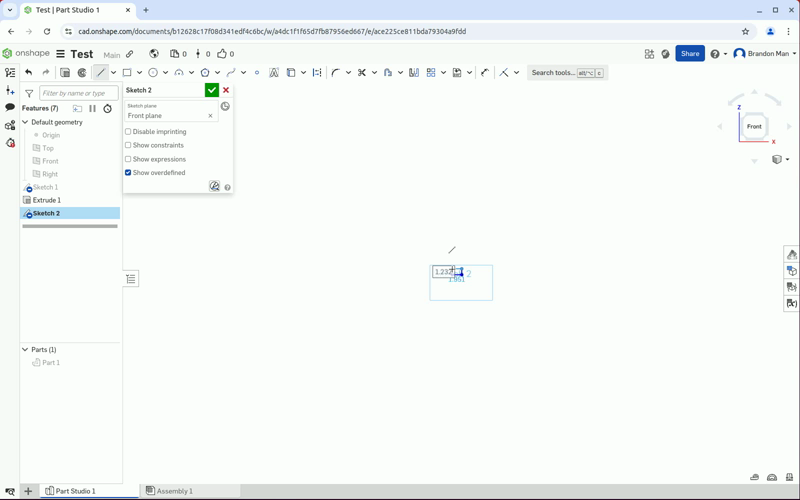
click(452, 268)
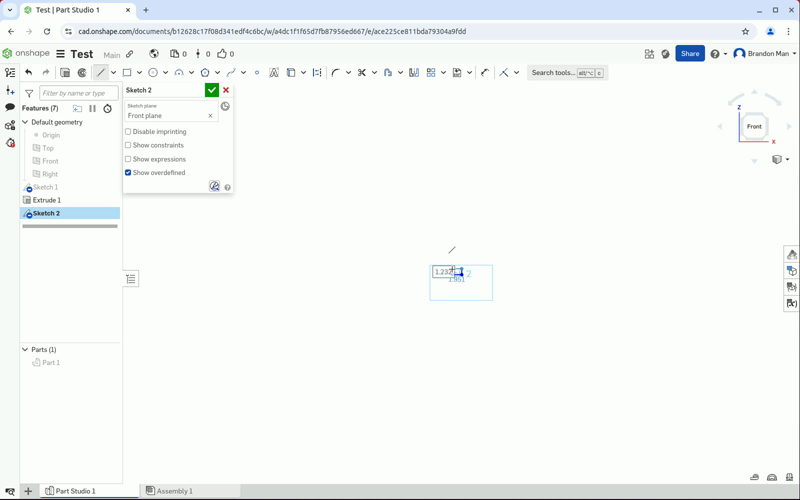
key_up(shift)
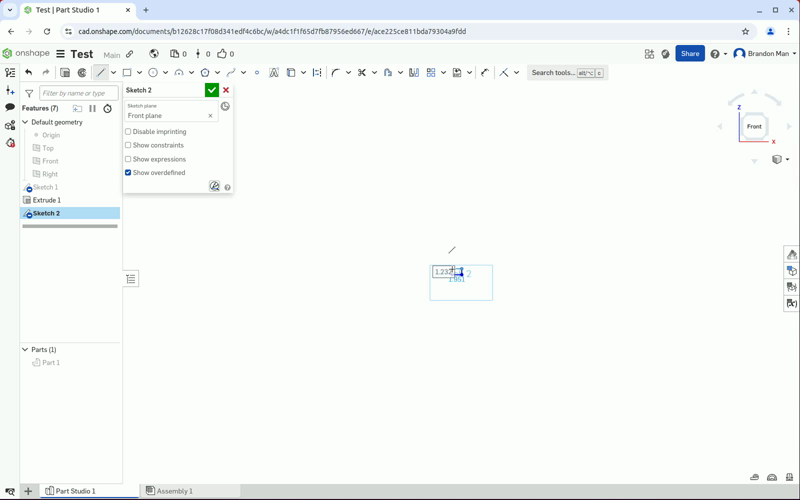
mouse_move(482, 268)
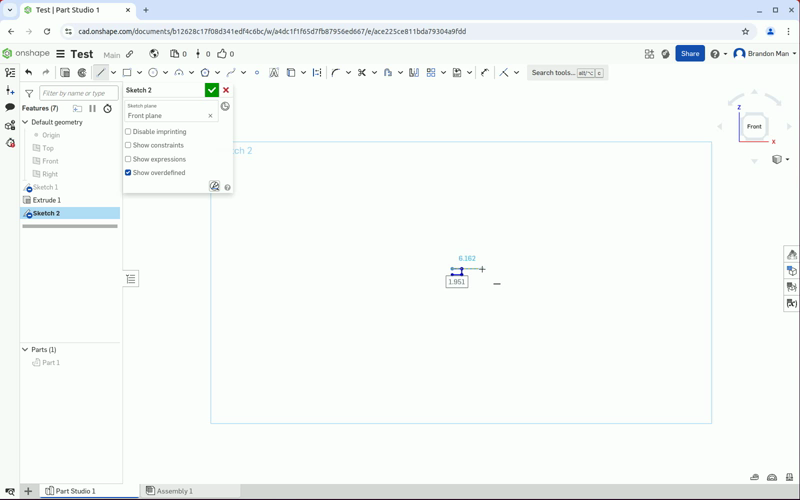
key_down(shift)
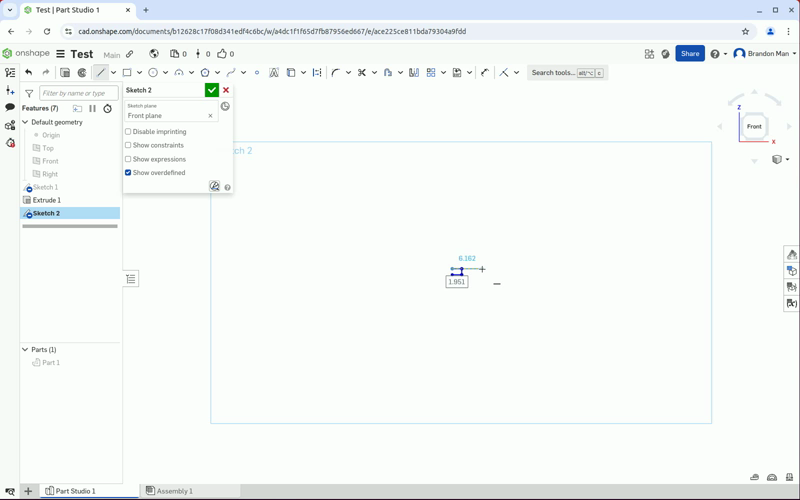
mouse_move(452, 274)
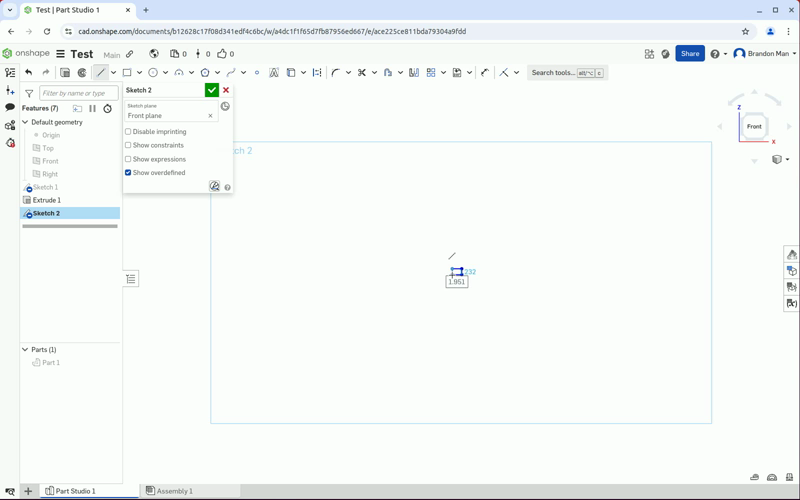
scroll(6)
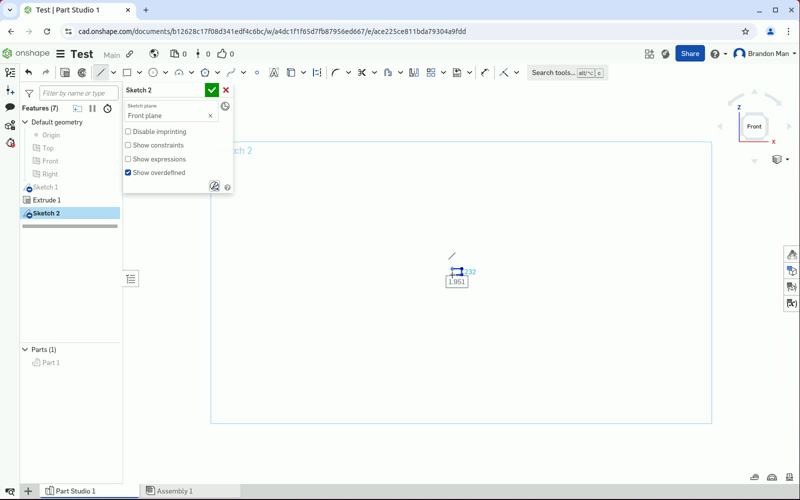
scroll(6)
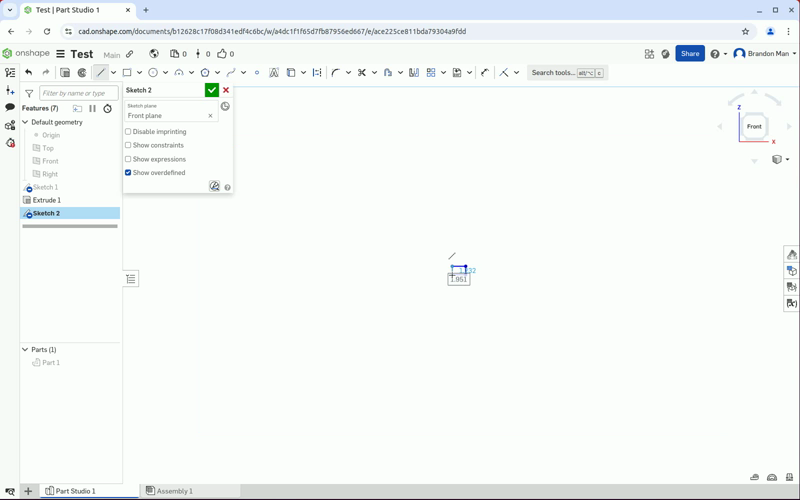
scroll(6)
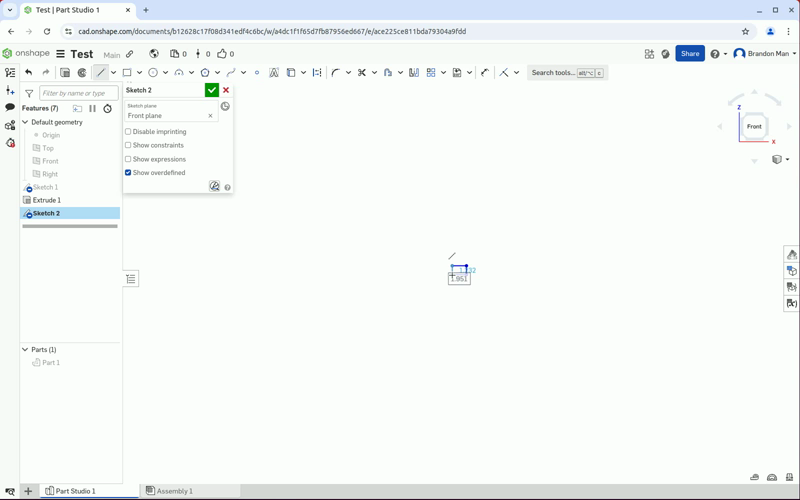
scroll(6)
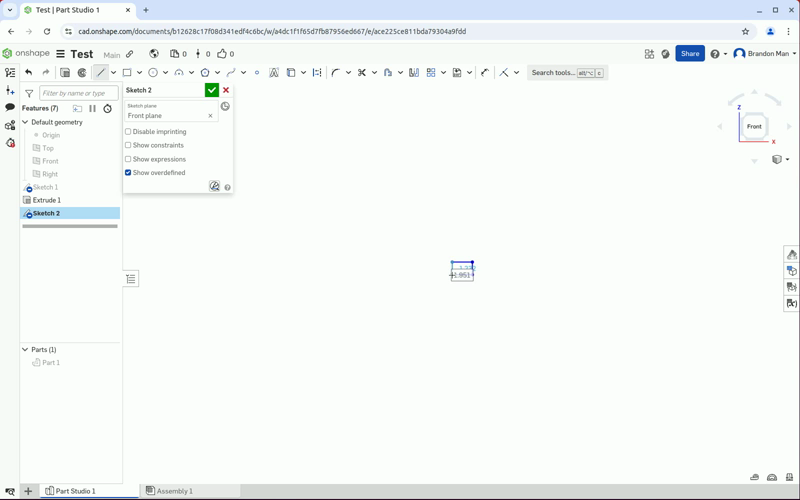
scroll(6)
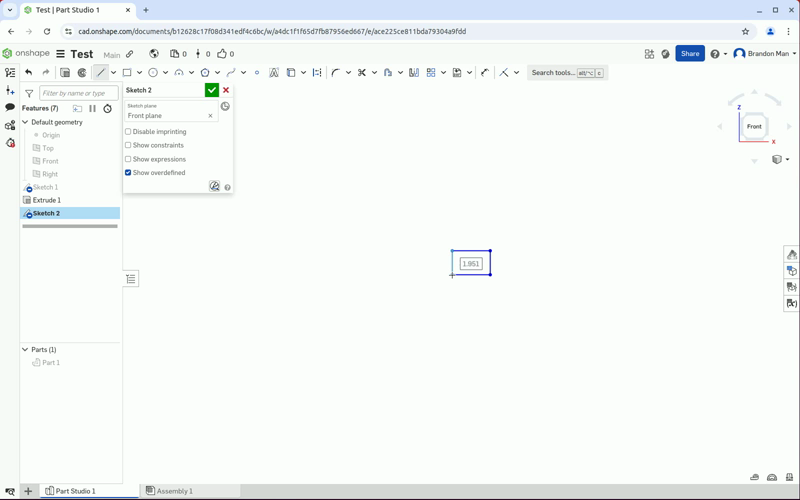
scroll(6)
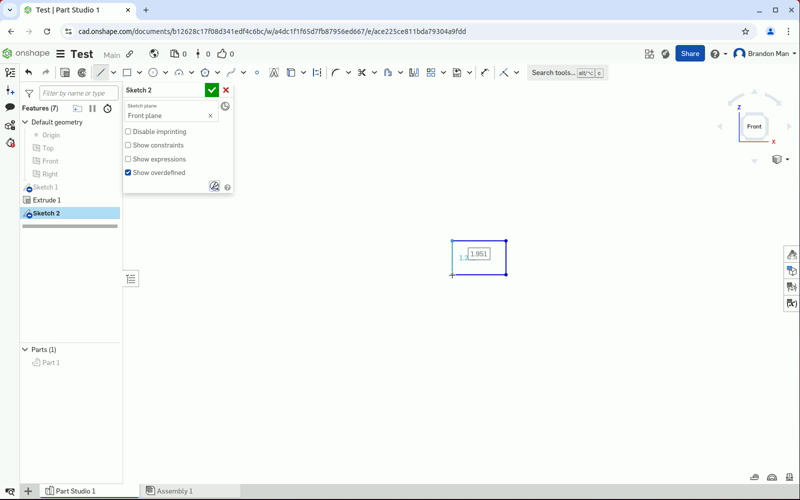
scroll(6)
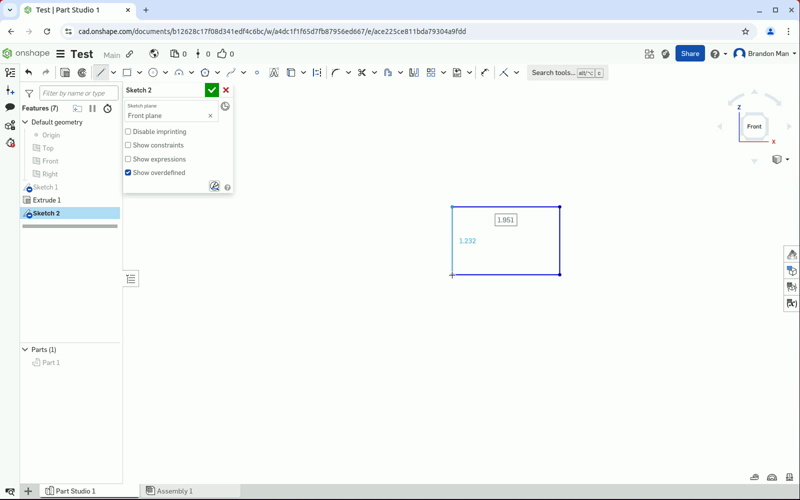
key_up(shift)
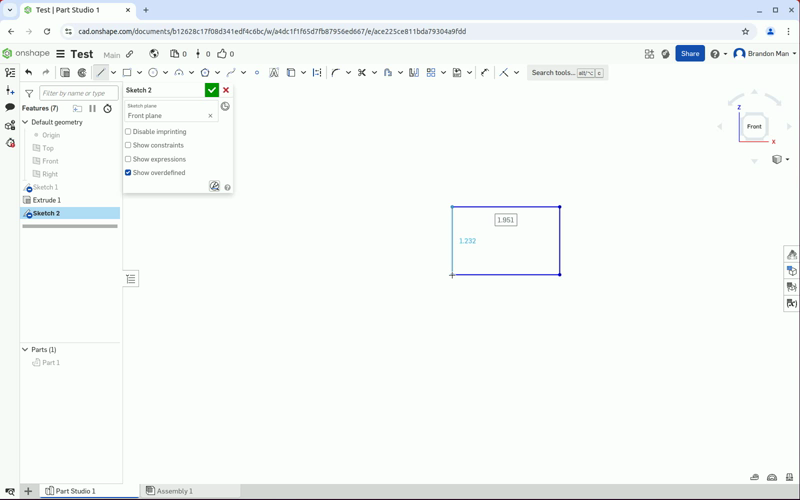
click(452, 274)
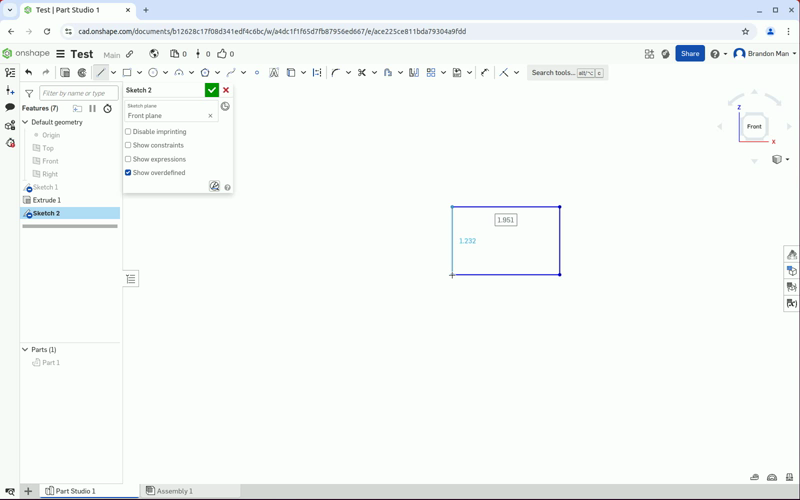
scroll(-6)
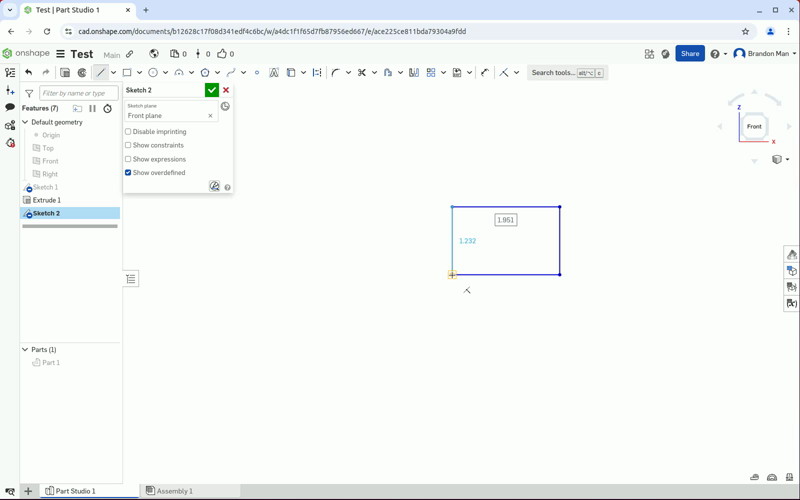
scroll(-6)
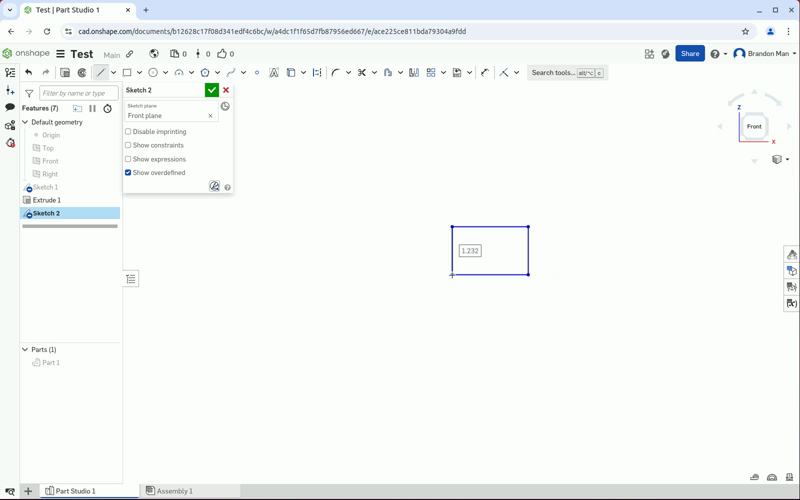
scroll(-6)
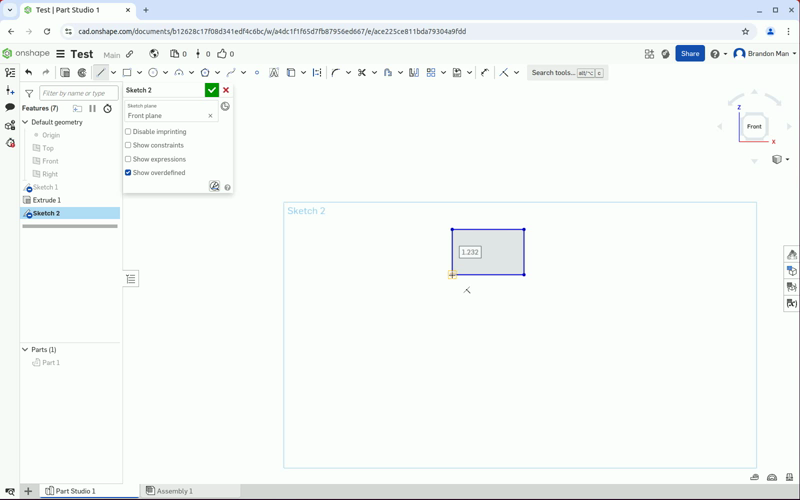
scroll(-6)
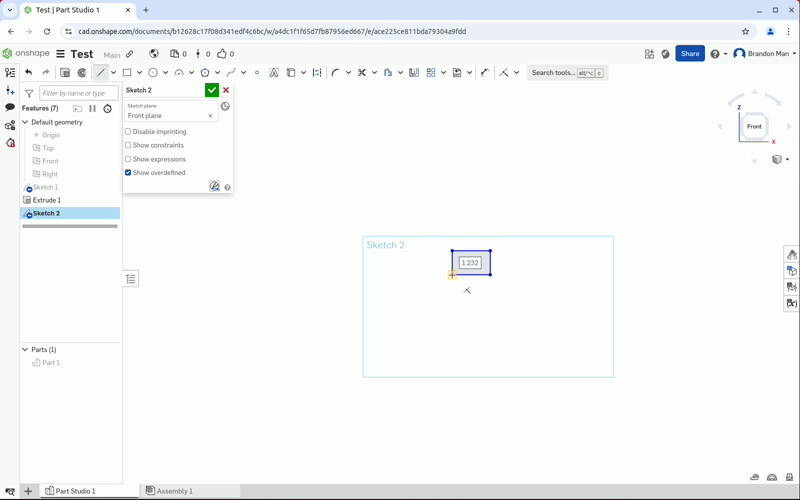
scroll(-6)
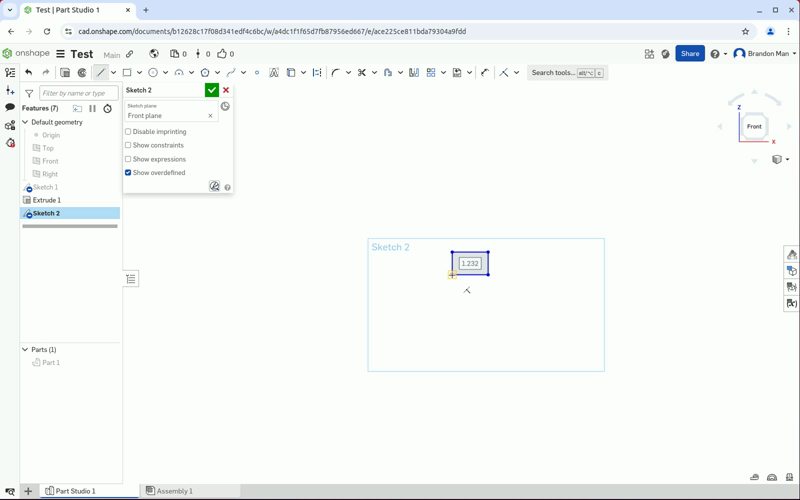
scroll(-6)
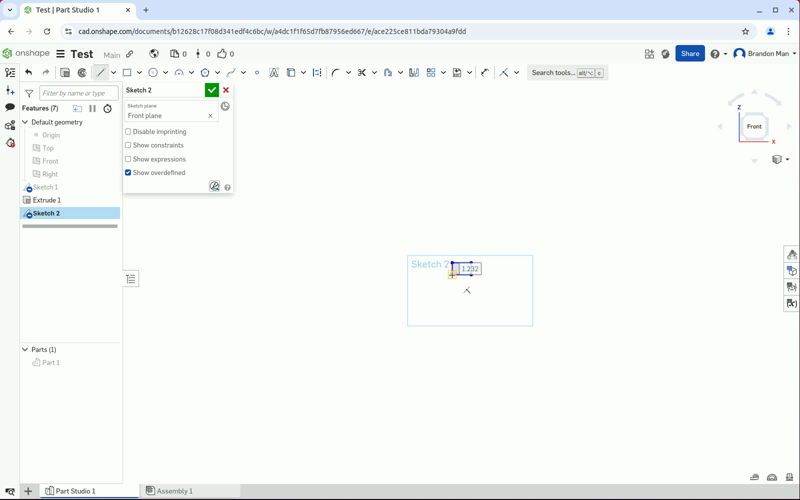
scroll(-6)
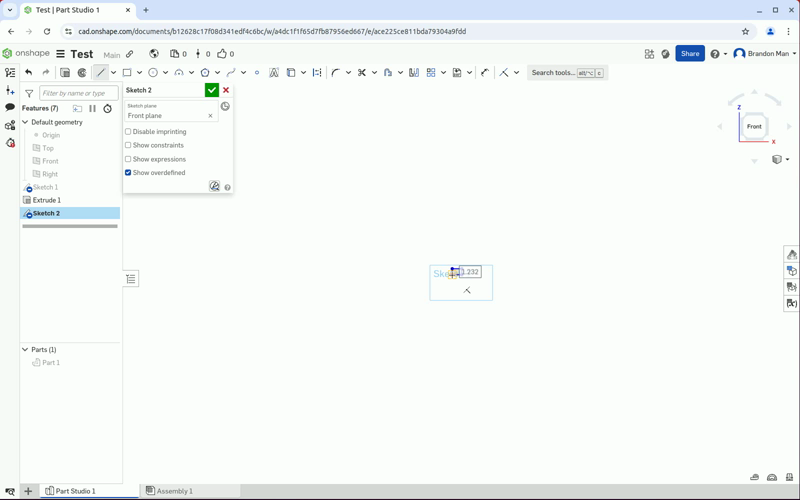
key(esc)
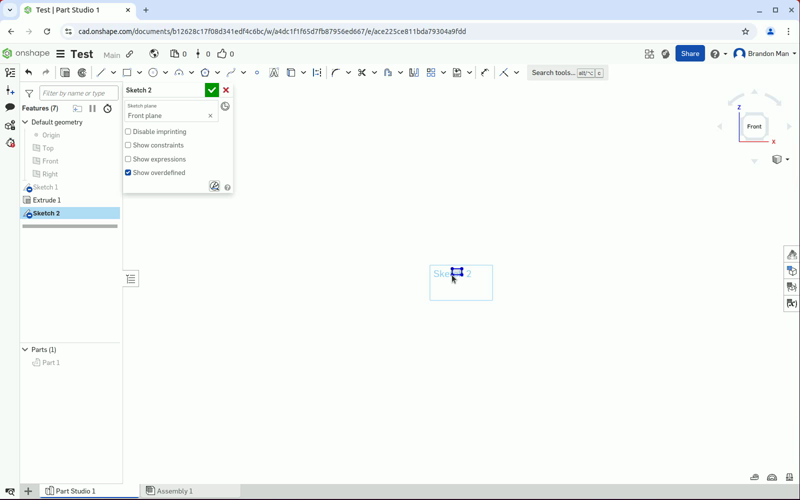
mouse_move(453, 269)
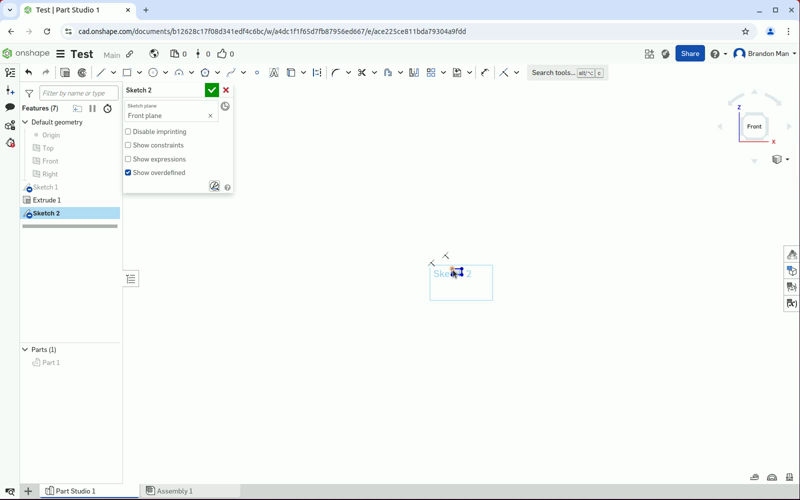
scroll(6)
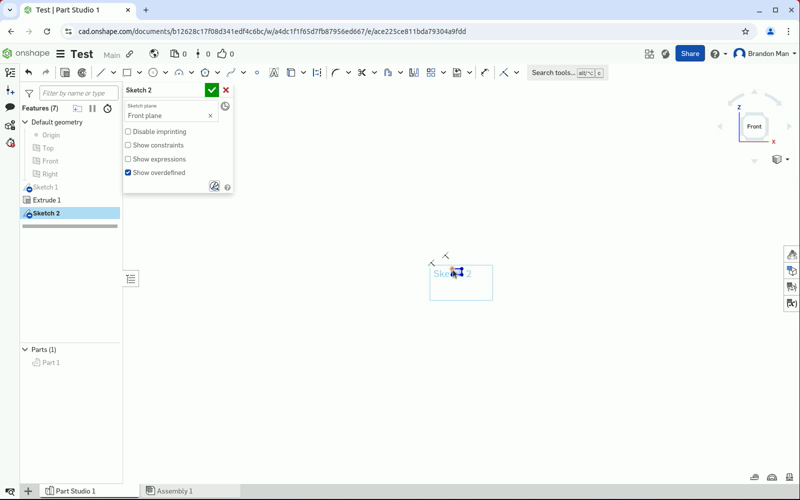
scroll(6)
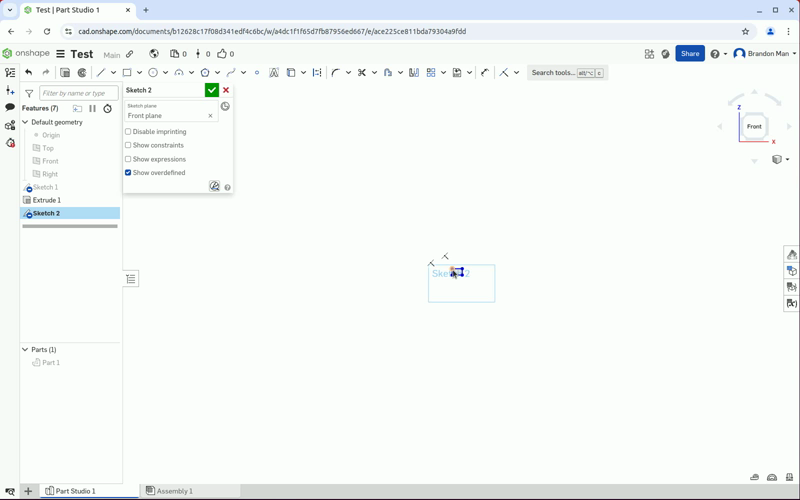
scroll(6)
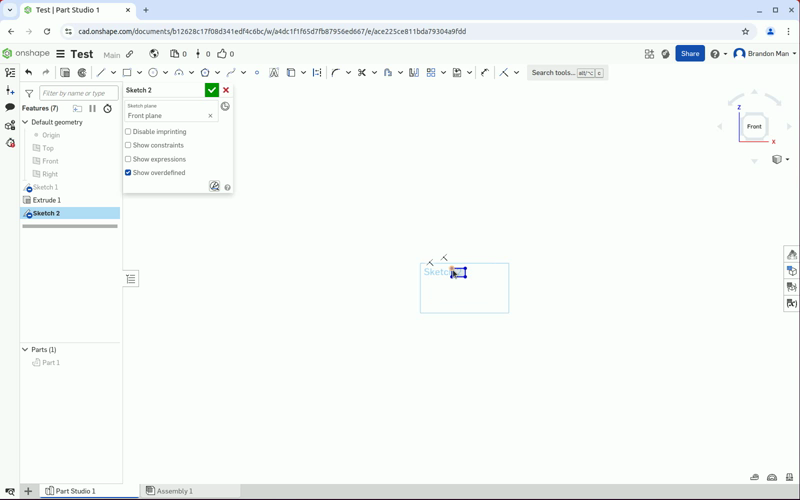
scroll(6)
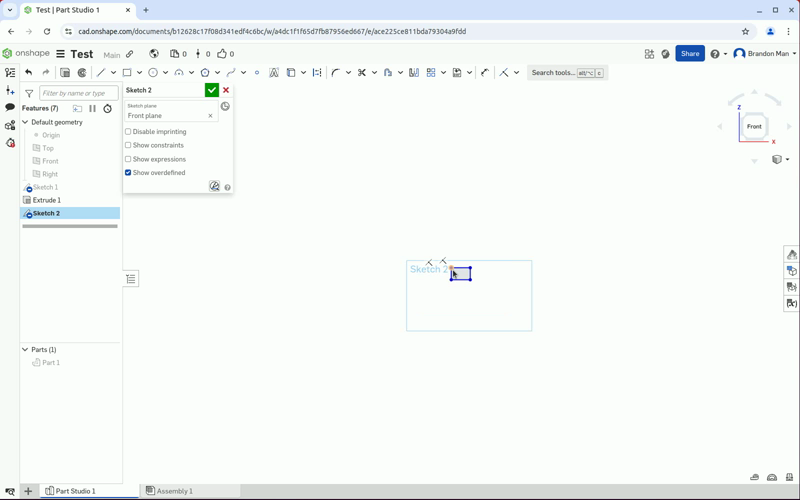
scroll(6)
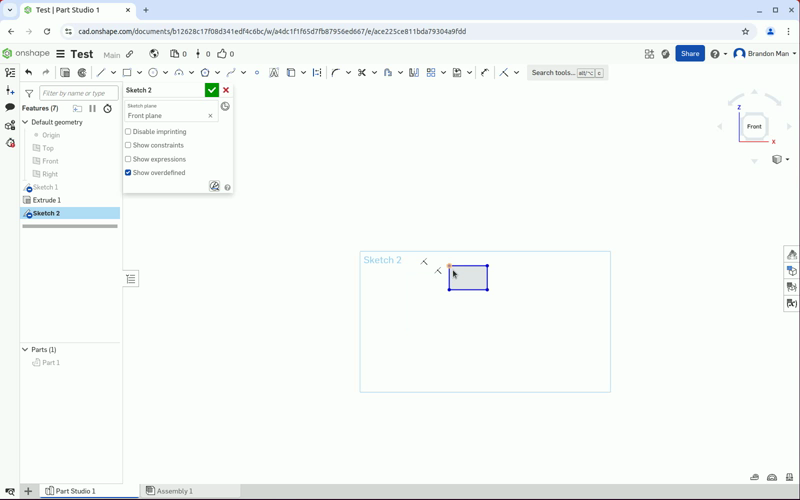
scroll(6)
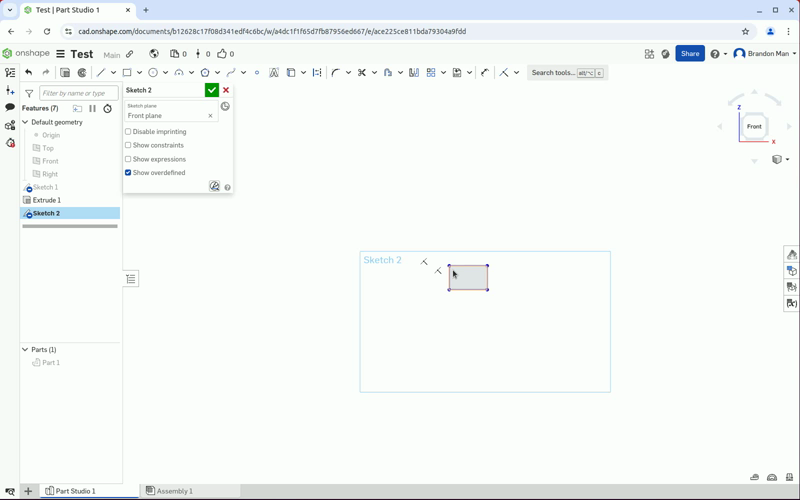
scroll(6)
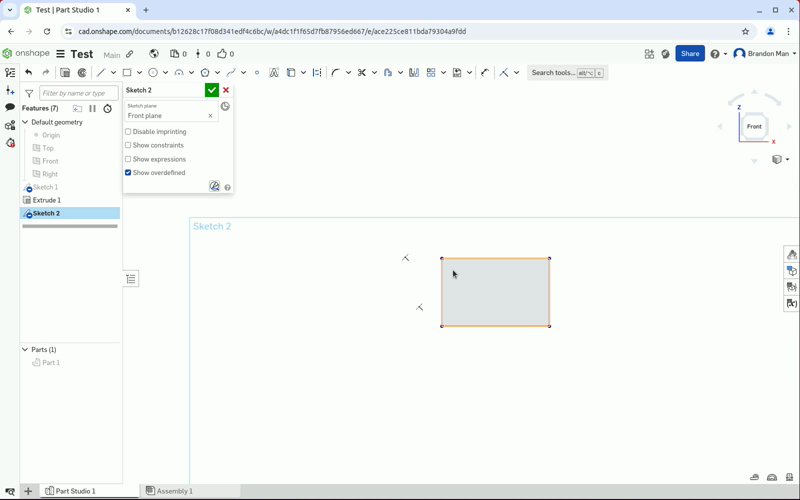
click(453, 269)
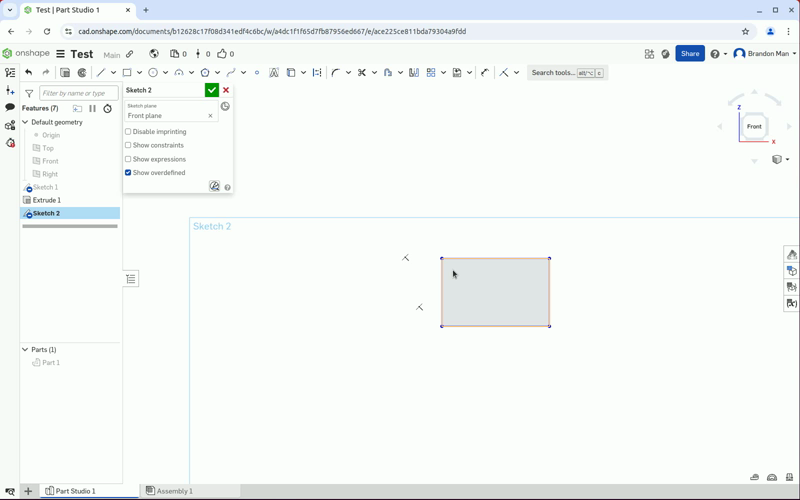
scroll(-6)
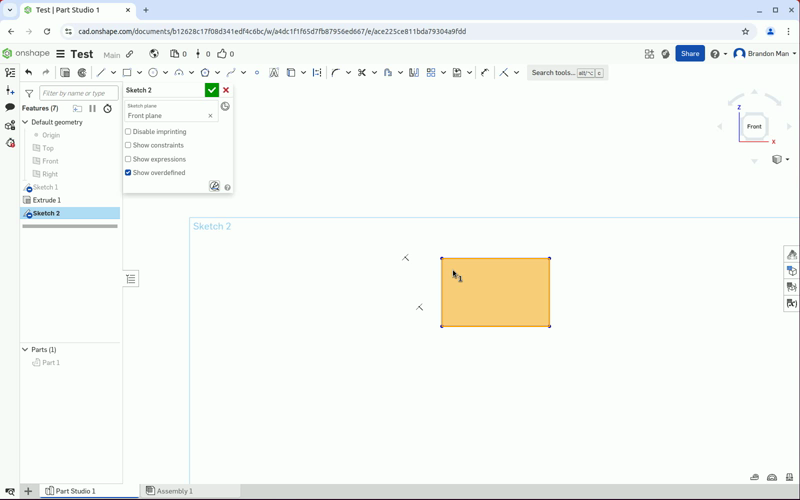
scroll(-6)
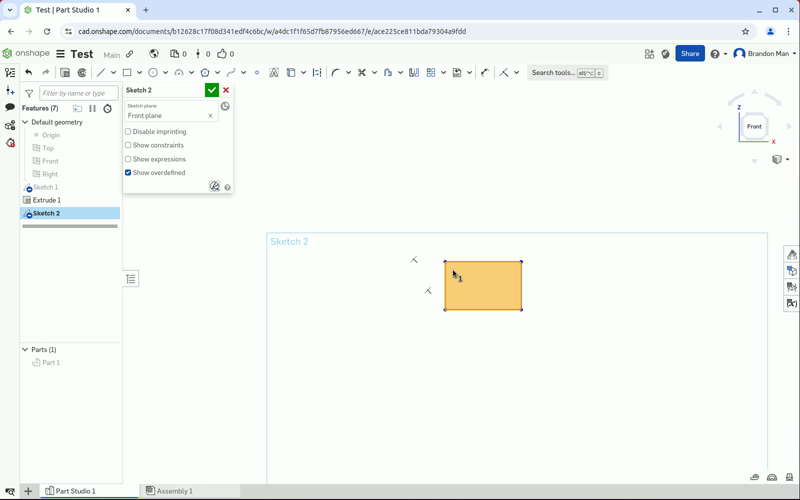
scroll(-6)
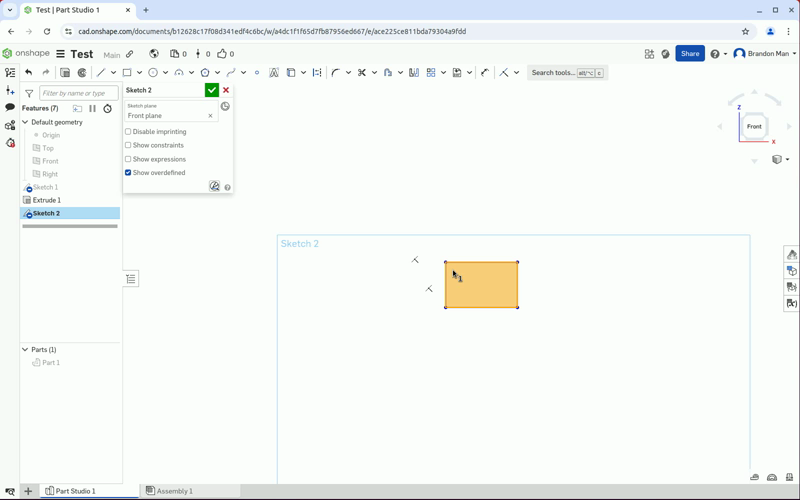
scroll(-6)
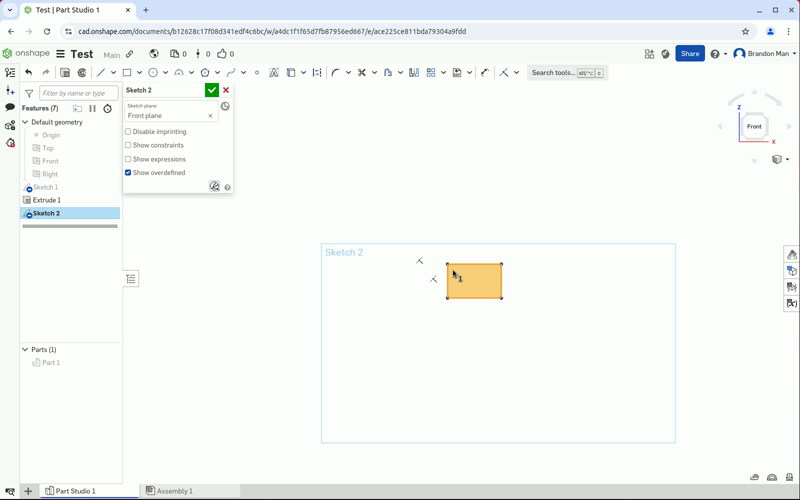
scroll(-6)
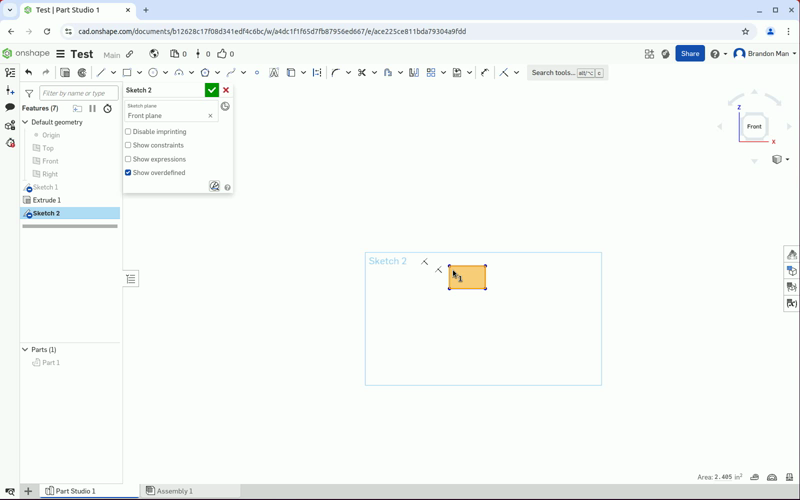
scroll(-6)
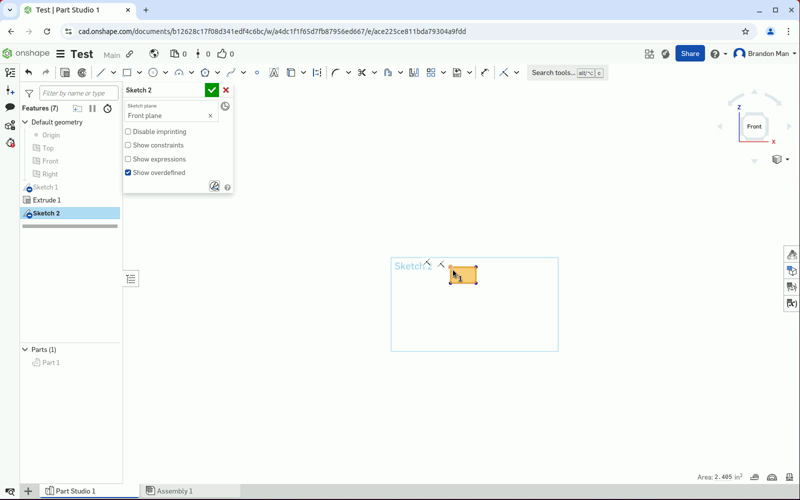
scroll(-6)
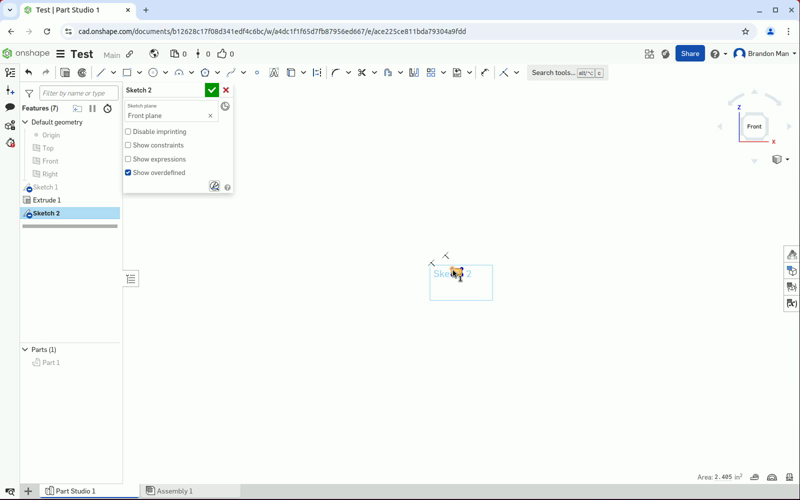
mouse_move(73, 352)
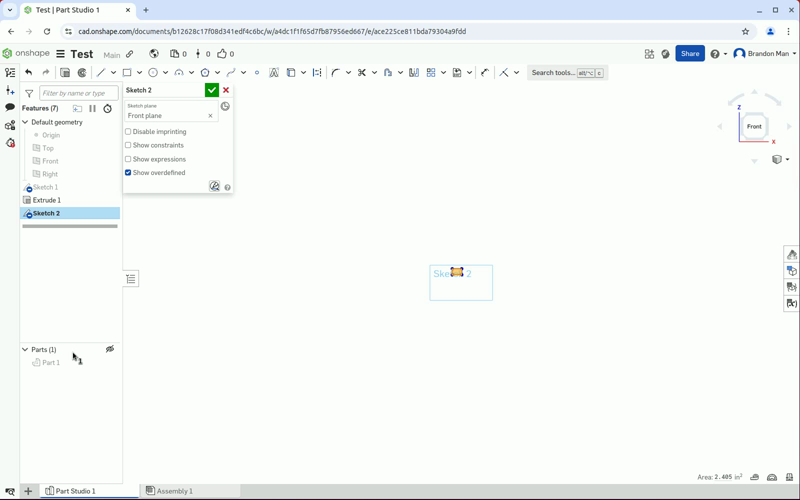
key(shift+y)
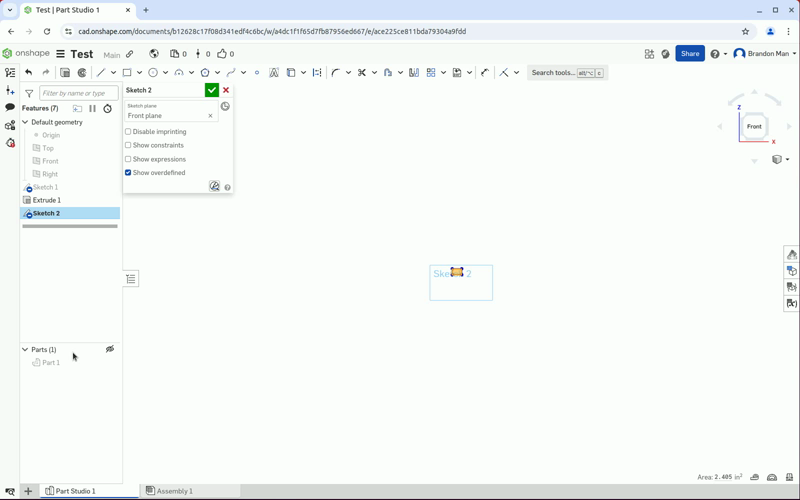
key(shift+e)
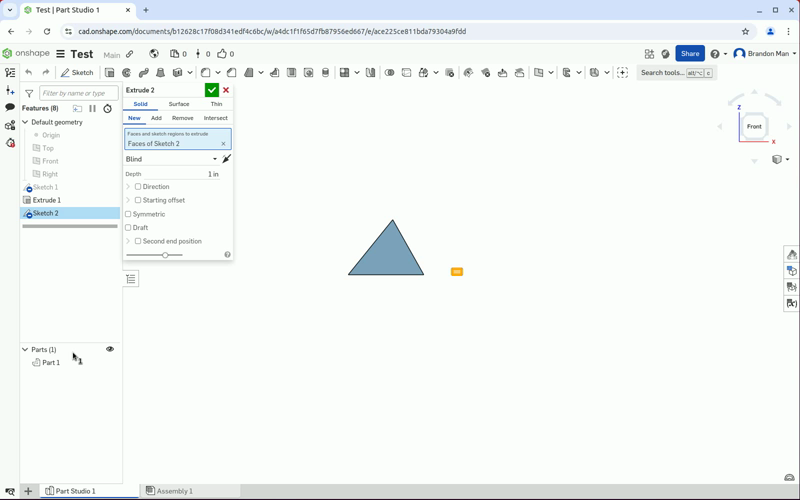
mouse_move(143, 106)
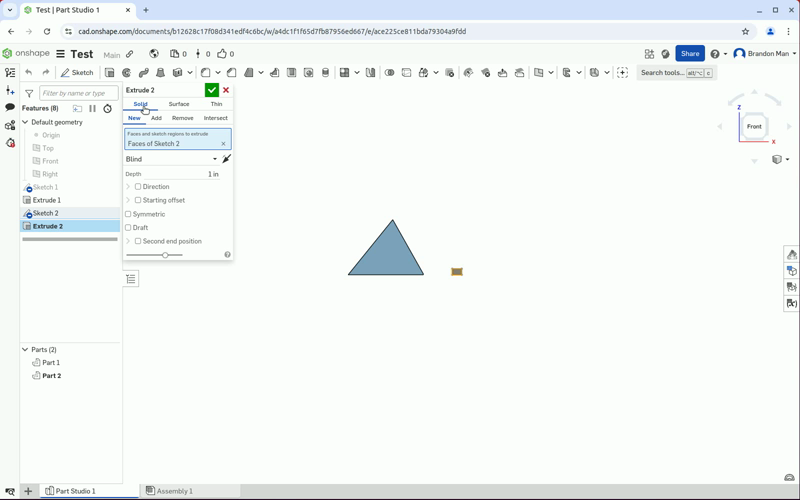
click(143, 106)
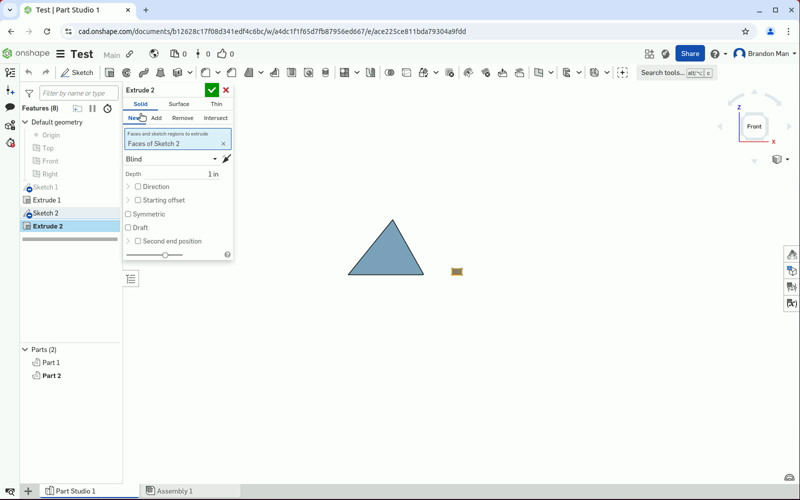
mouse_move(137, 120)
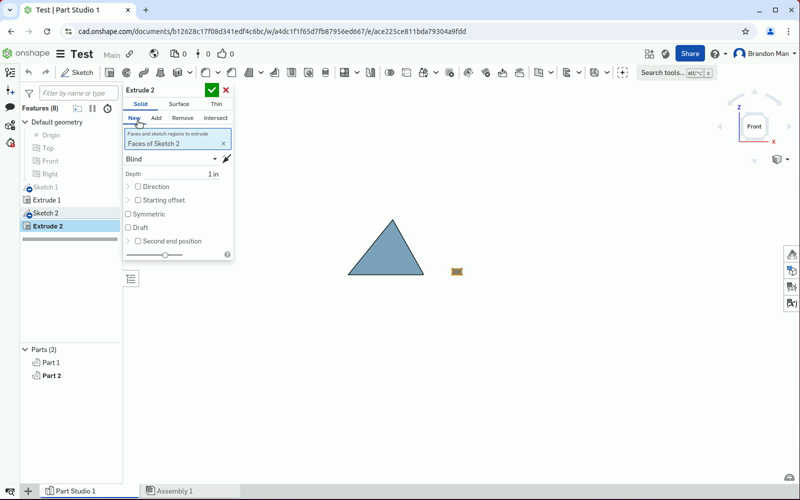
click(137, 120)
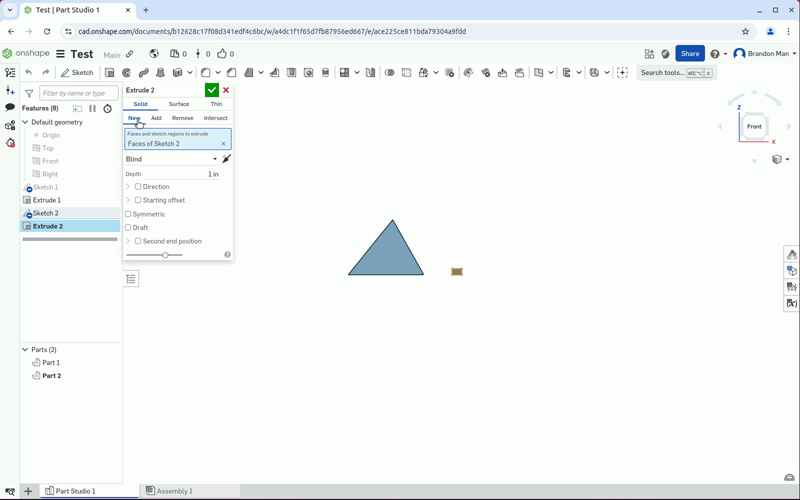
key(tab, 4)
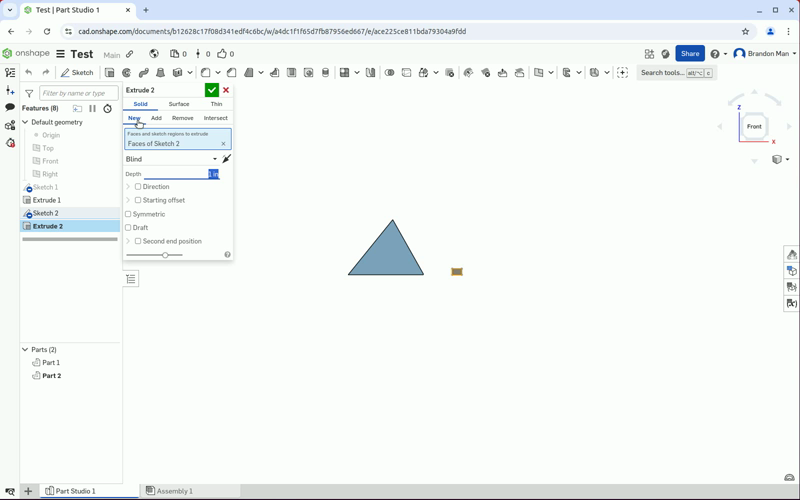
text(12.758)
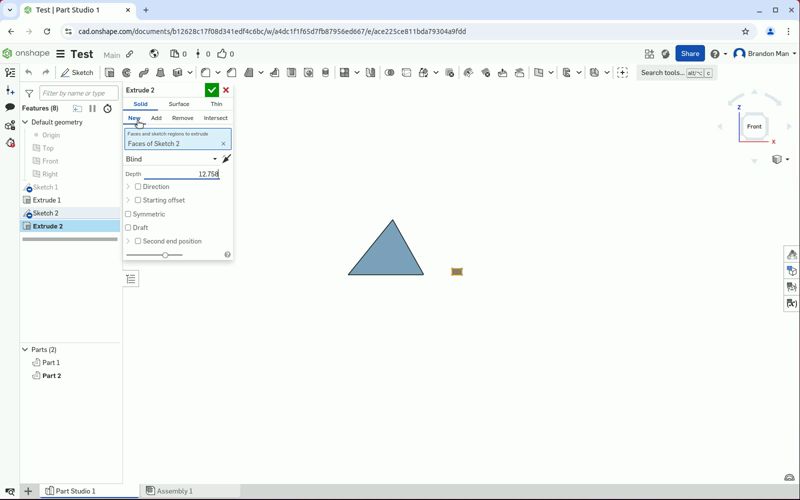
key(enter)
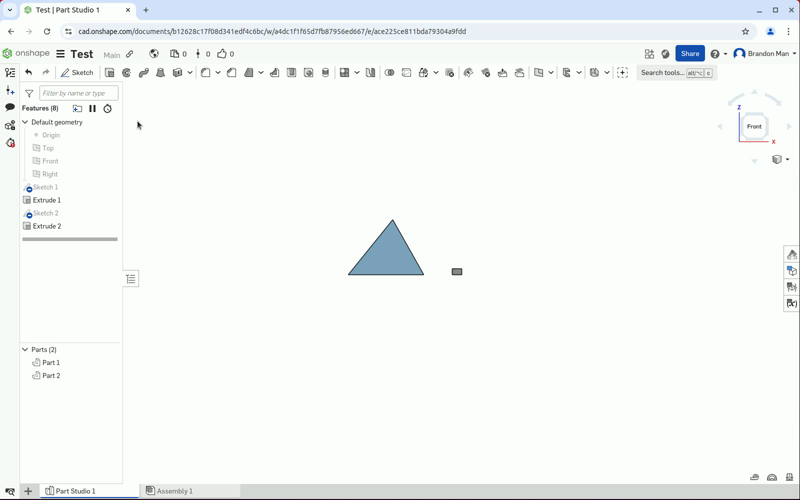
key(shift+h)
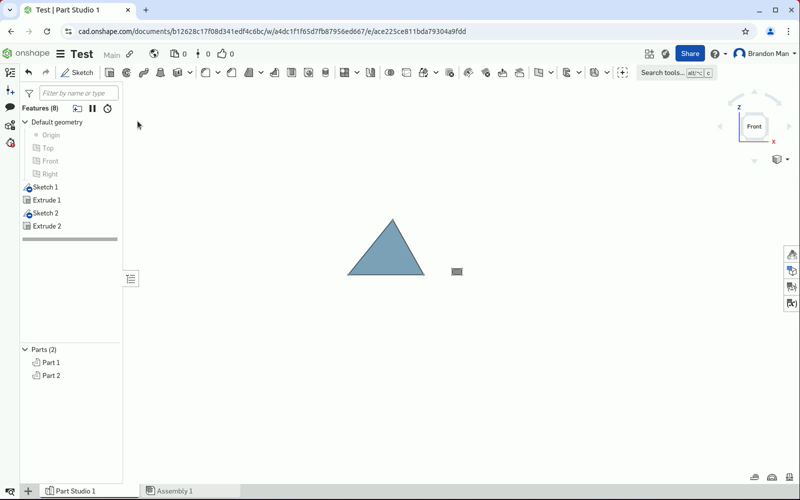
key(shift+h)
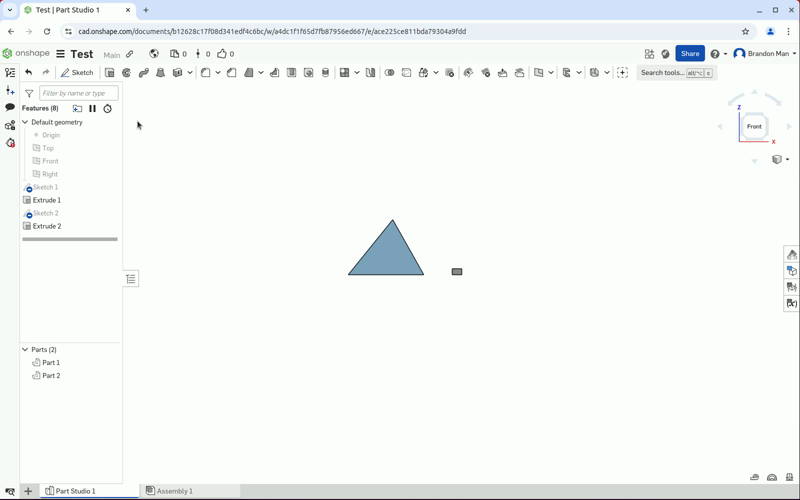
mouse_move(73, 189)
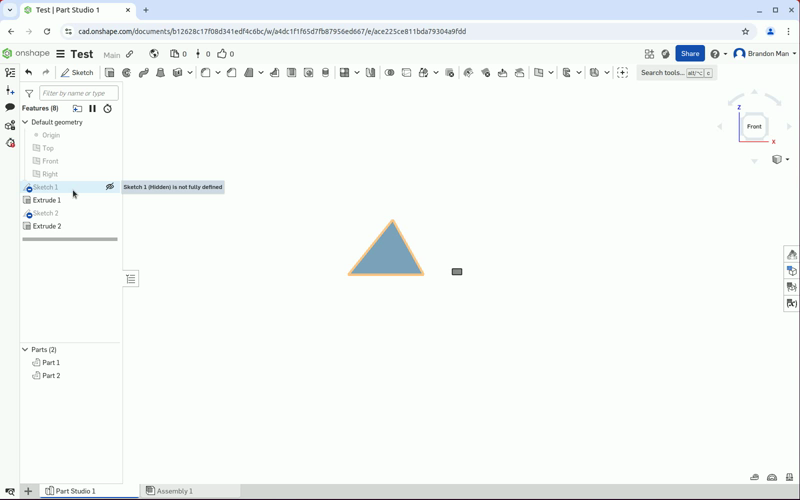
click(73, 189)
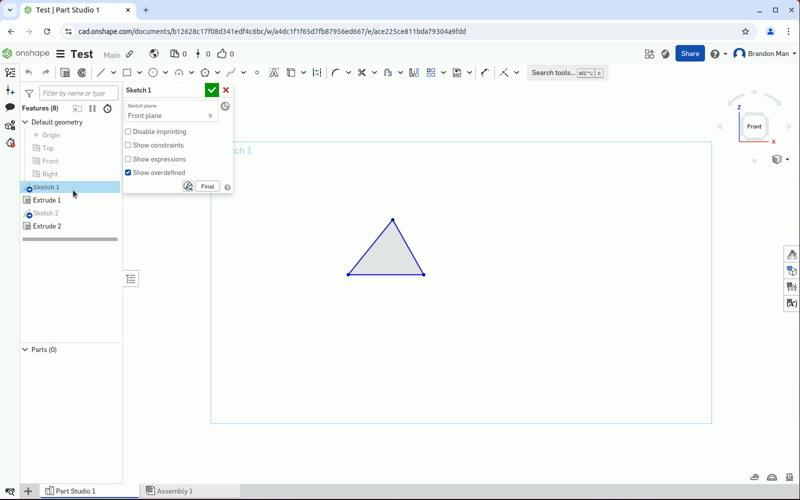
mouse_move(229, 92)
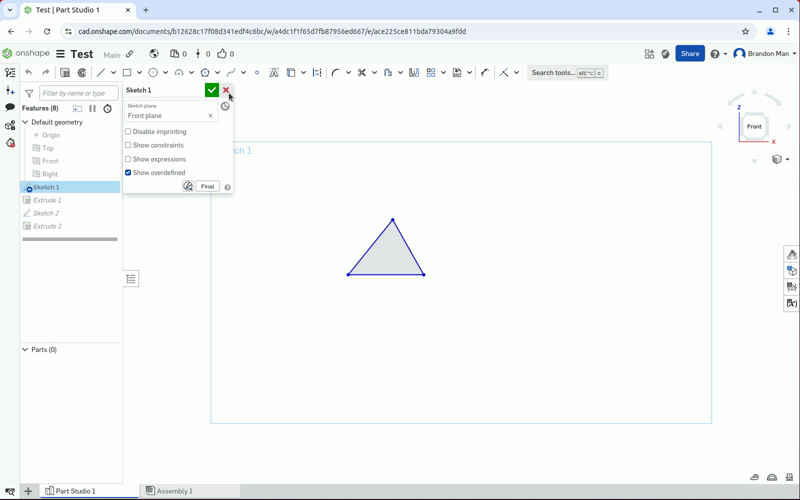
click(229, 92)
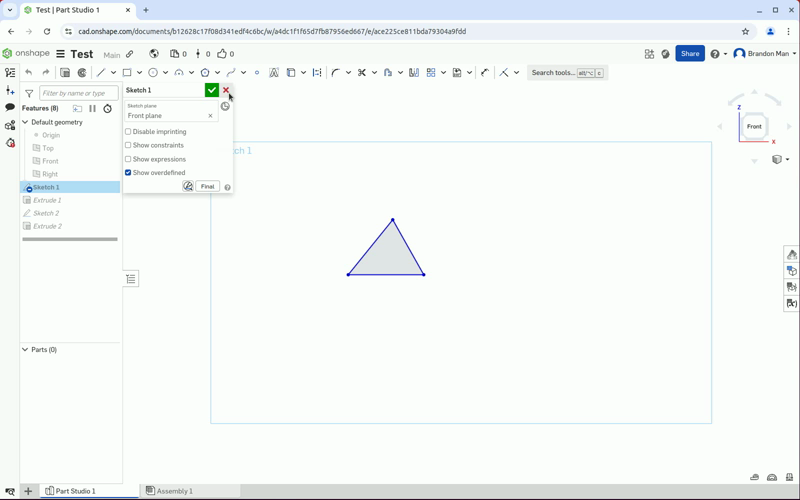
key(shift+s)
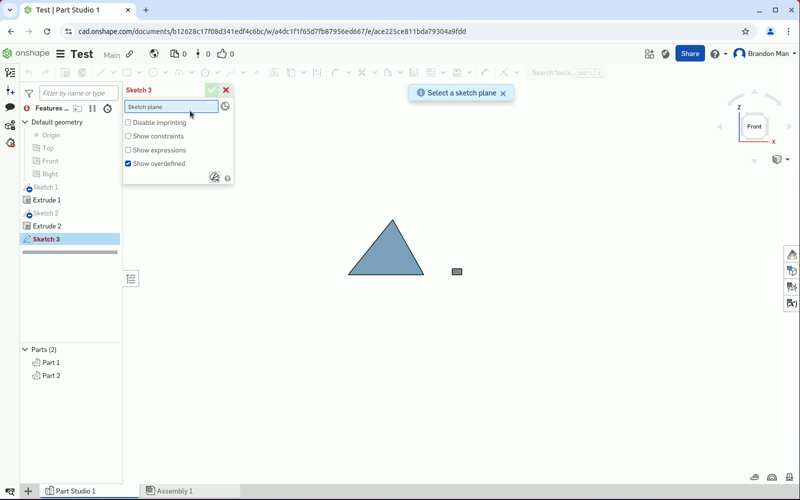
mouse_move(73, 163)
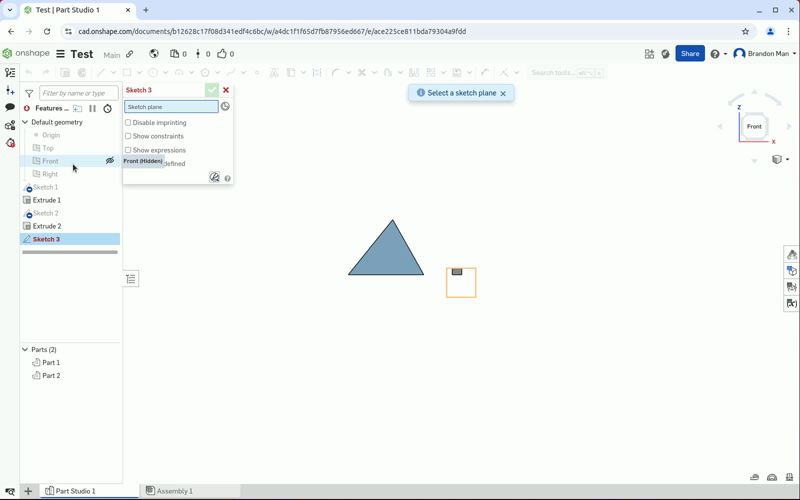
click(73, 163)
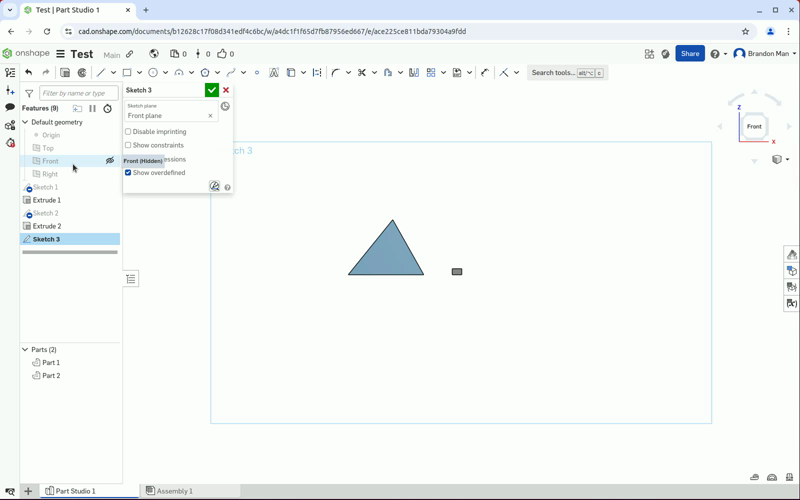
mouse_move(73, 352)
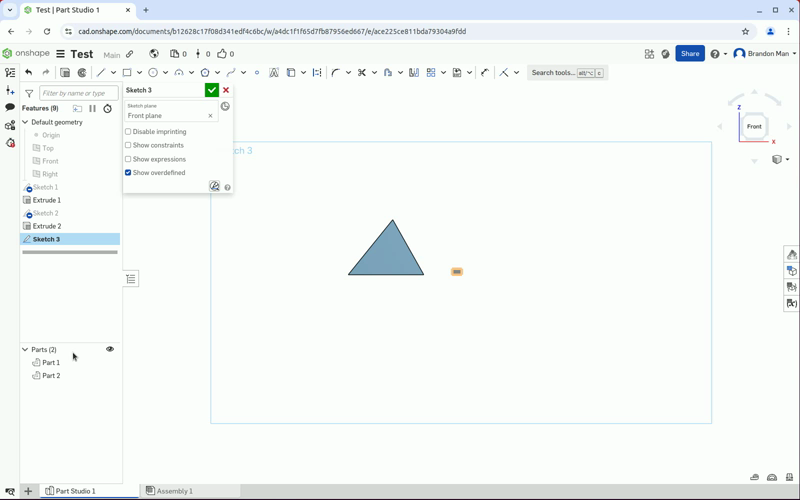
key(y)
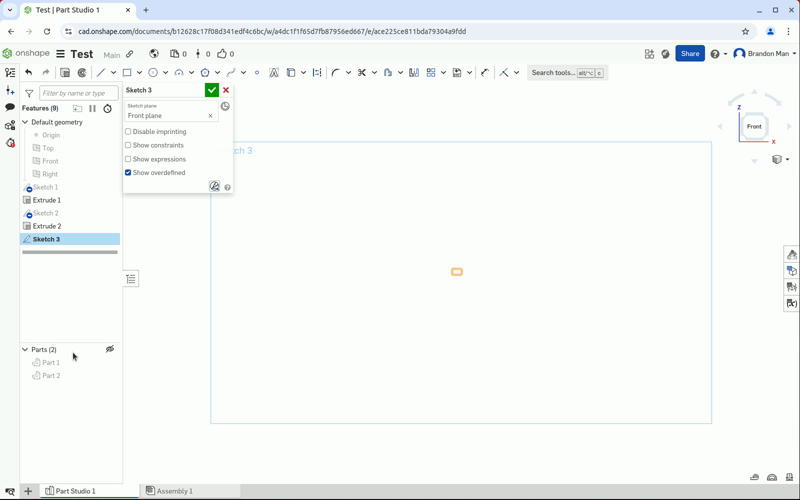
key(l)
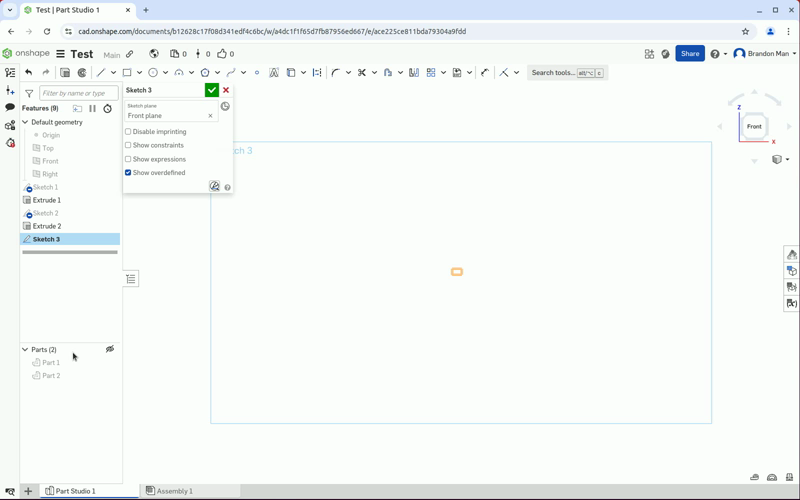
key_down(shift)
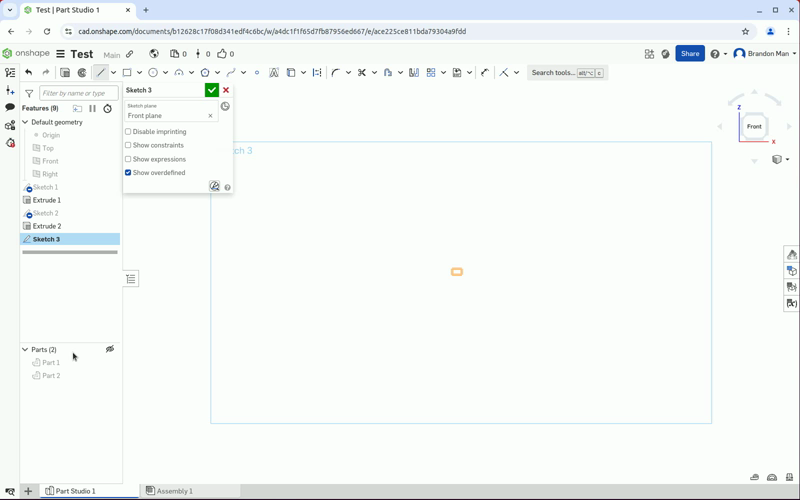
mouse_move(348, 282)
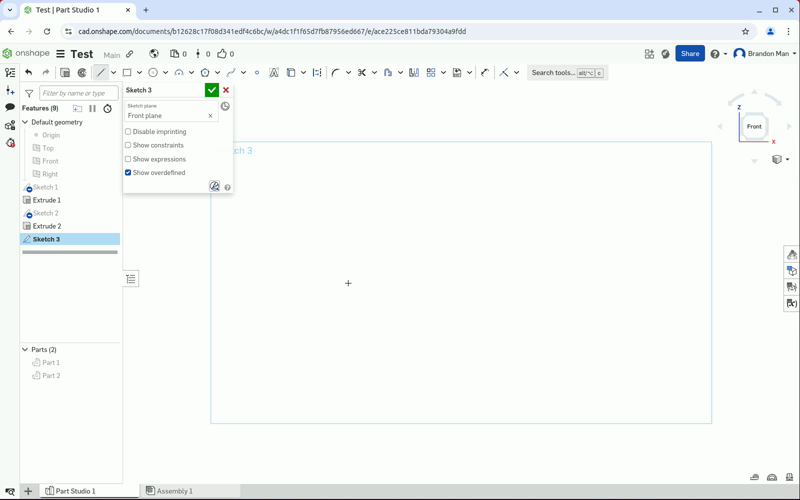
click(348, 282)
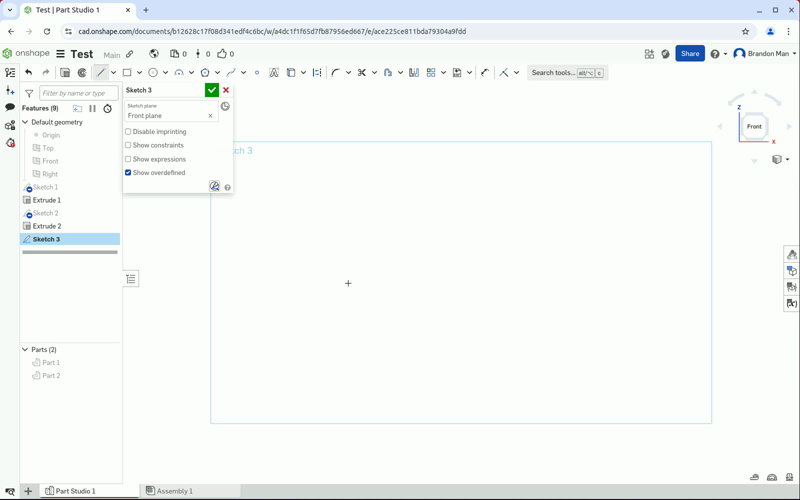
key_up(shift)
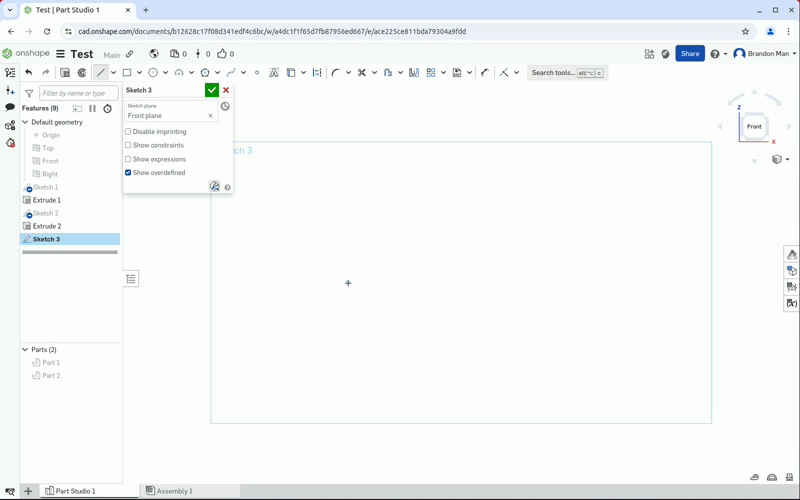
key_down(shift)
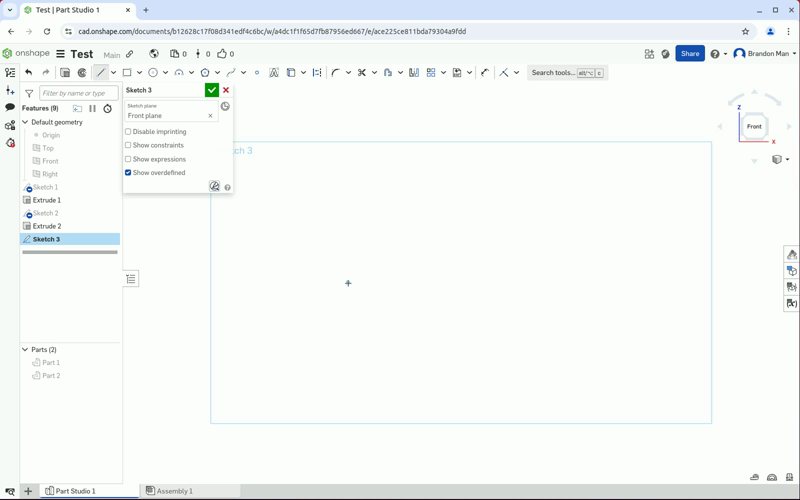
mouse_move(460, 282)
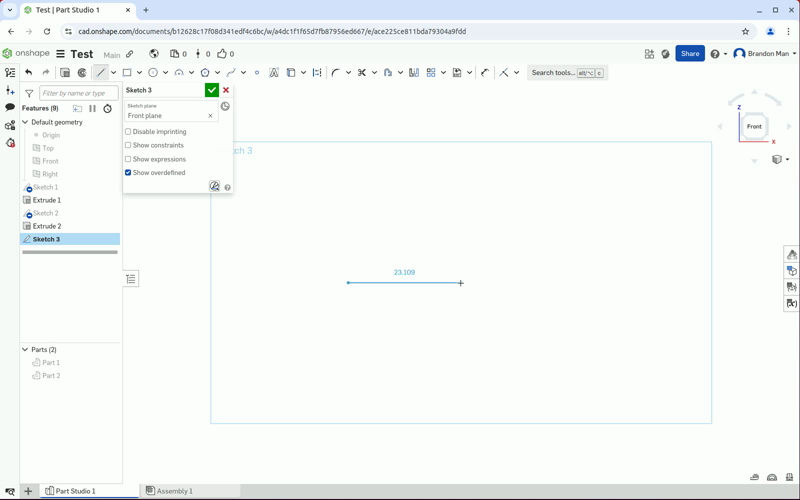
click(460, 282)
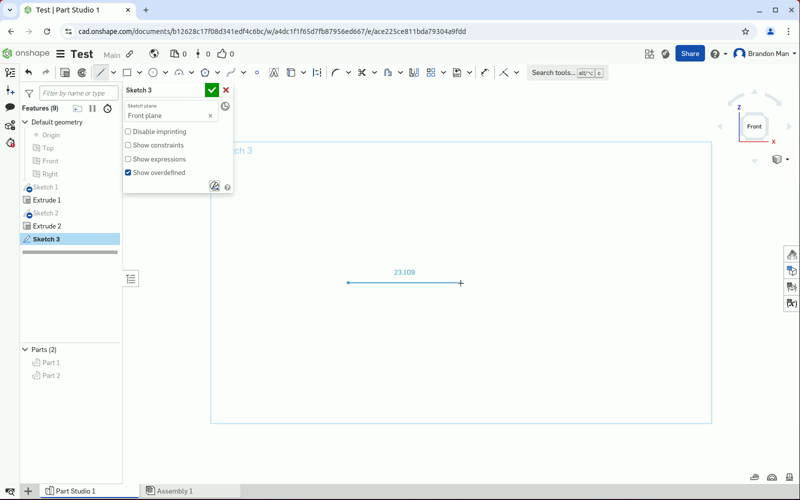
key_up(shift)
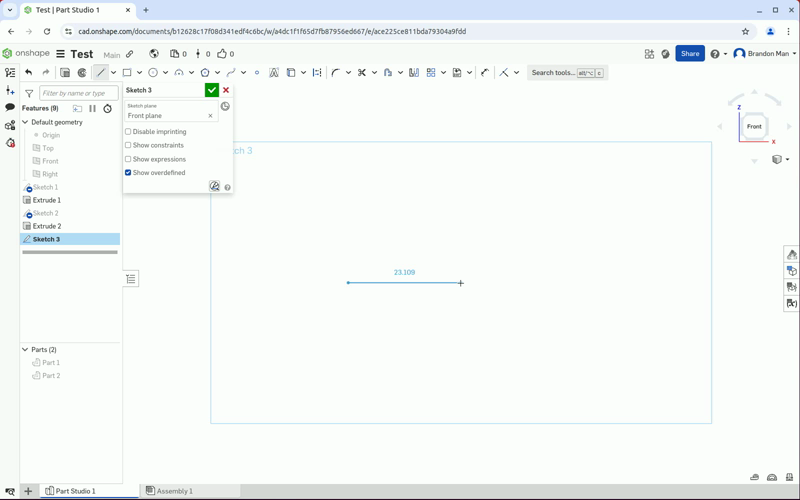
key_down(shift)
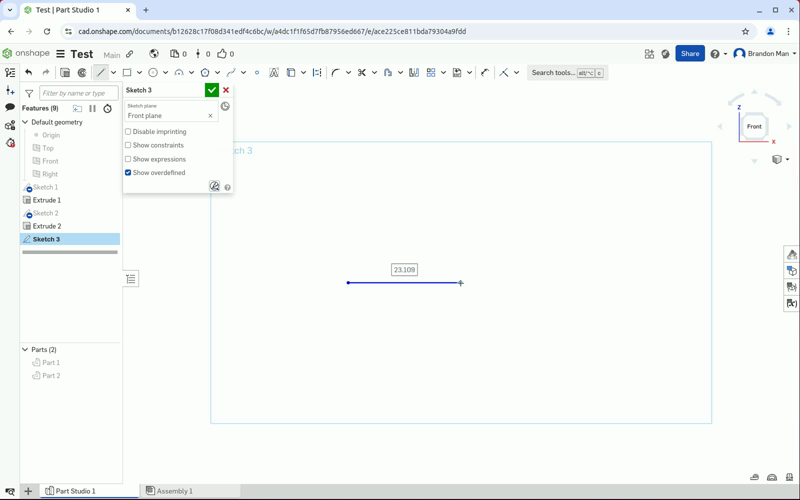
mouse_move(490, 282)
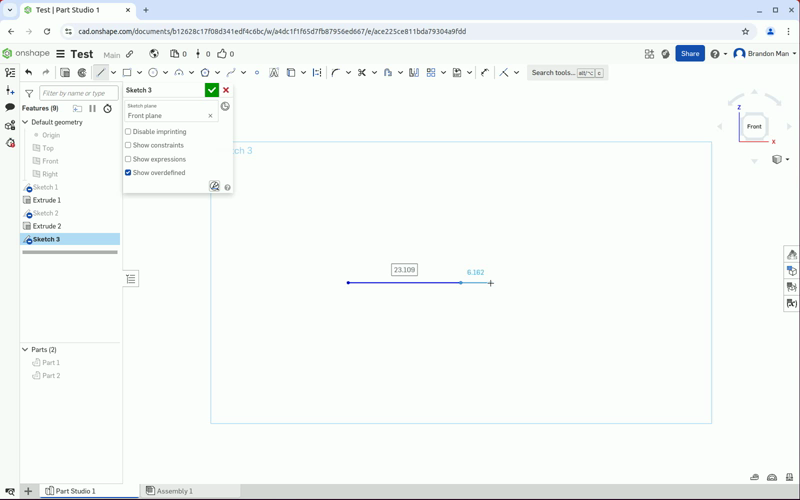
mouse_move(460, 274)
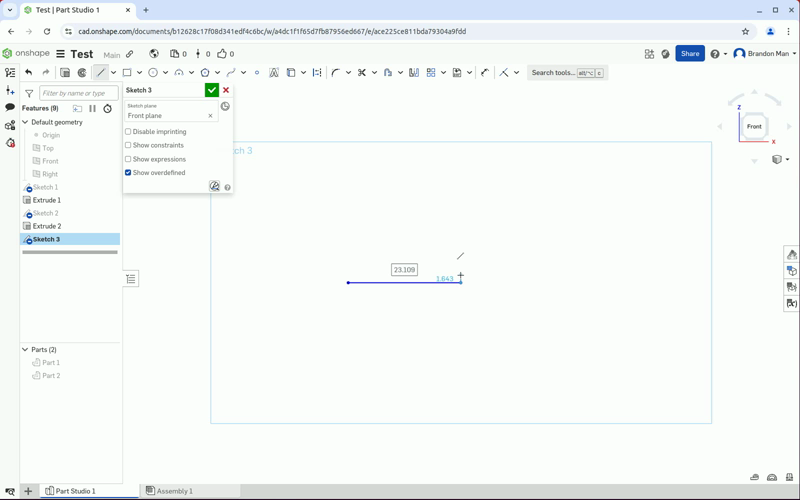
click(460, 274)
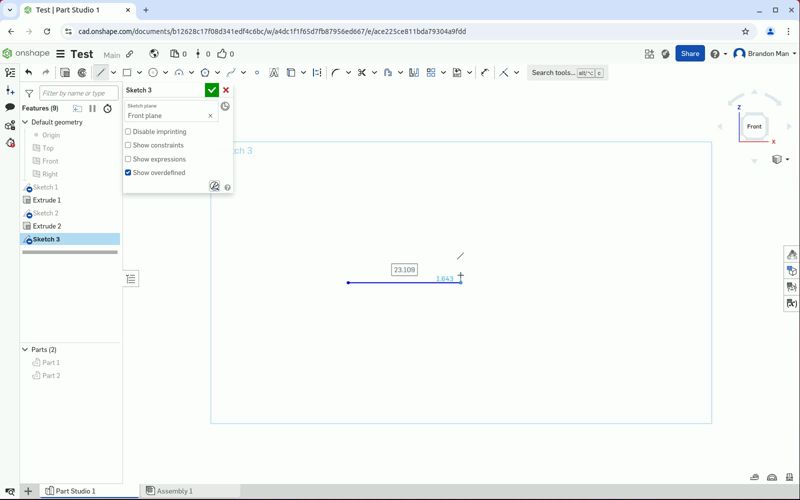
key_up(shift)
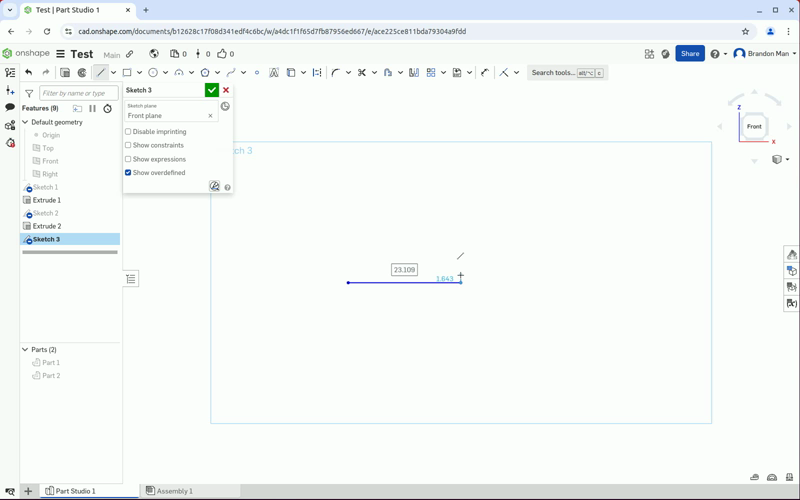
key_down(shift)
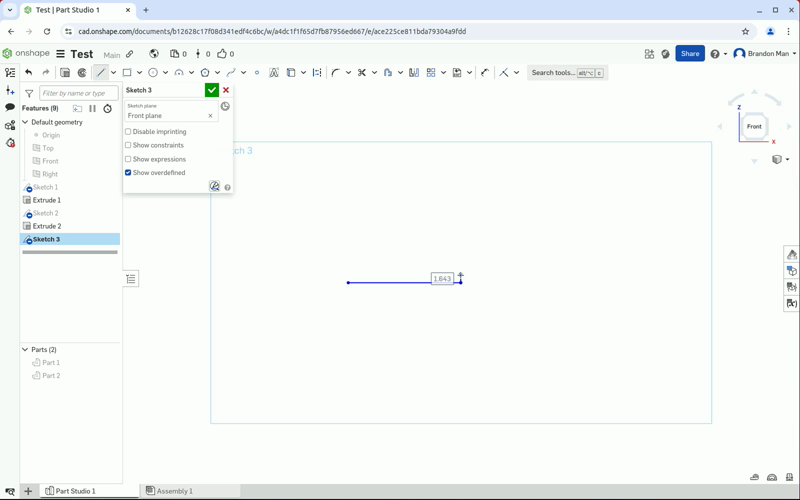
mouse_move(490, 274)
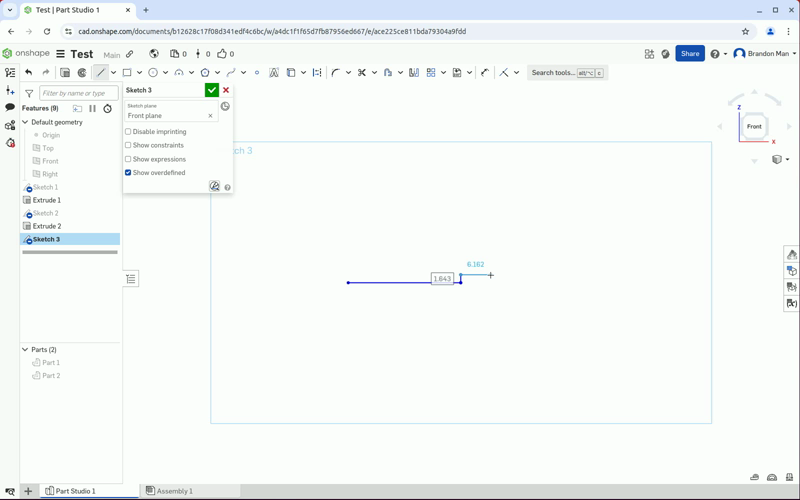
mouse_move(452, 274)
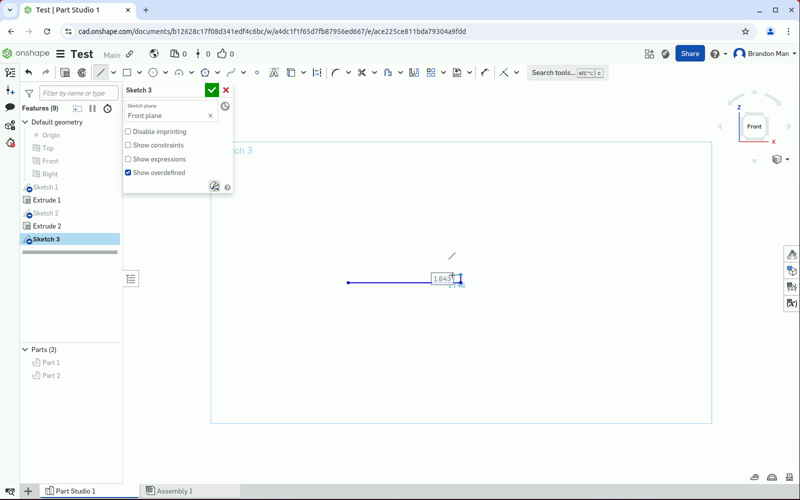
click(452, 274)
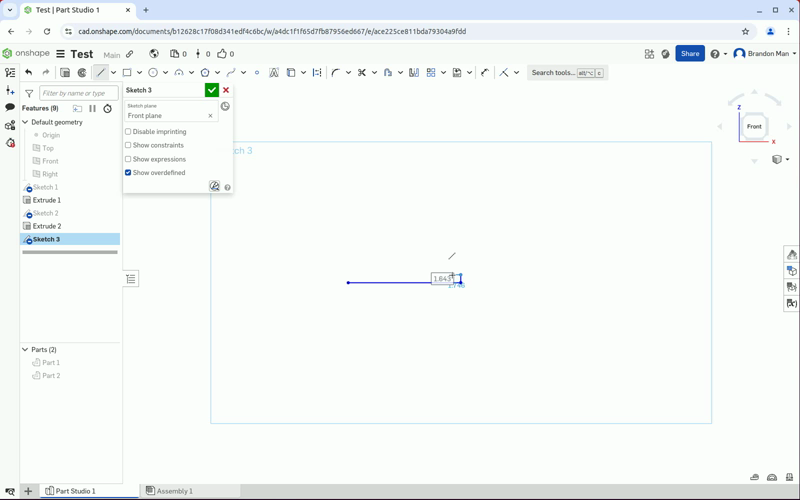
key_up(shift)
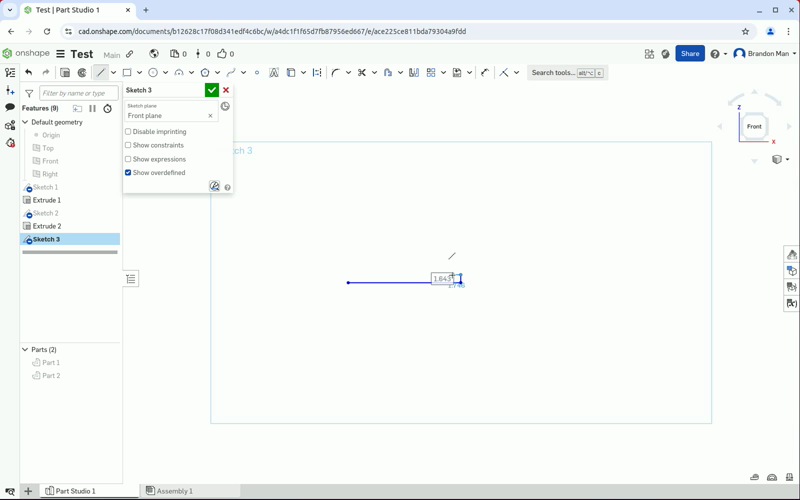
key_down(shift)
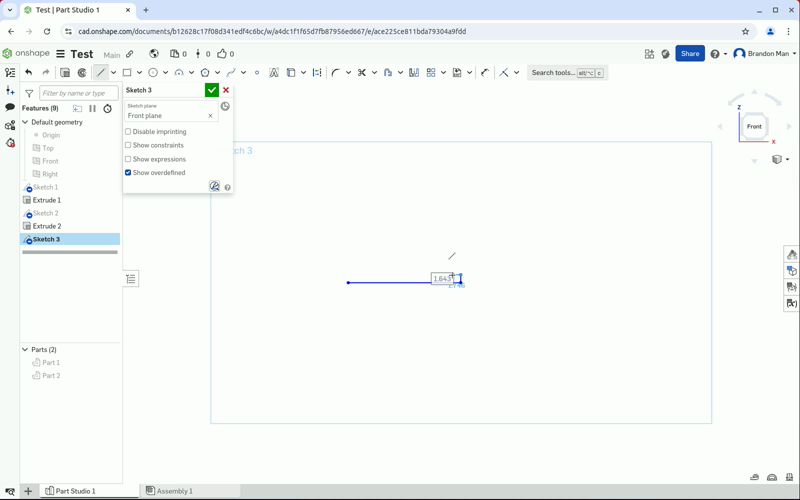
mouse_move(482, 274)
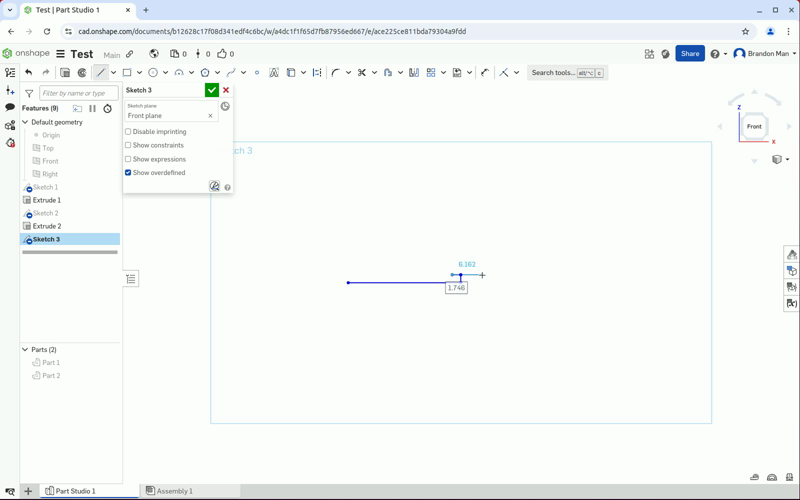
mouse_move(422, 274)
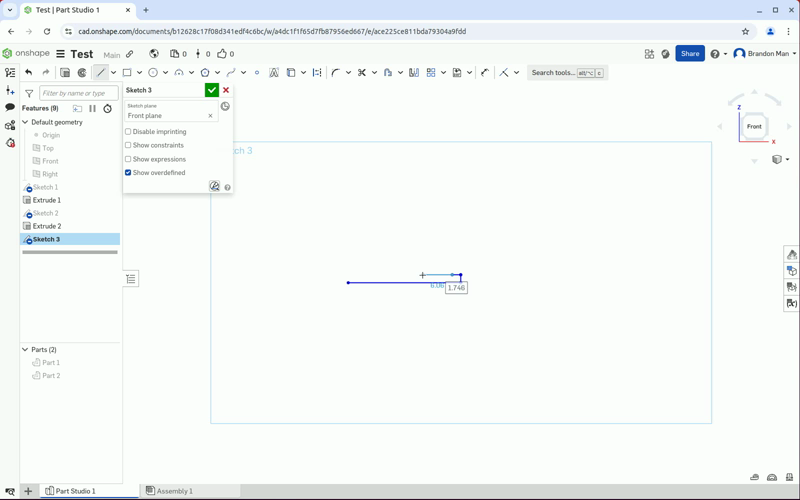
click(422, 274)
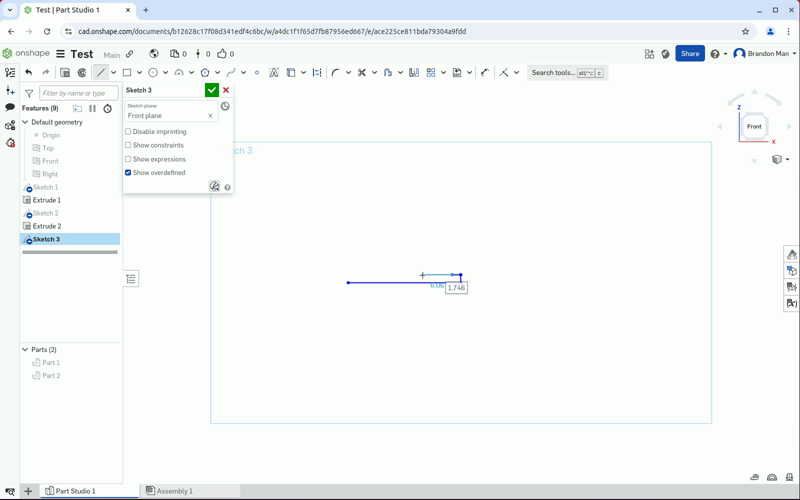
key_up(shift)
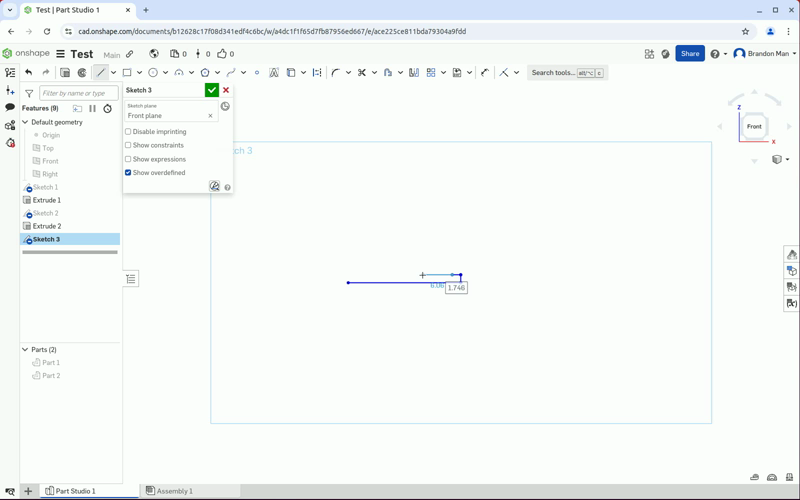
key_down(shift)
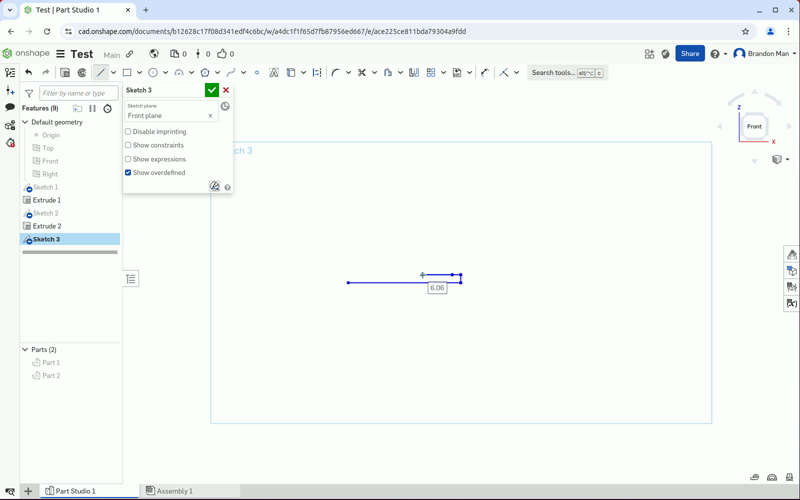
mouse_move(348, 274)
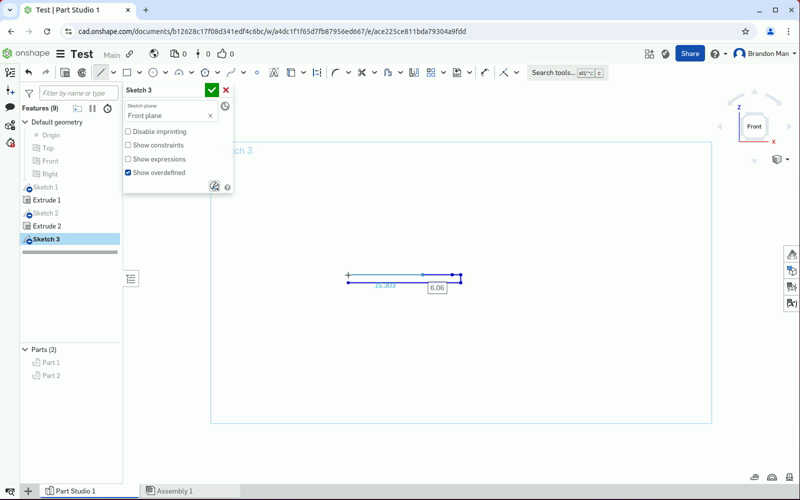
click(348, 274)
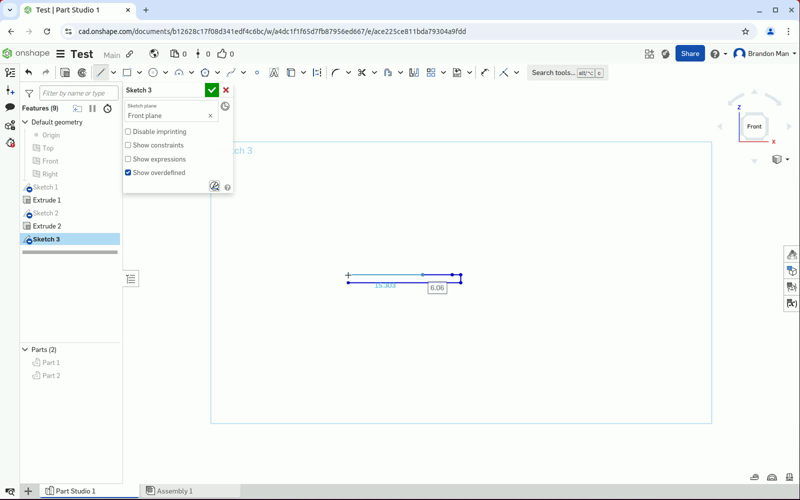
key_up(shift)
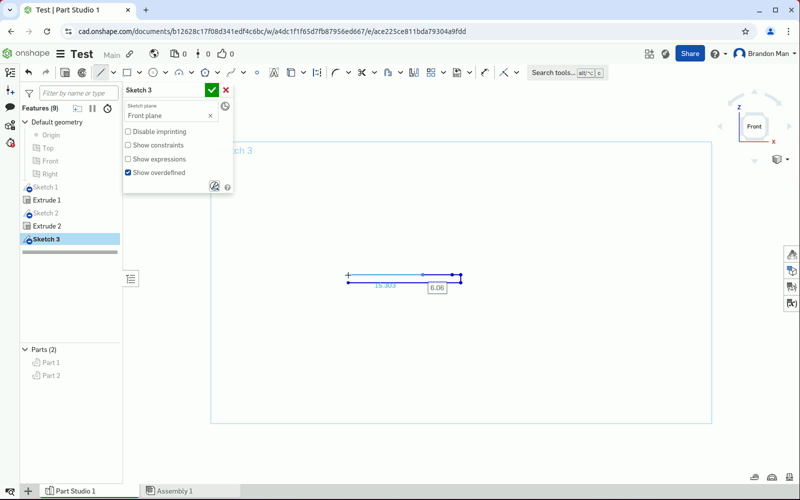
mouse_move(378, 274)
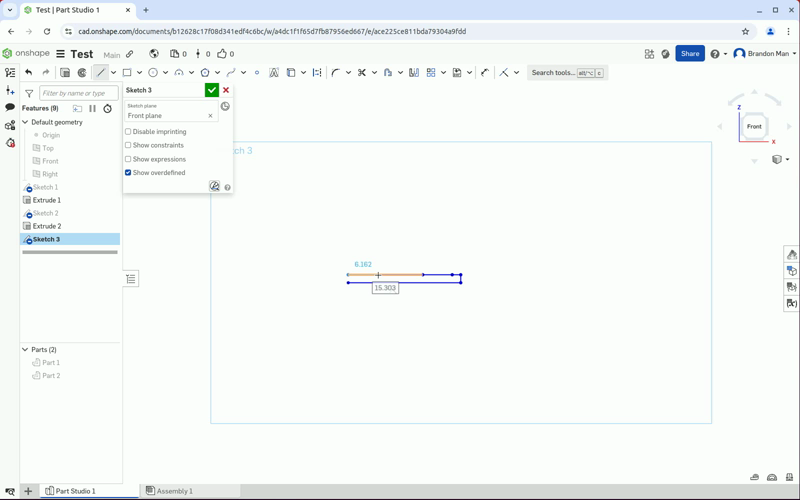
key_down(shift)
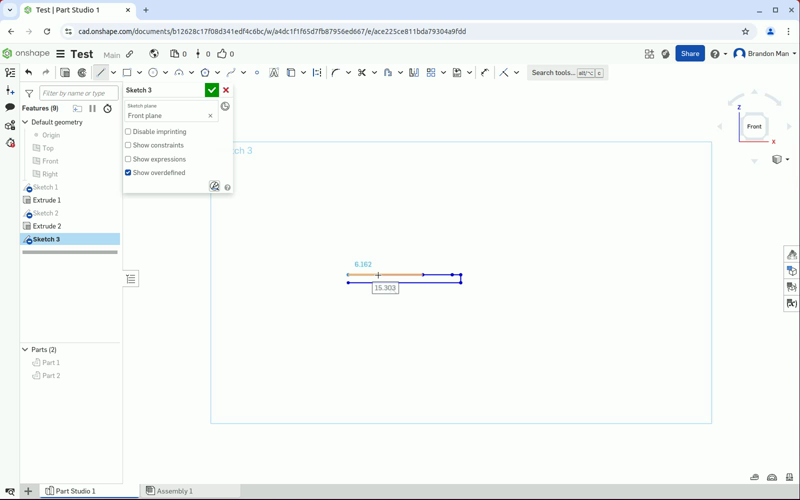
mouse_move(348, 282)
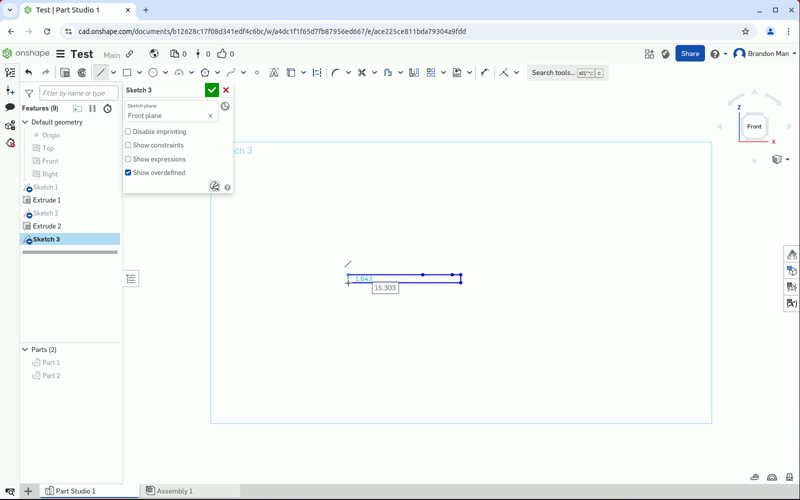
key_up(shift)
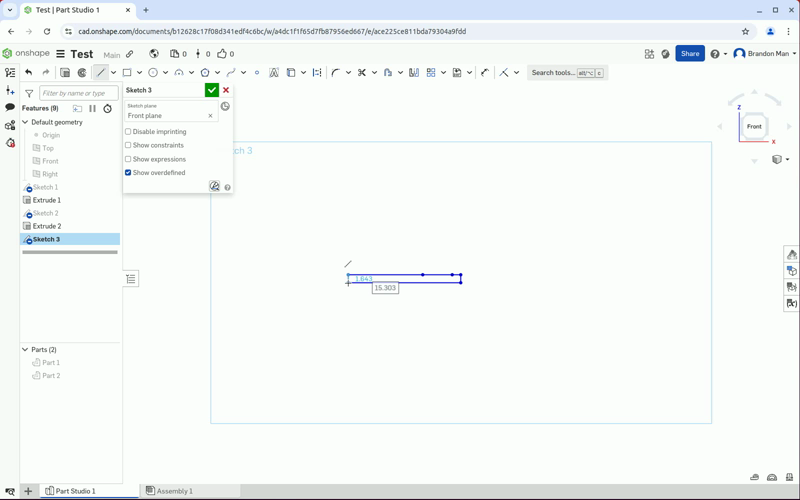
click(348, 282)
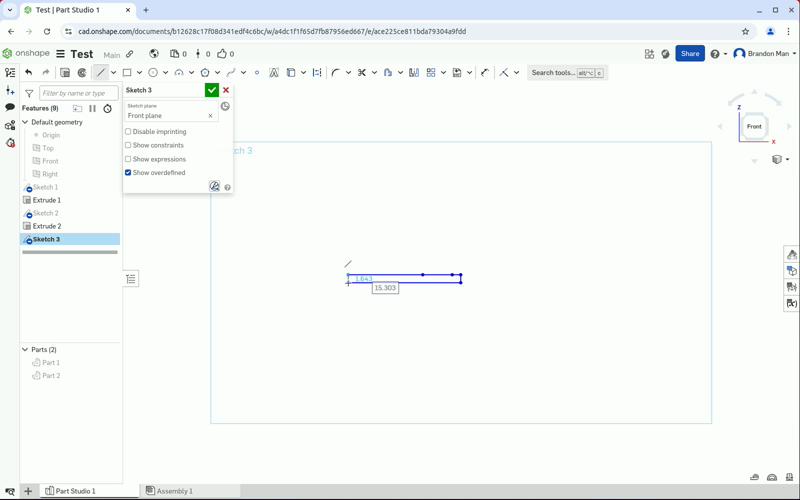
key(esc)
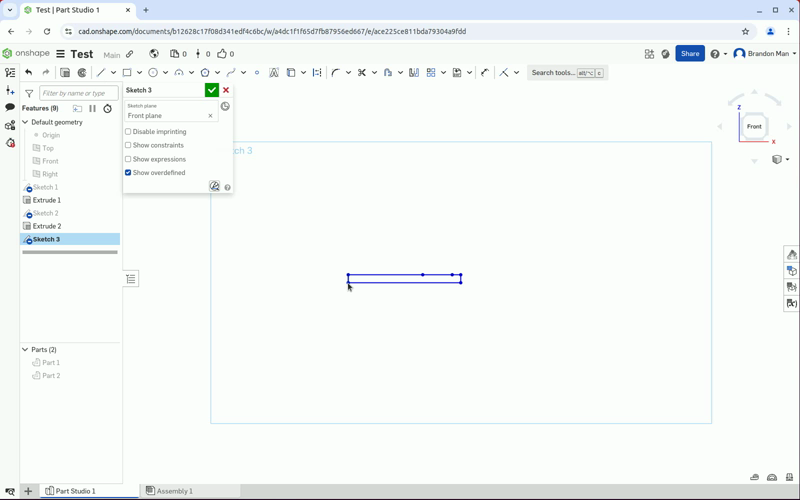
mouse_move(373, 279)
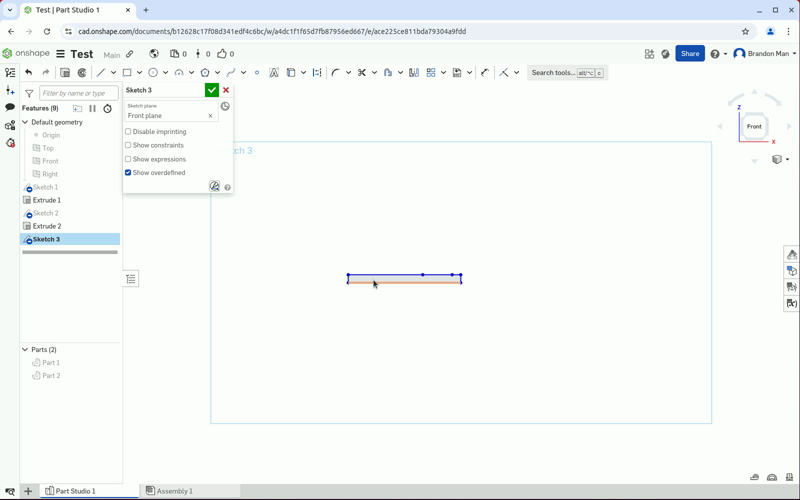
scroll(6)
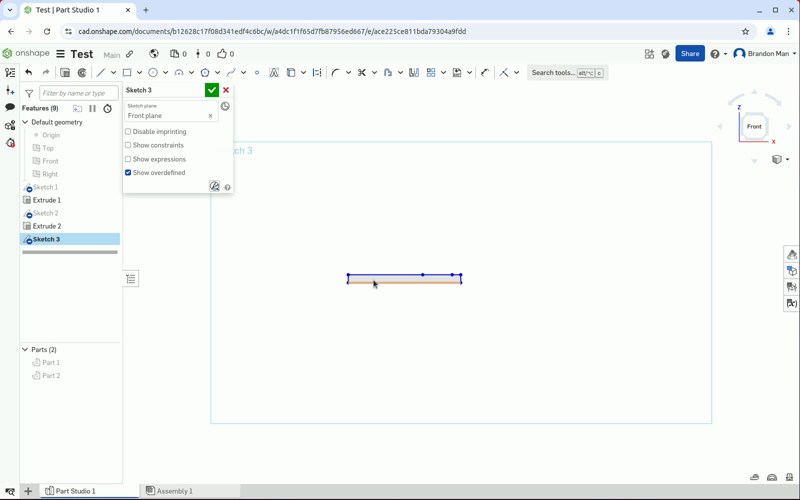
scroll(6)
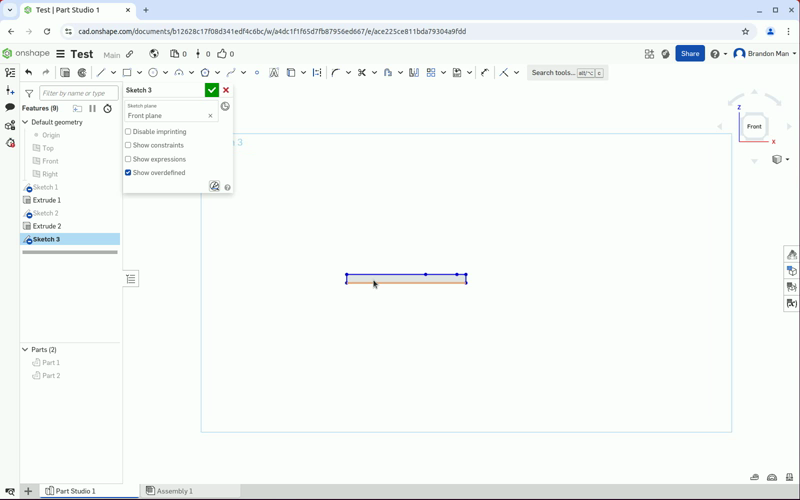
scroll(6)
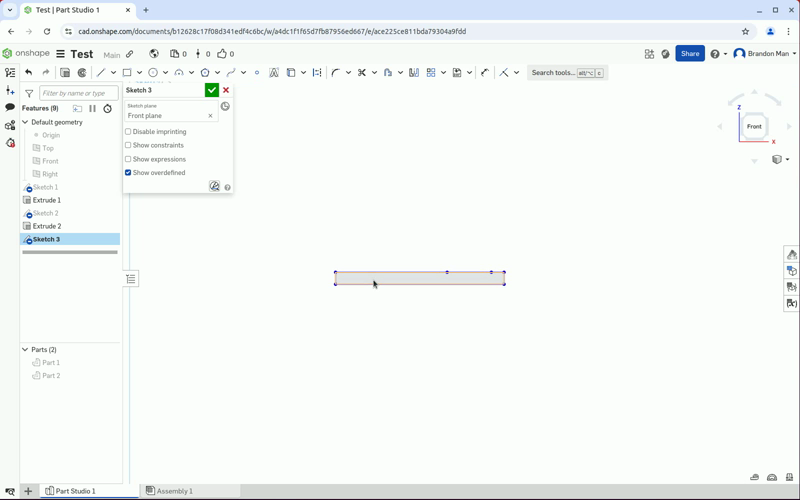
scroll(6)
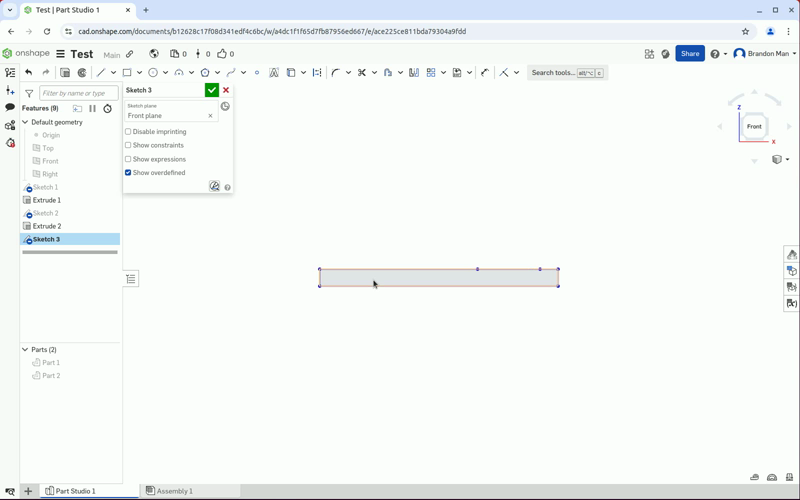
scroll(6)
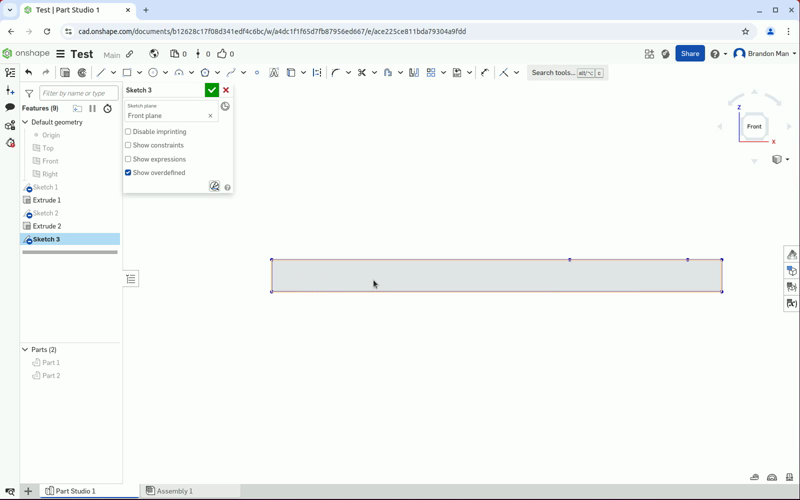
scroll(6)
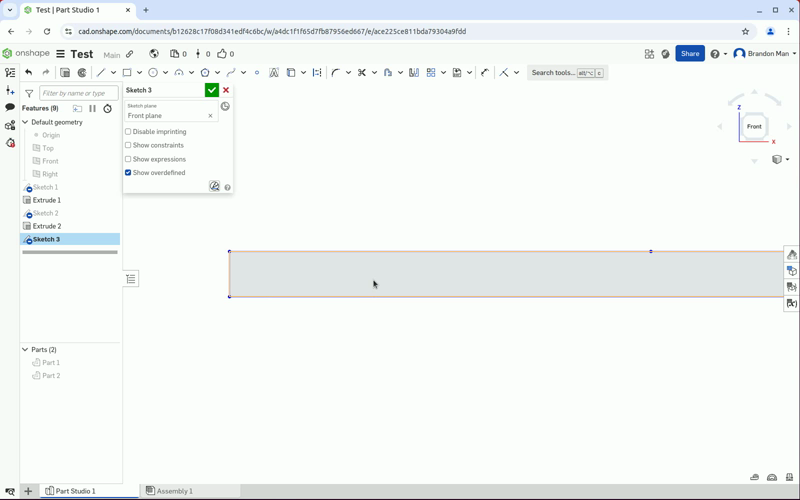
scroll(6)
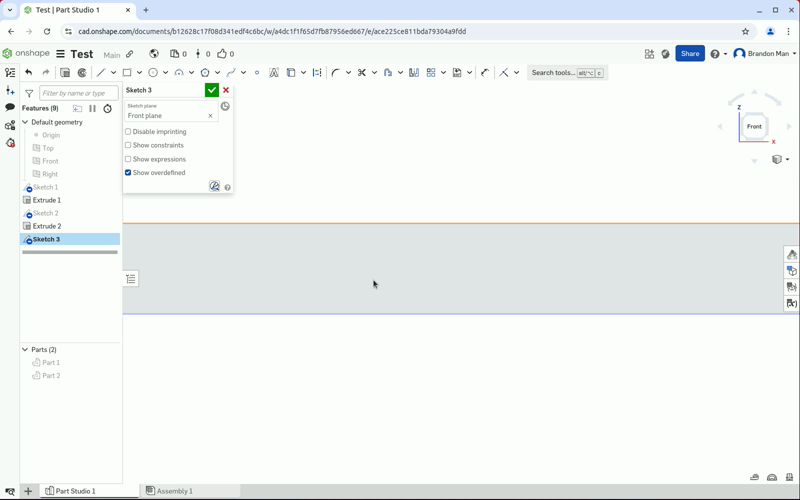
click(373, 279)
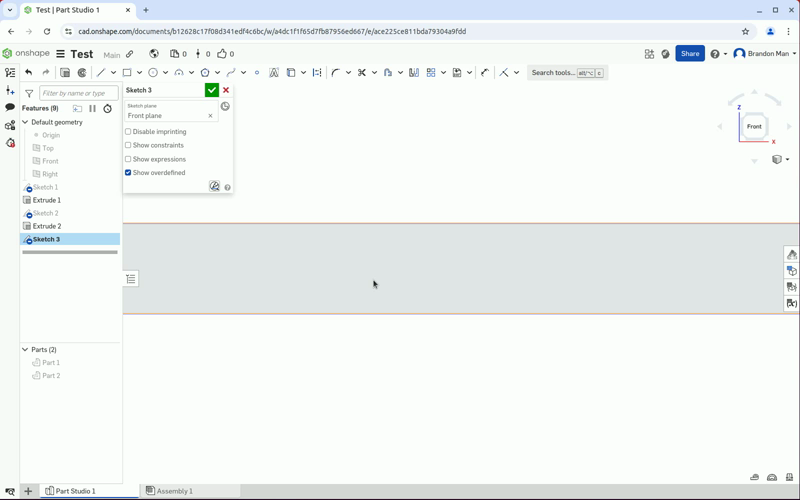
scroll(-6)
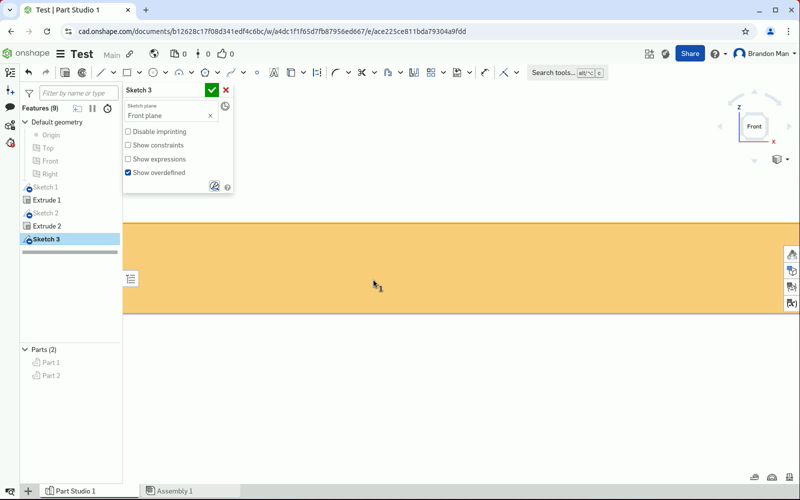
scroll(-6)
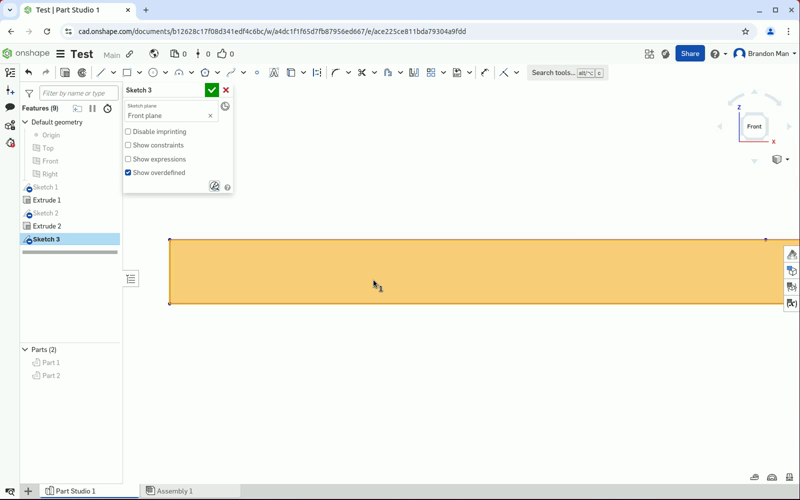
scroll(-6)
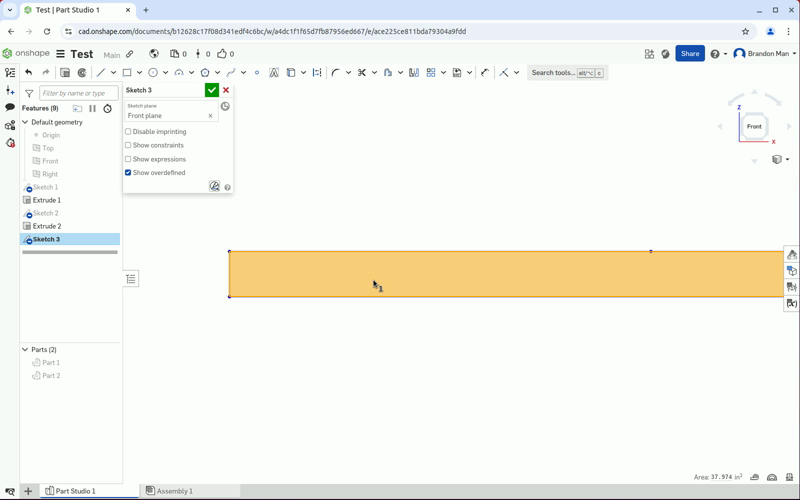
scroll(-6)
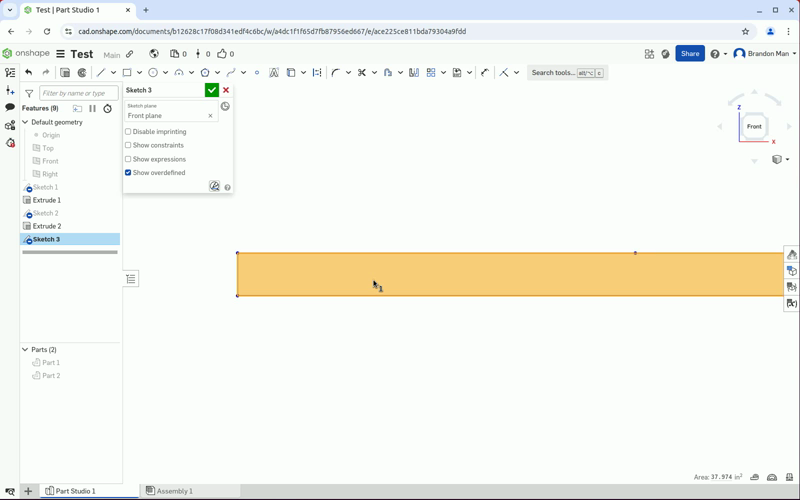
scroll(-6)
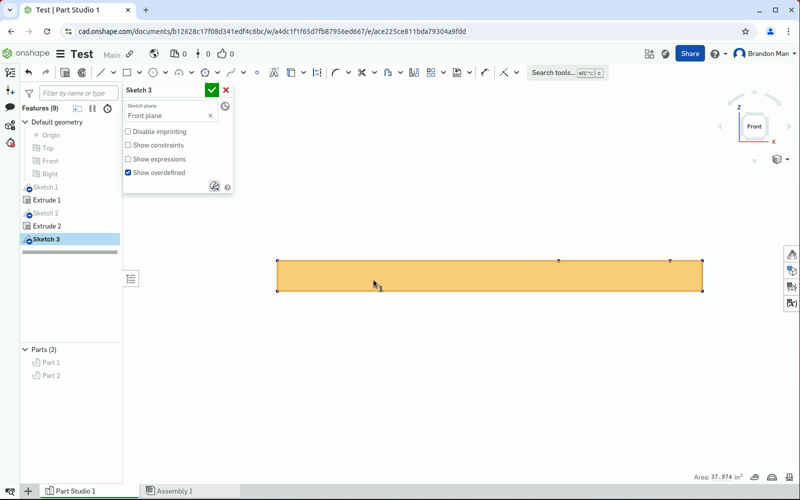
scroll(-6)
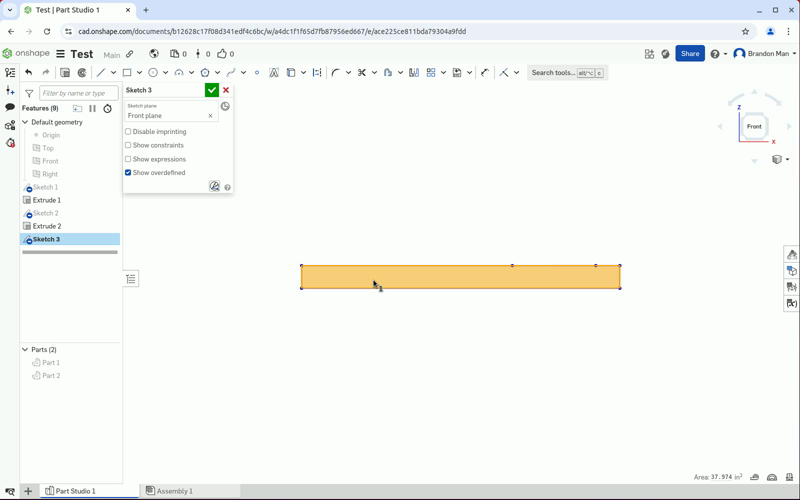
scroll(-6)
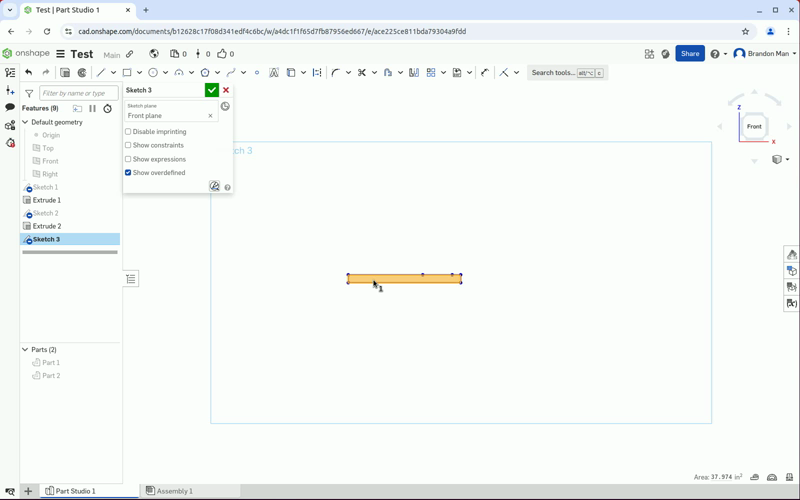
mouse_move(73, 352)
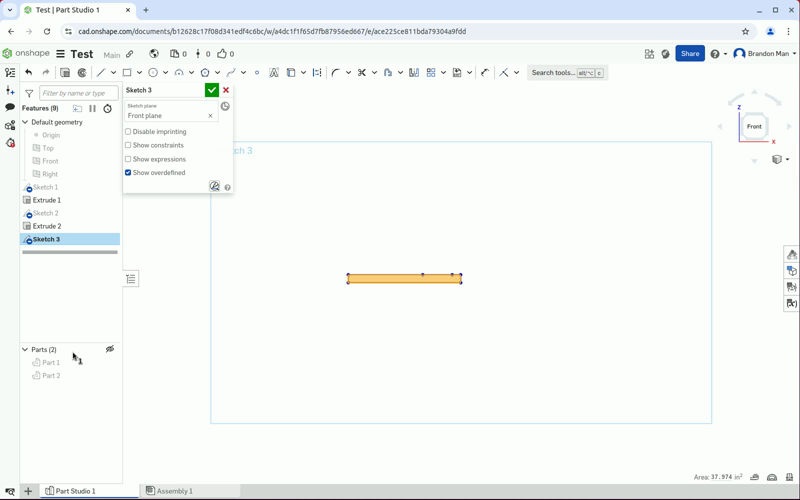
key(shift+y)
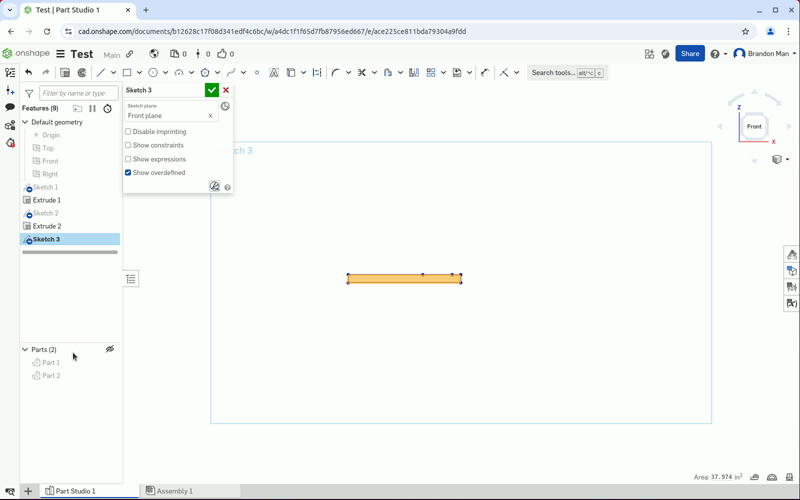
key(shift+e)
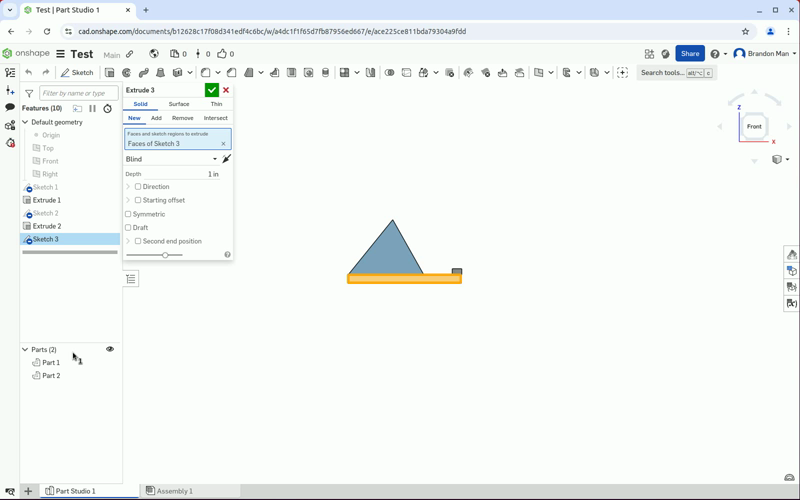
mouse_move(143, 106)
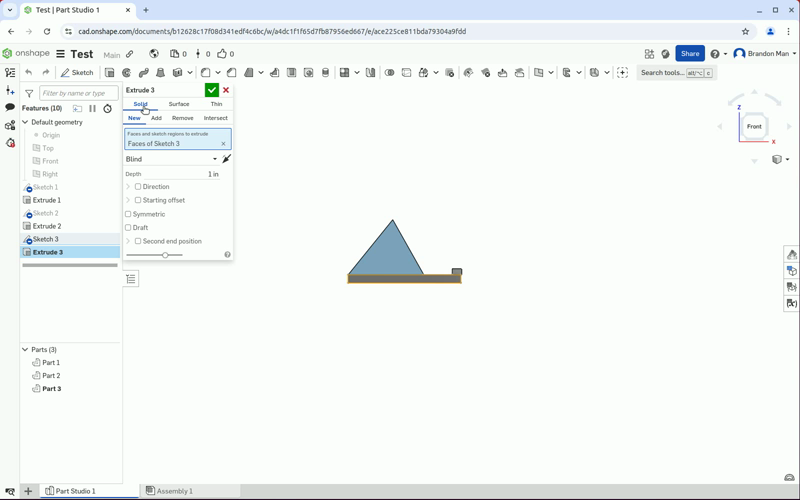
click(143, 106)
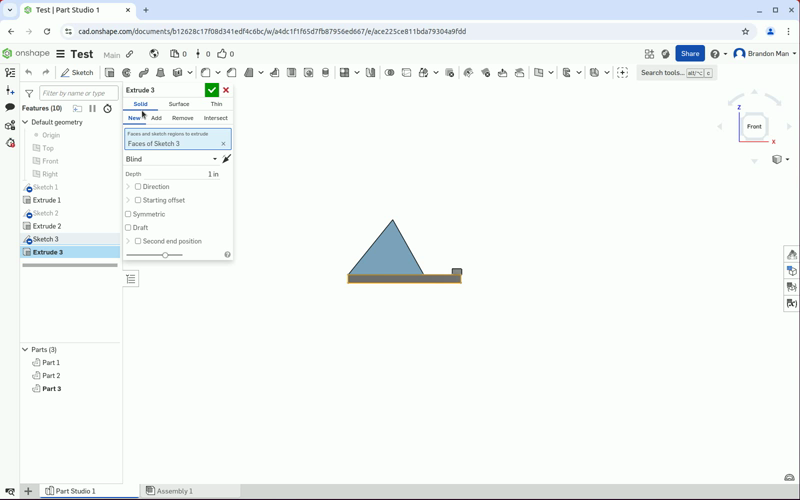
mouse_move(137, 120)
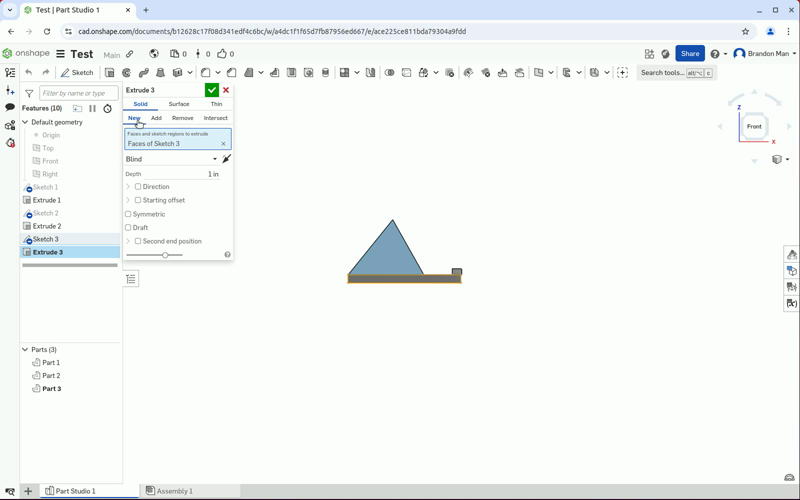
click(137, 120)
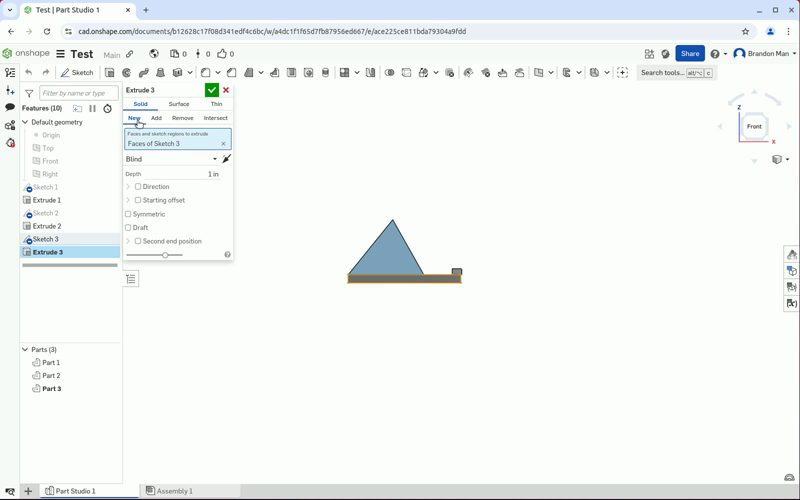
key(tab, 4)
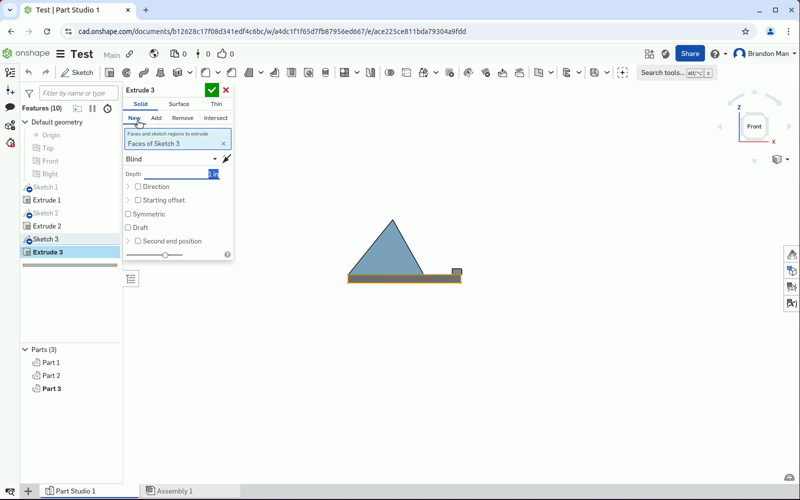
text(12.758)
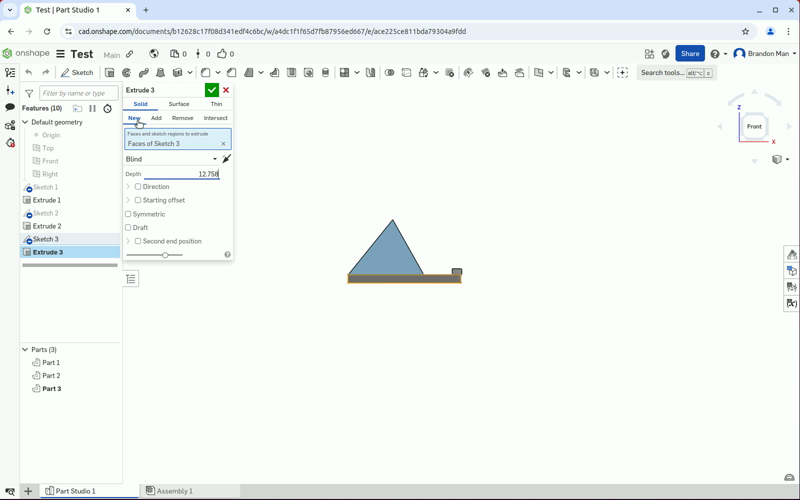
key(enter)
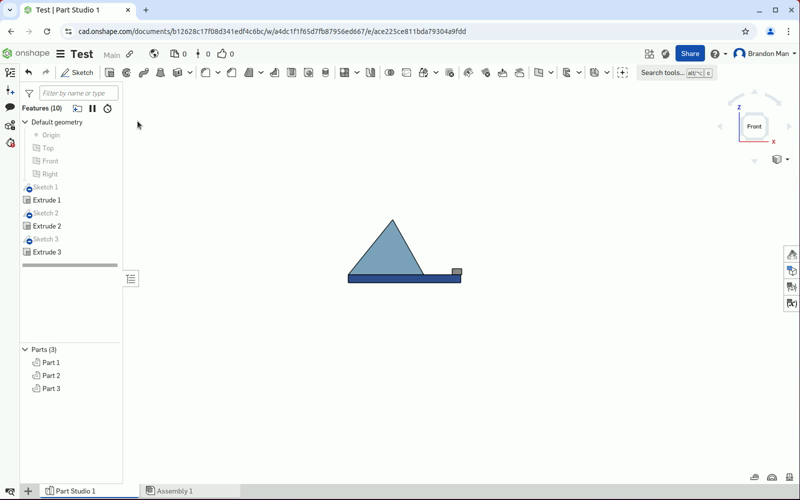
key(shift+h)
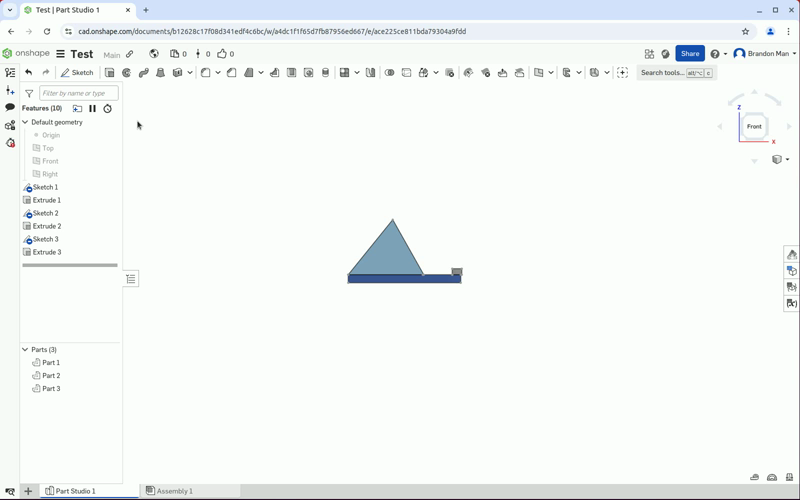
key(shift+h)
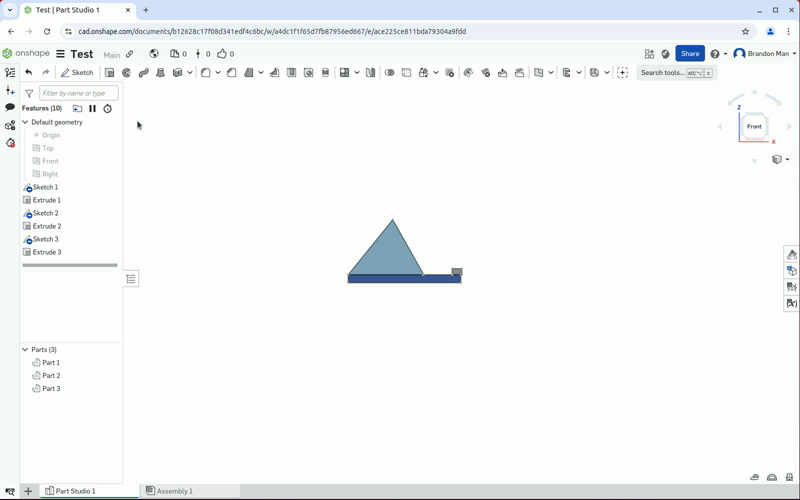
key(shift+7)
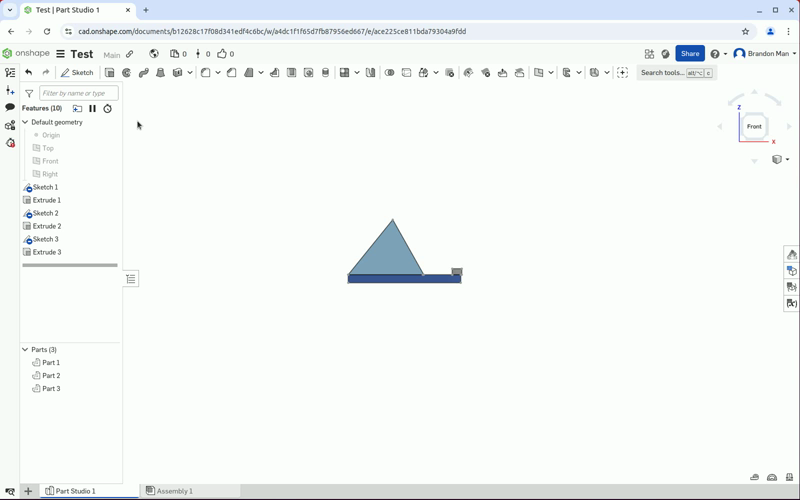
key(left, 2)
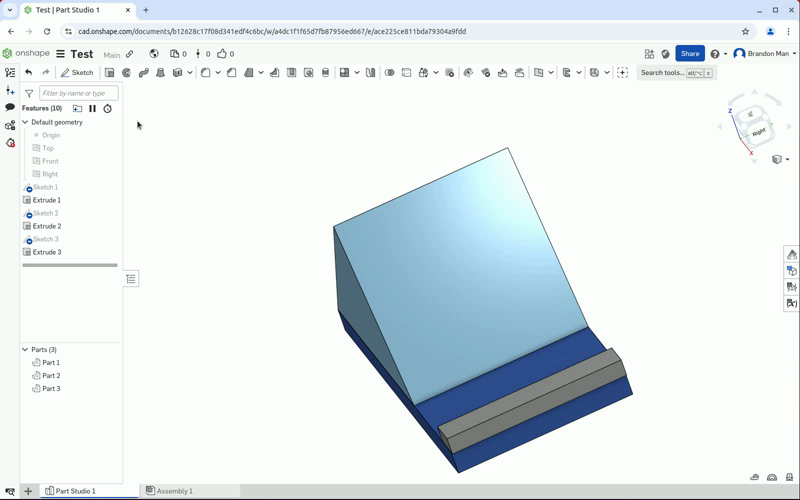
key(down, 2)
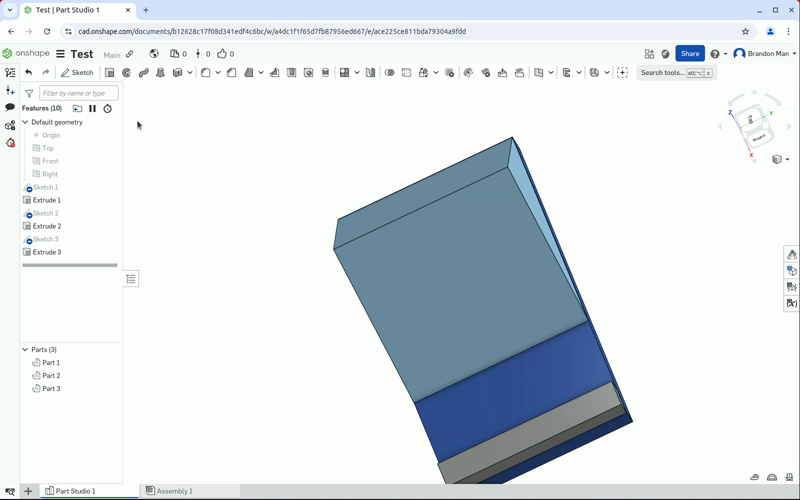
key(up, 2)
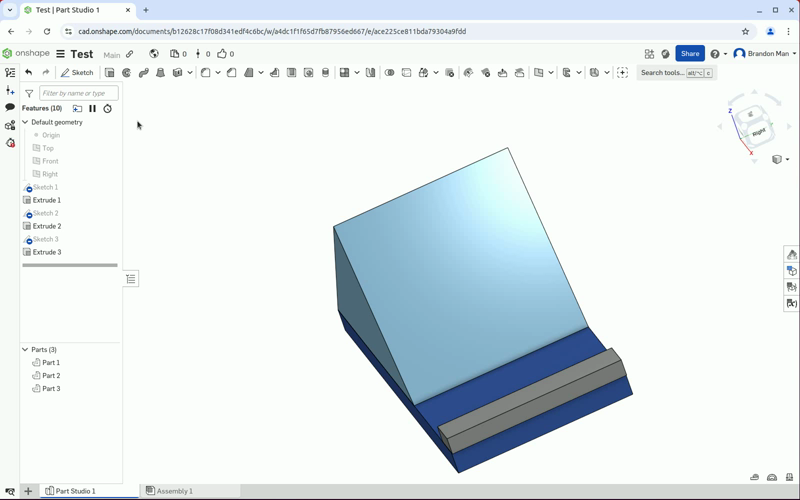
key(right, 2)
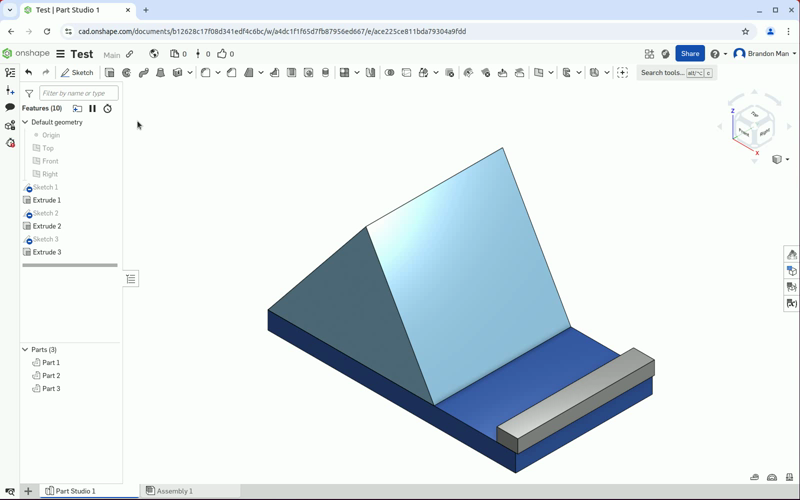
mouse_move(73, 189)
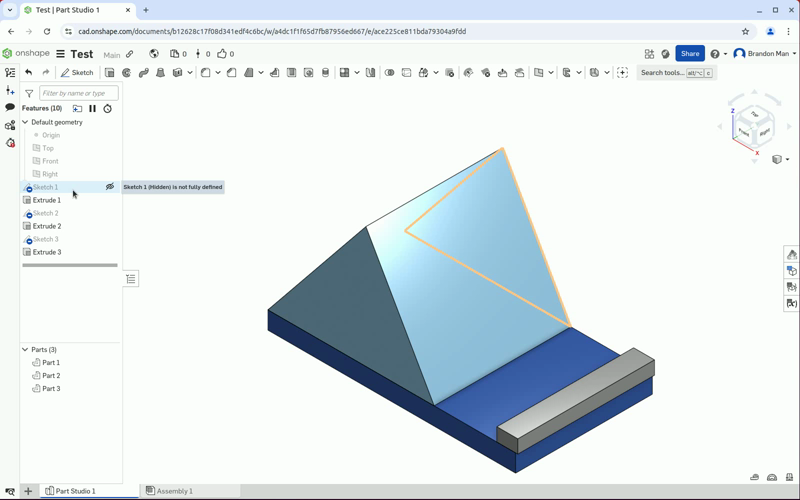
click(73, 189)